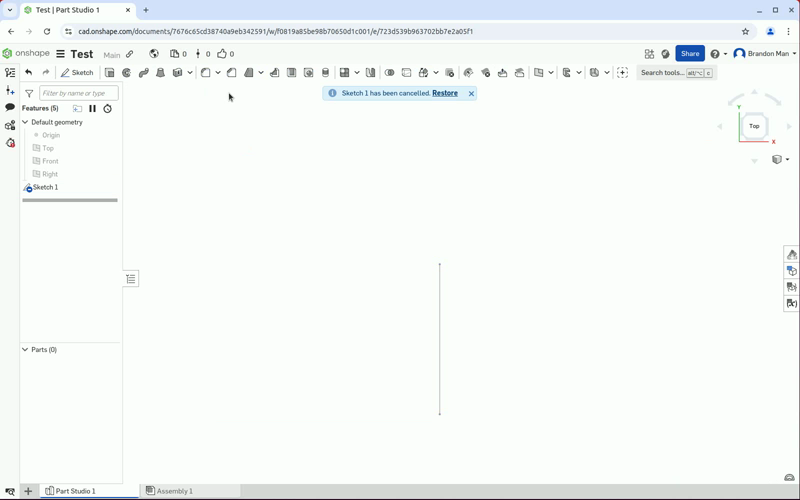
key(shift+h)
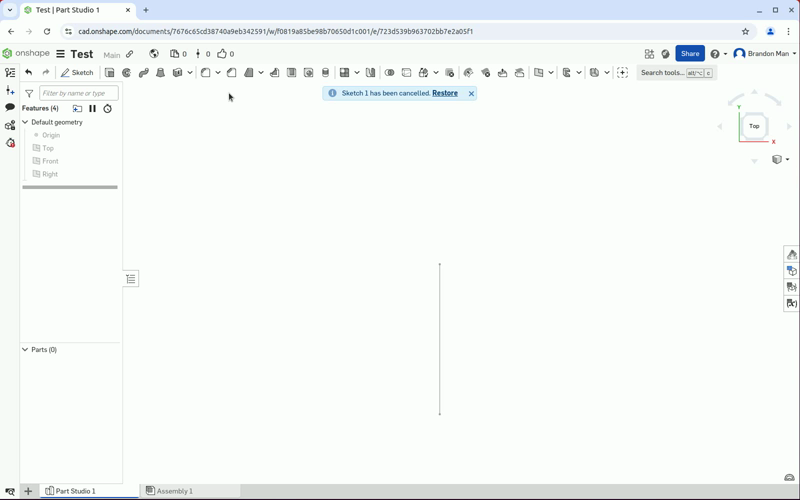
key(shift+s)
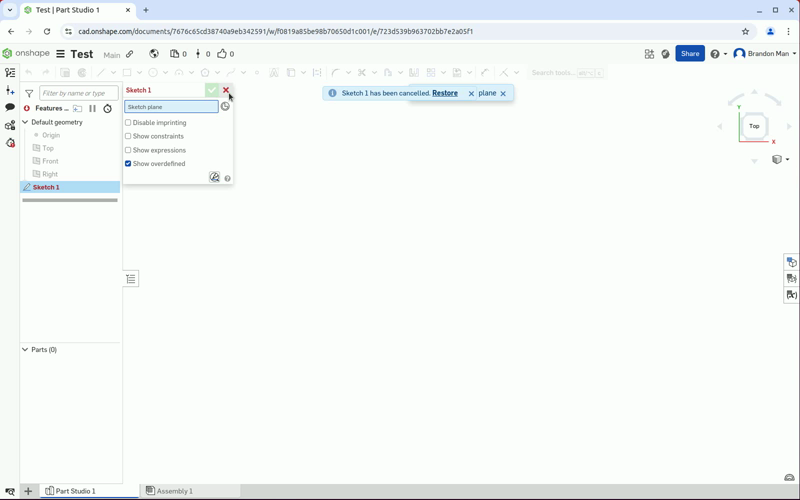
mouse_move(73, 150)
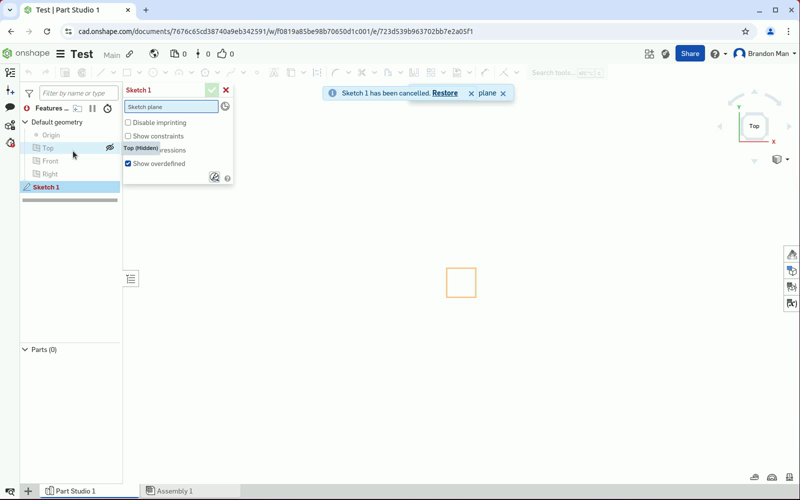
click(73, 150)
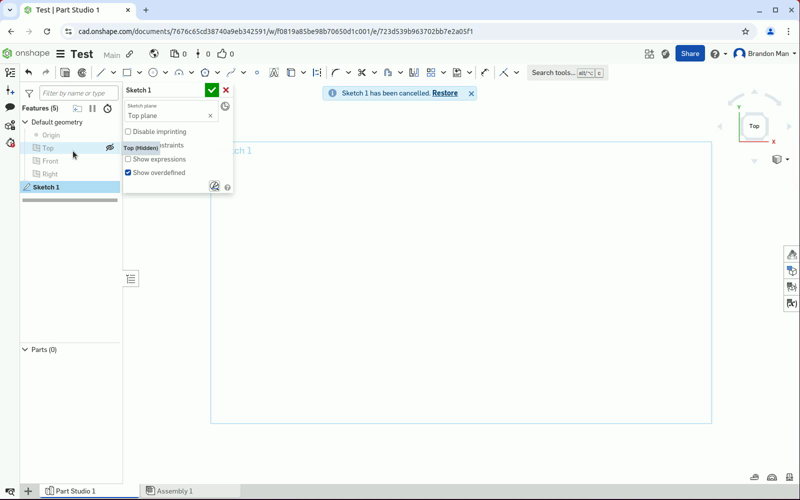
mouse_move(73, 352)
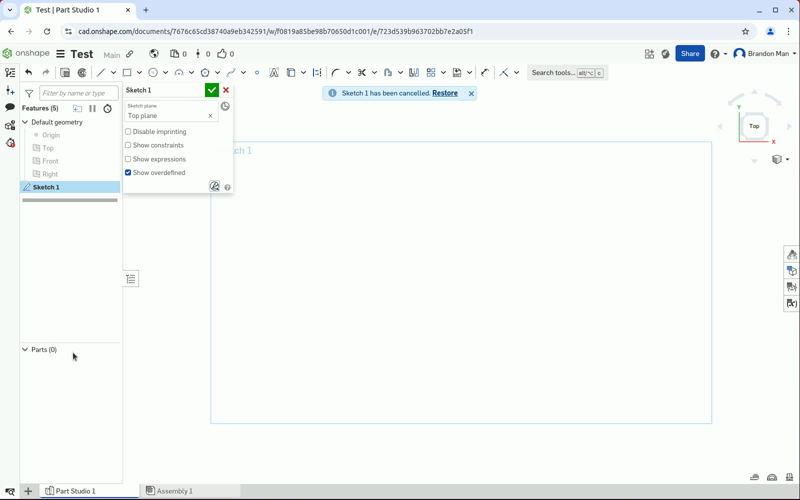
key(y)
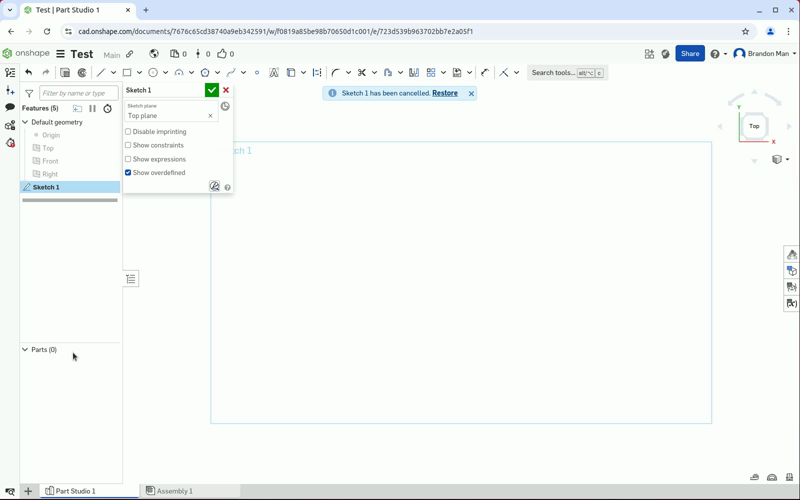
key(l)
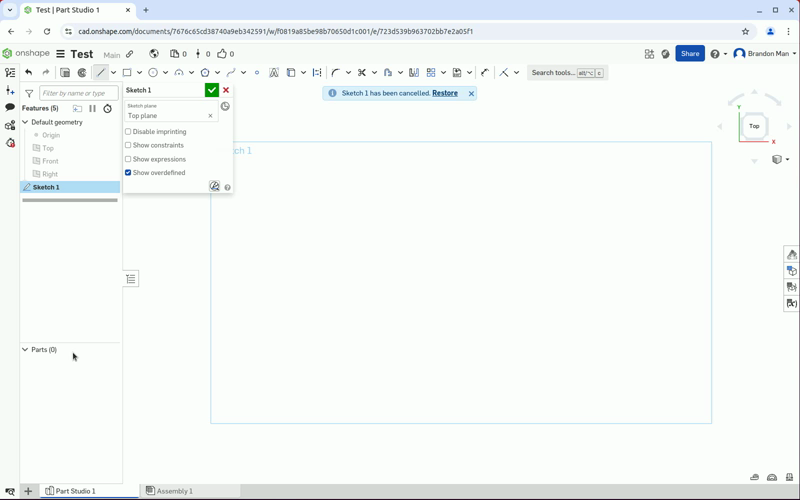
key_down(shift)
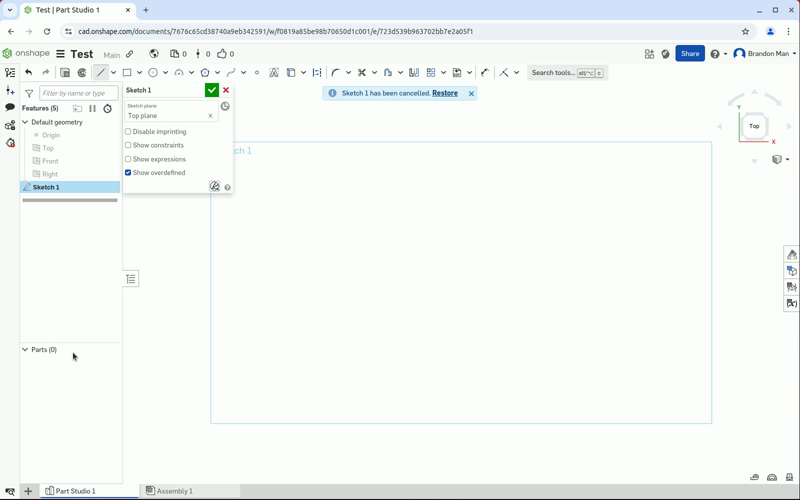
mouse_move(348, 381)
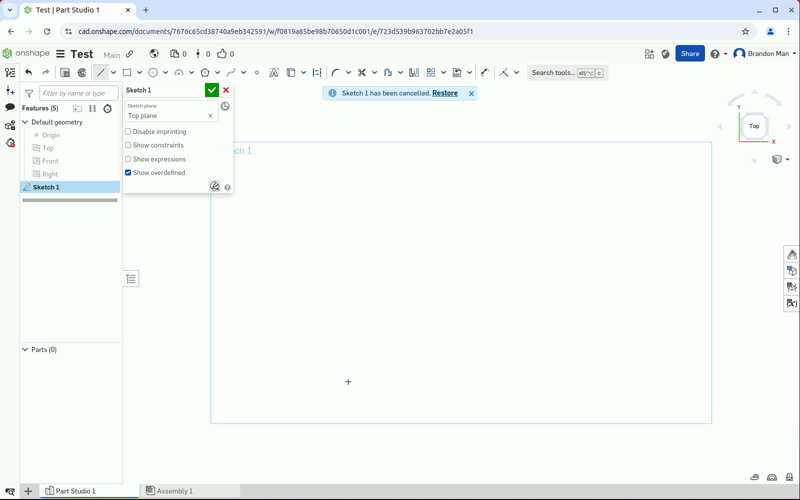
click(348, 381)
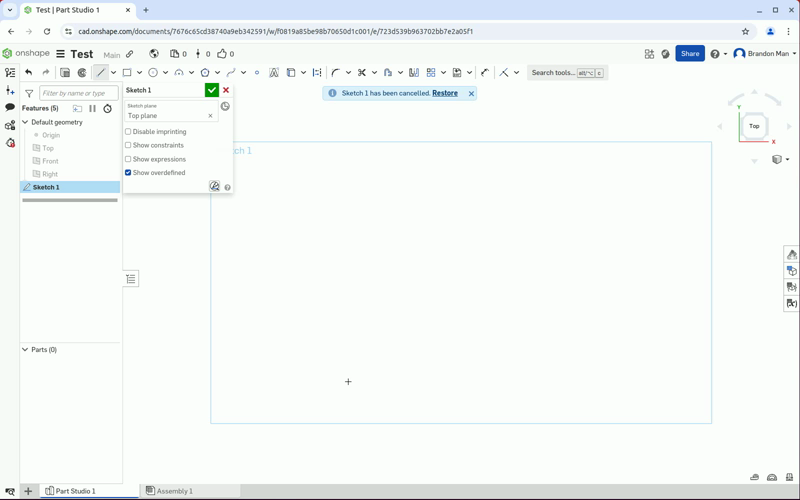
key_up(shift)
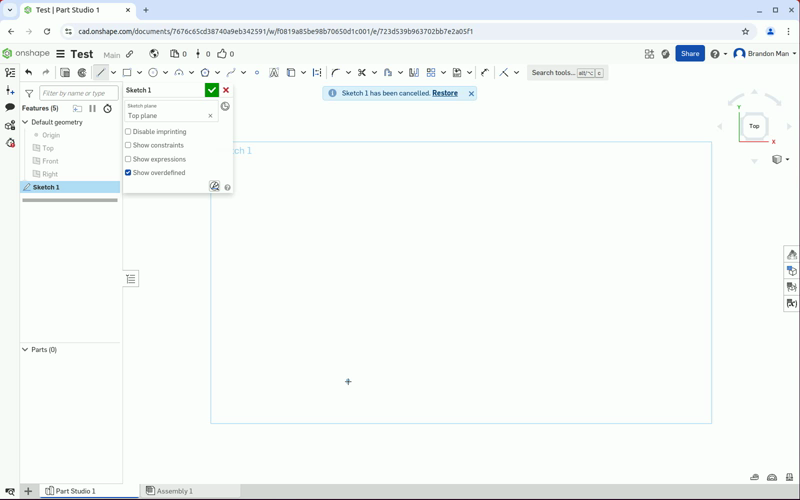
key_down(shift)
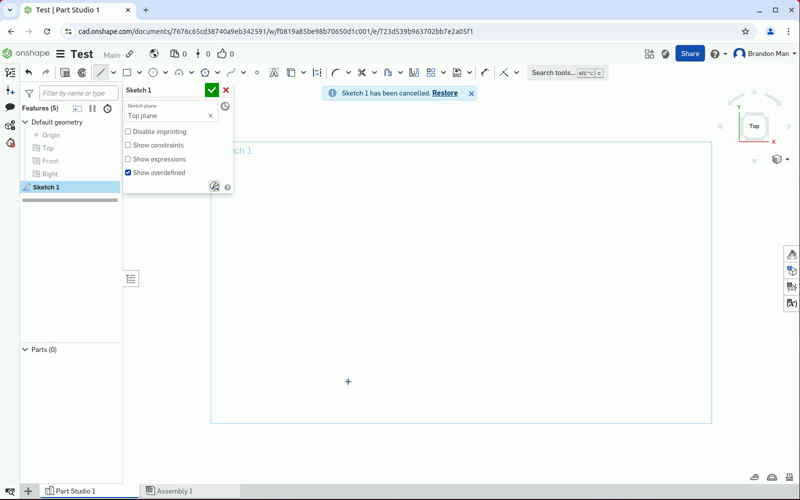
mouse_move(572, 381)
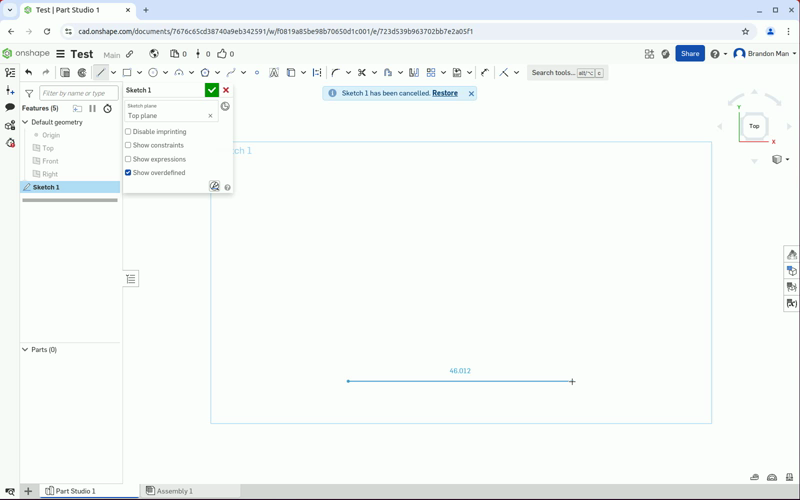
click(572, 381)
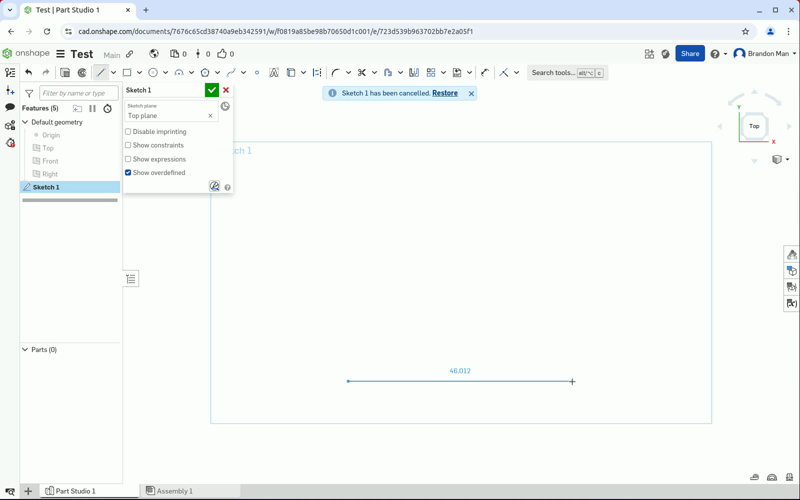
key_up(shift)
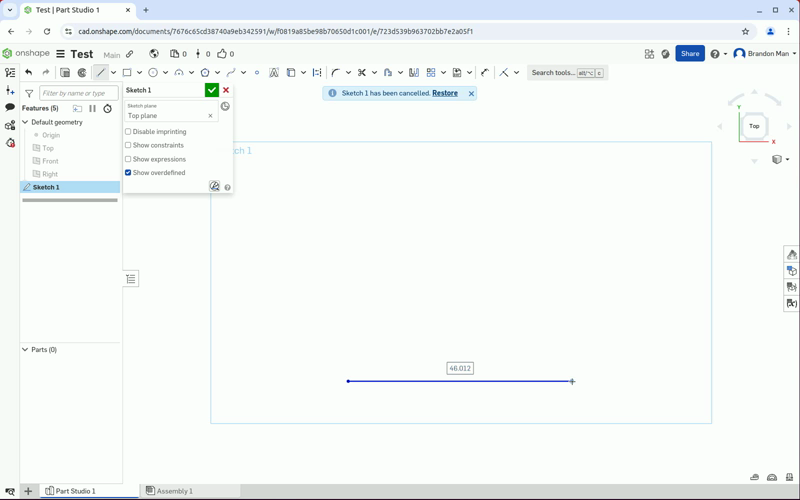
key_down(shift)
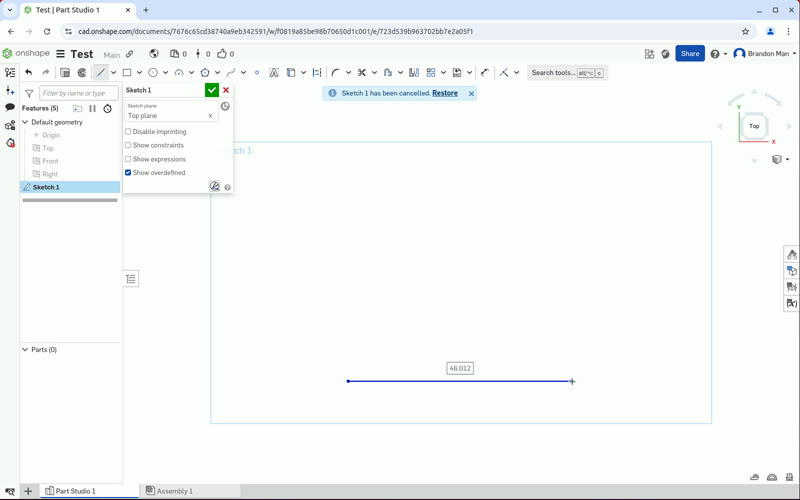
mouse_move(572, 185)
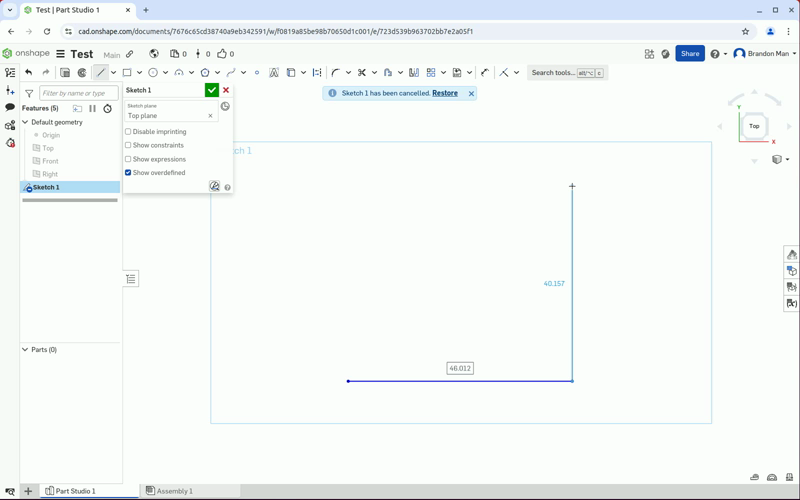
click(572, 185)
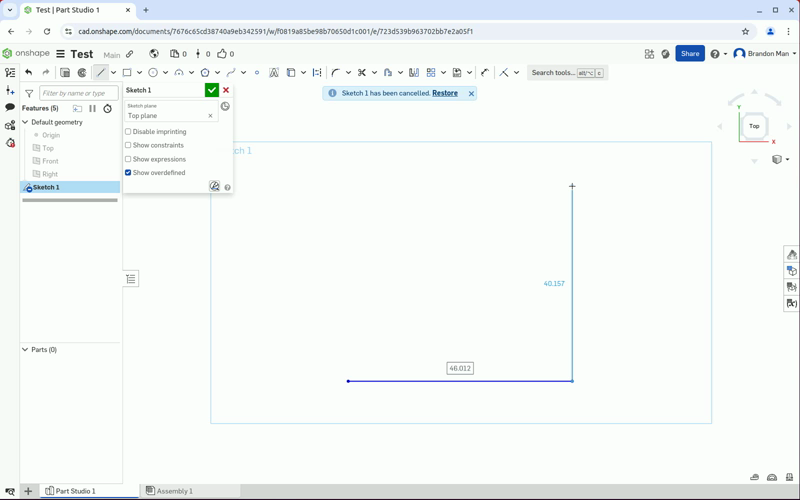
key_up(shift)
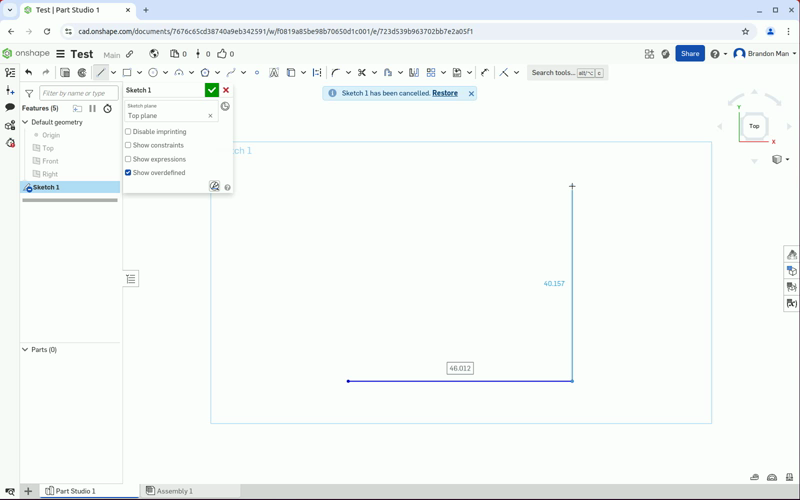
key_down(shift)
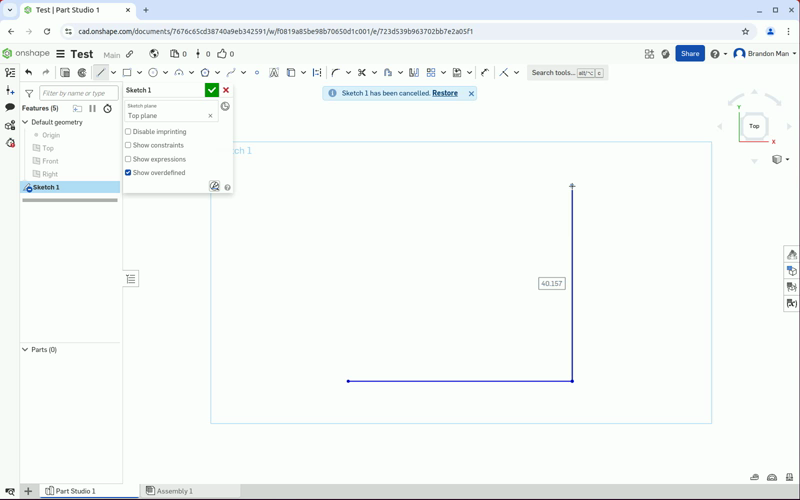
mouse_move(348, 185)
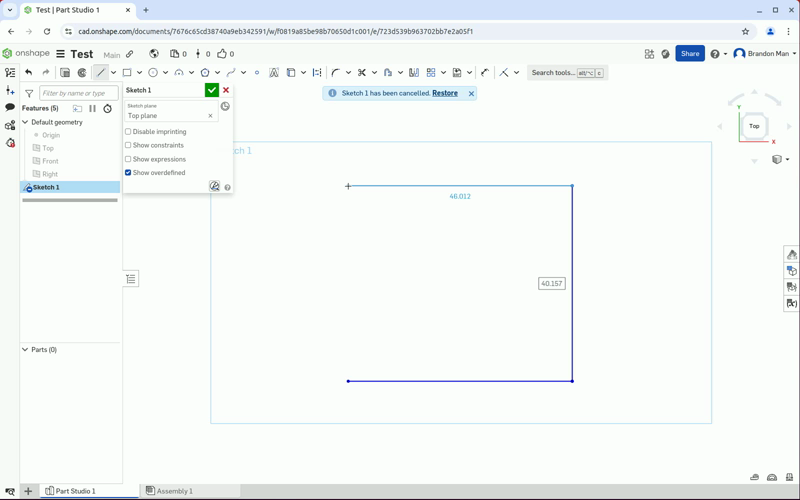
click(348, 185)
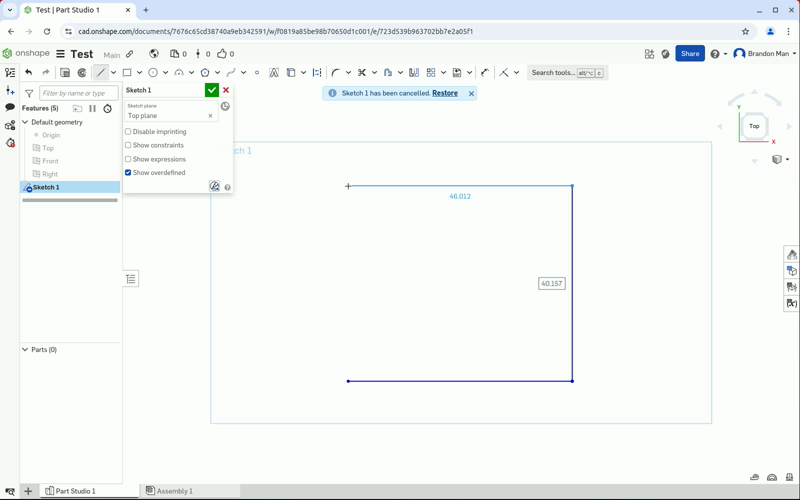
key_up(shift)
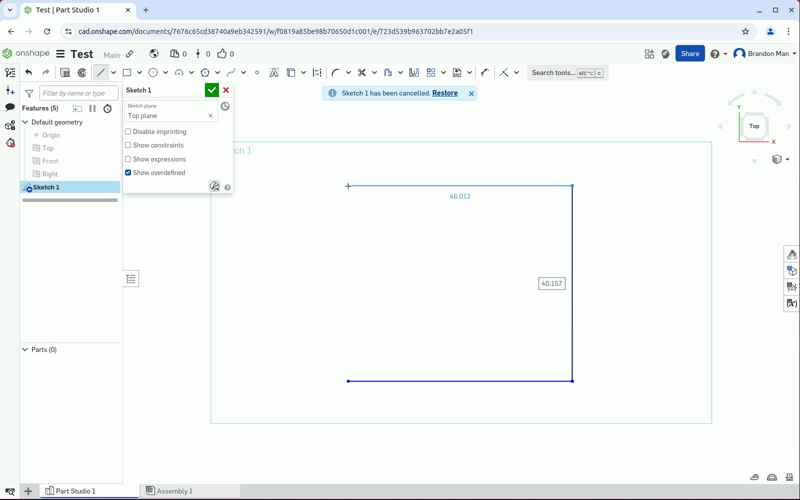
key_down(shift)
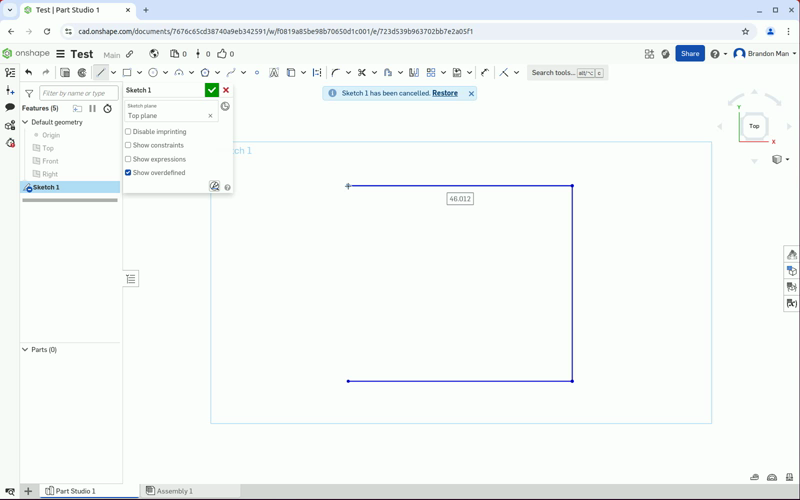
mouse_move(348, 381)
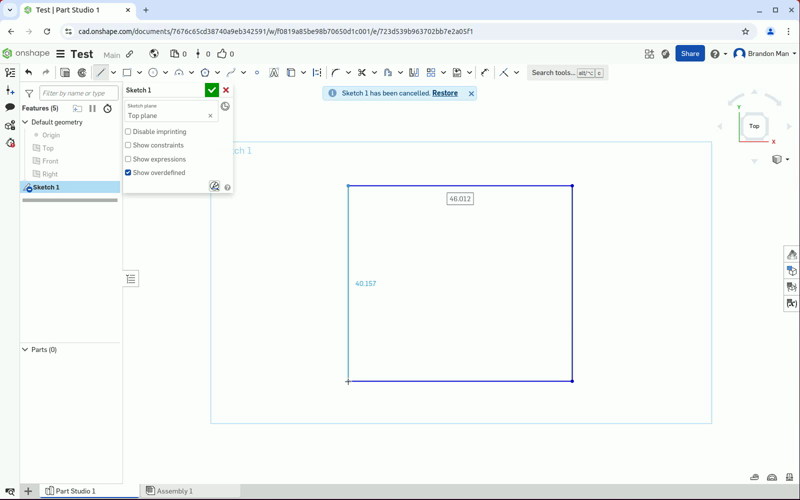
key_up(shift)
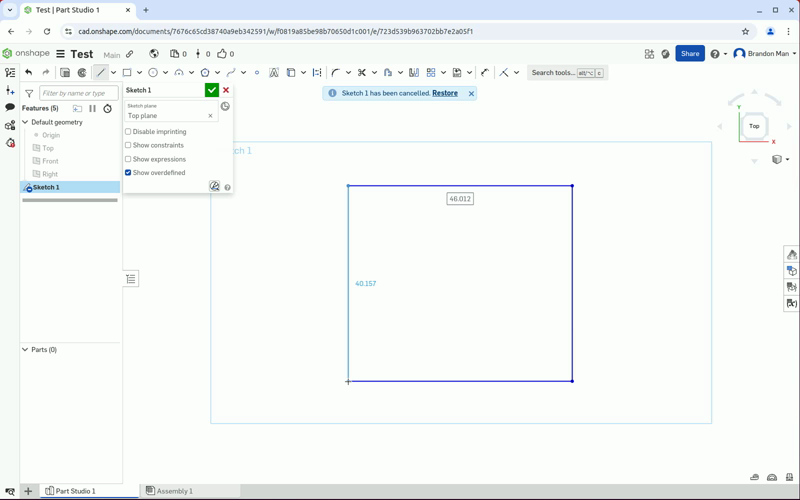
click(348, 381)
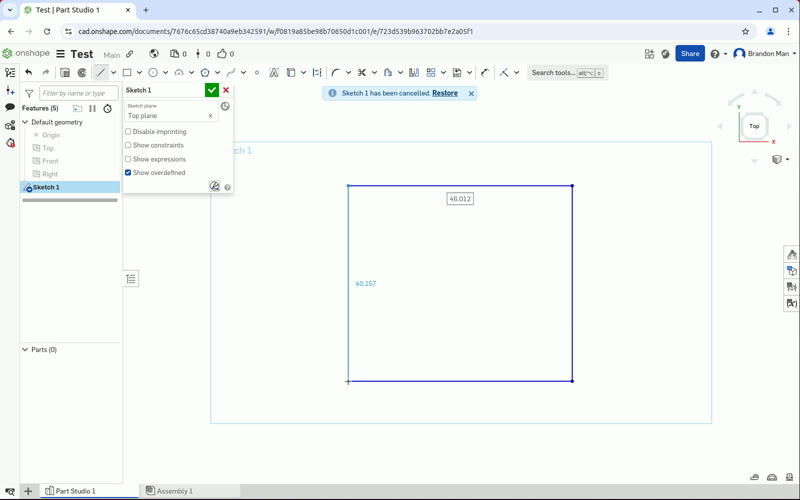
key(esc)
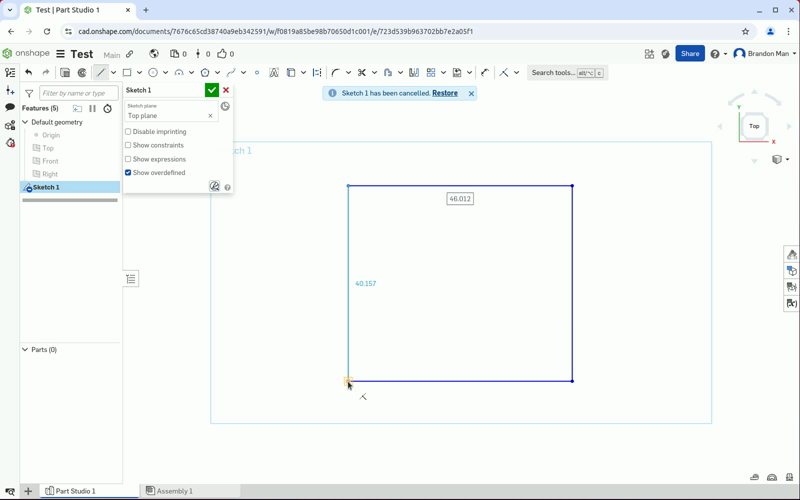
mouse_move(432, 238)
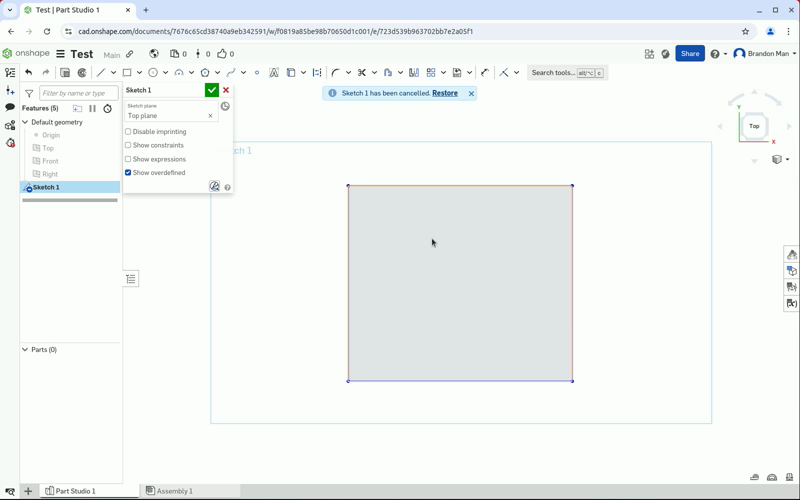
click(432, 238)
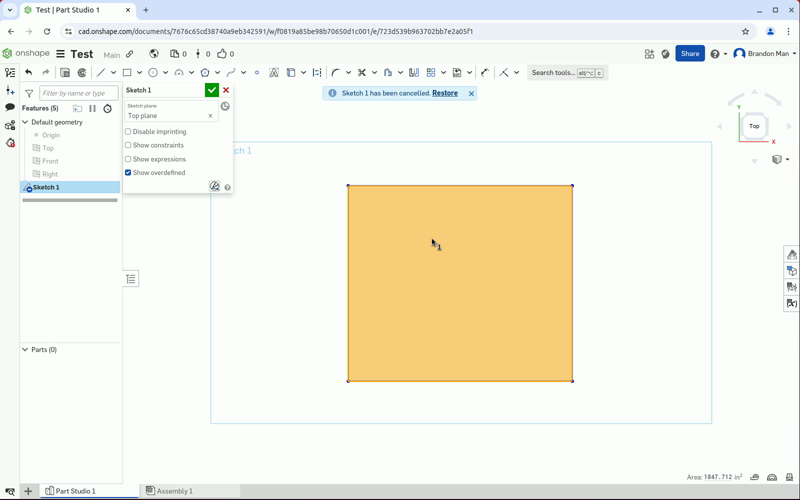
mouse_move(73, 352)
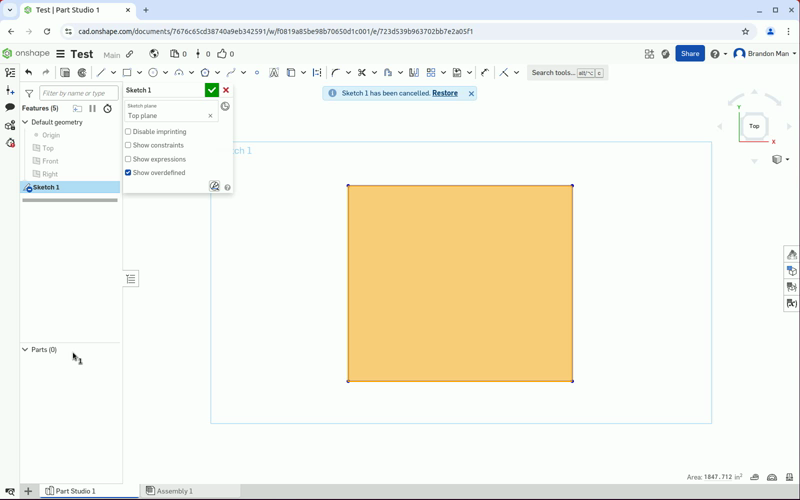
key(shift+y)
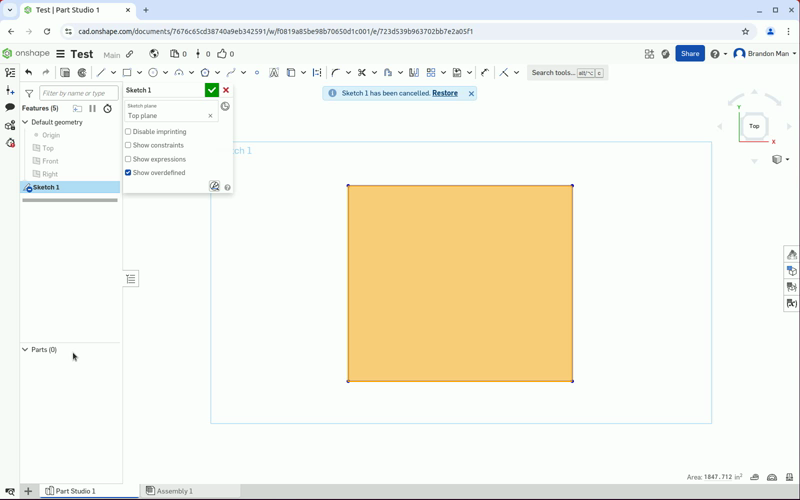
key(shift+e)
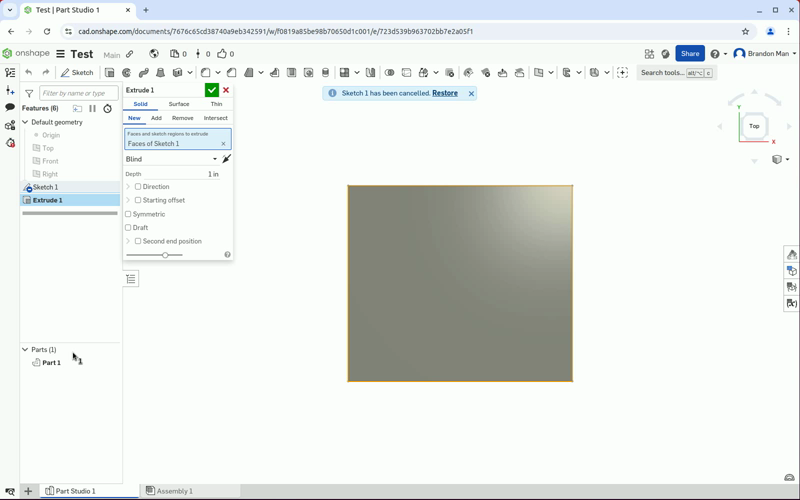
mouse_move(143, 106)
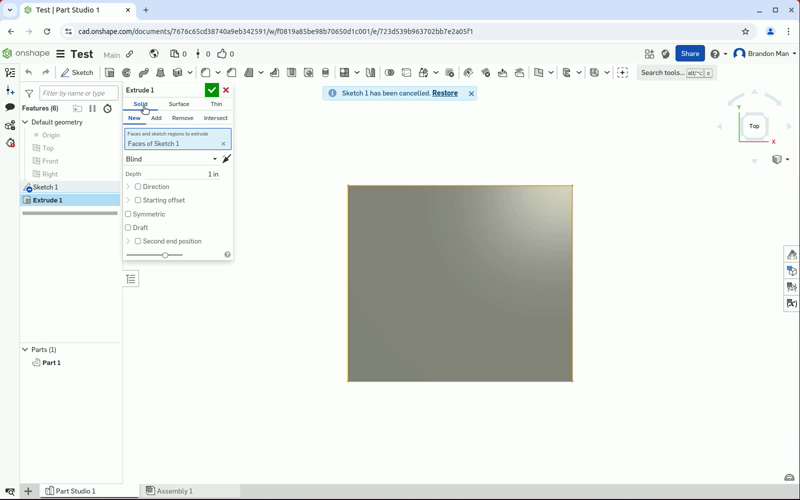
click(143, 106)
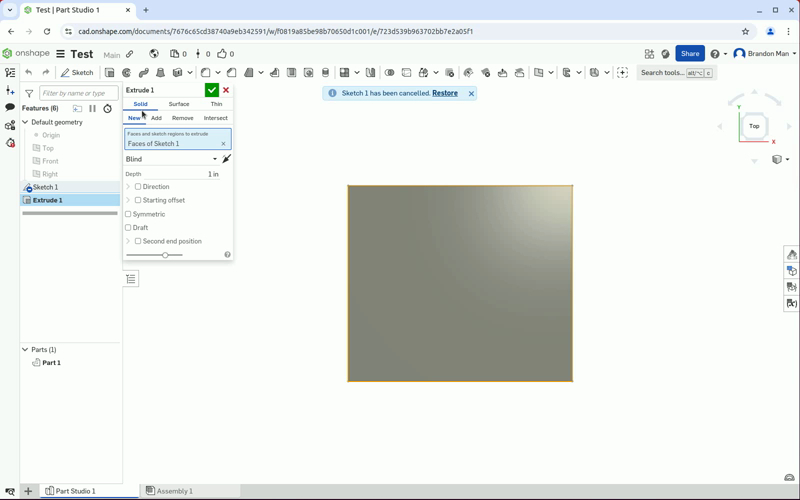
mouse_move(137, 120)
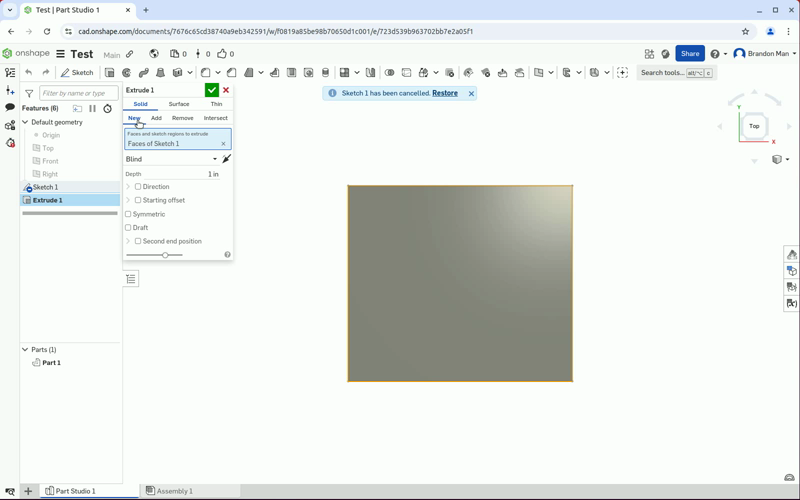
click(137, 120)
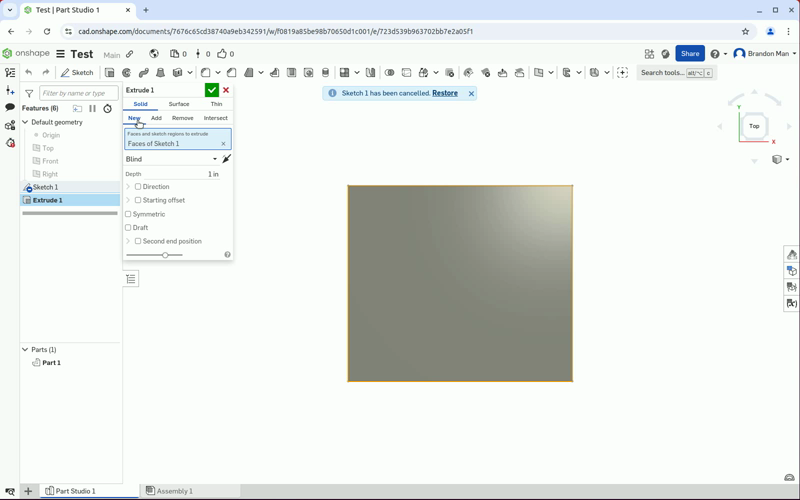
key(tab, 4)
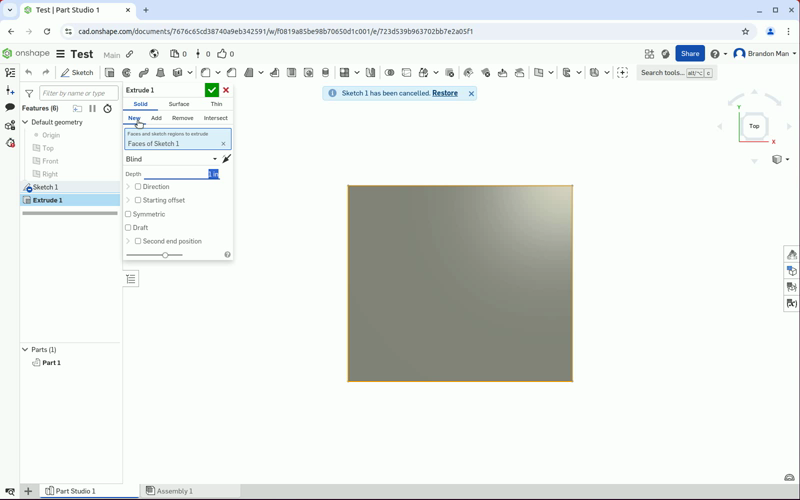
text(20.942)
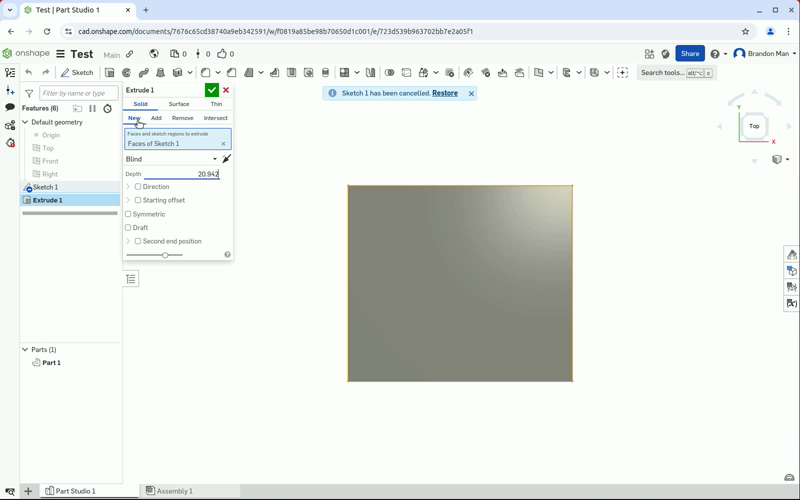
key(enter)
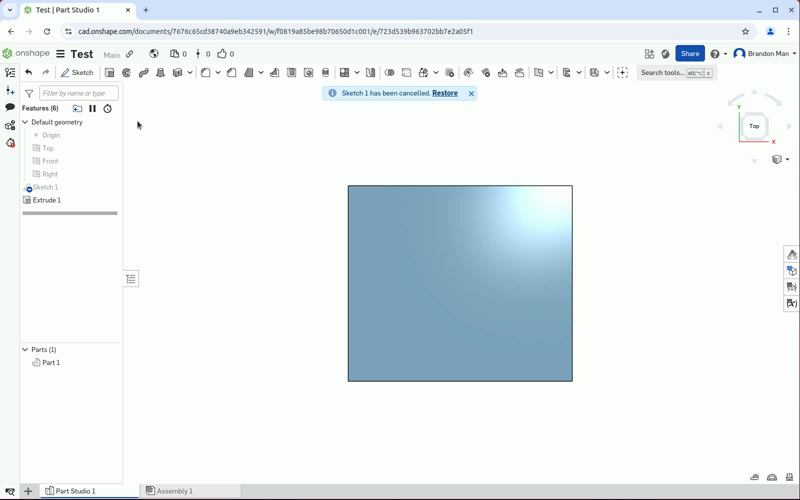
key(shift+h)
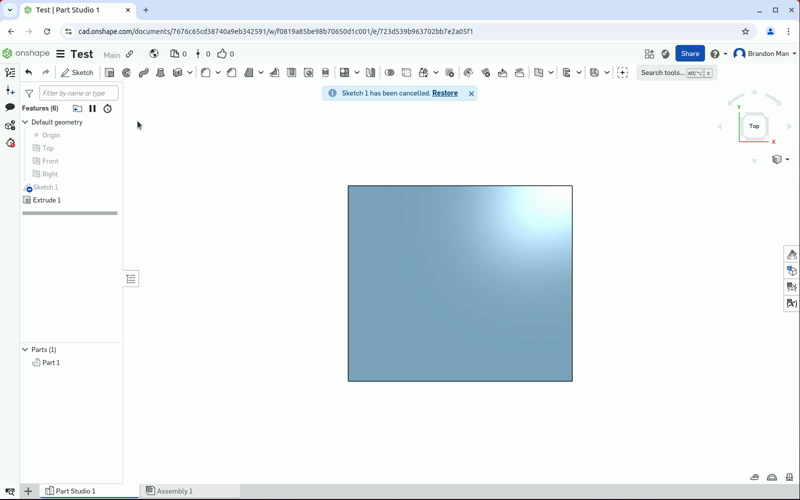
key(shift+h)
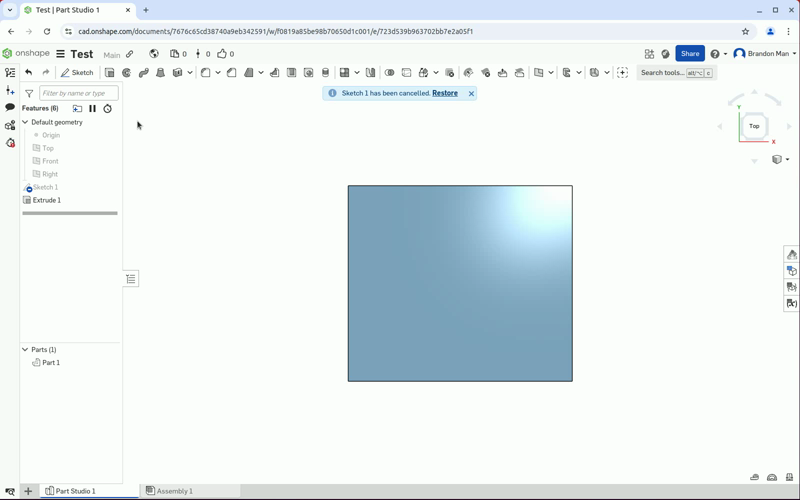
mouse_move(73, 189)
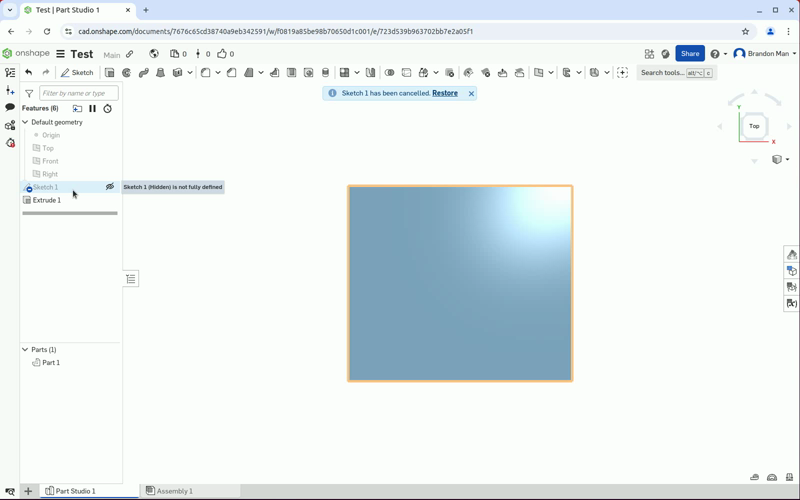
click(73, 189)
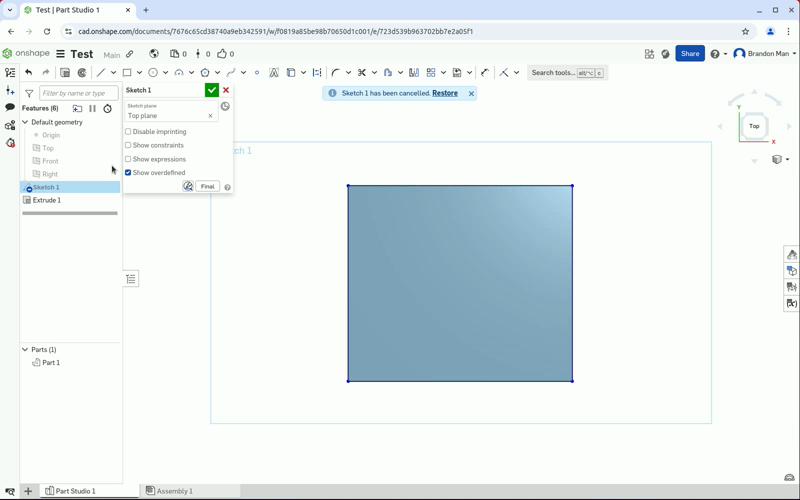
mouse_move(229, 92)
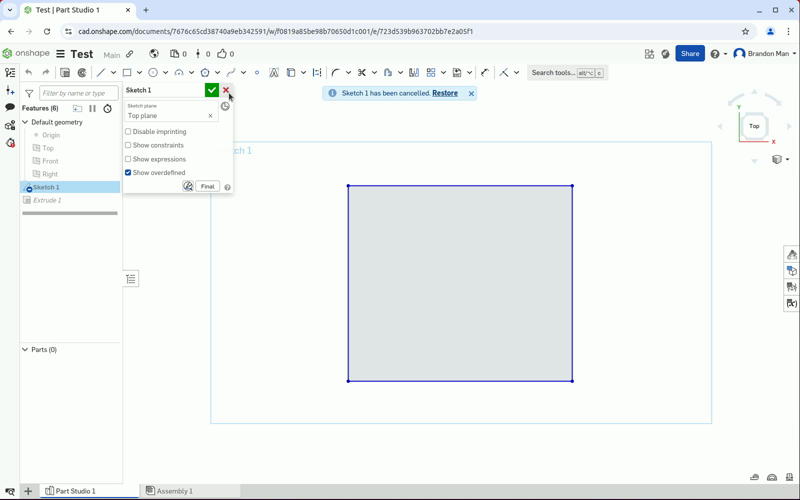
click(229, 92)
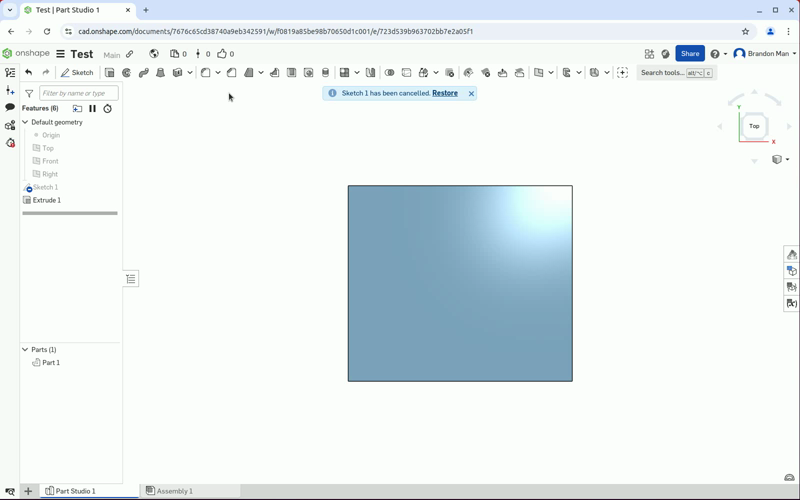
mouse_move(541, 75)
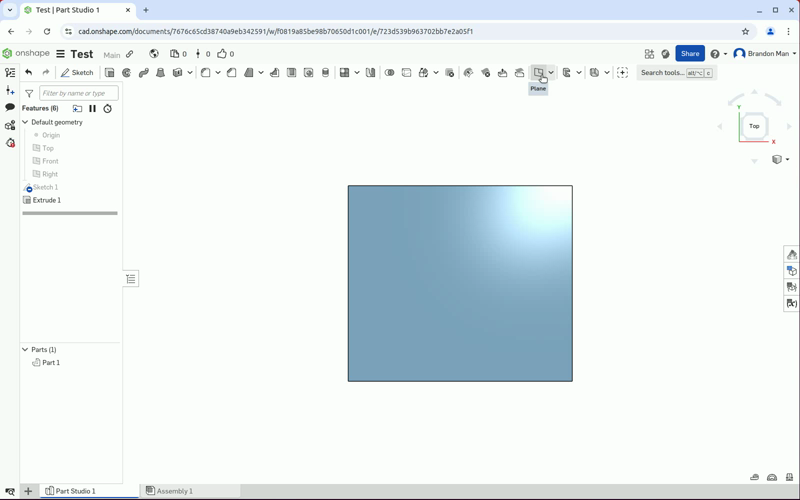
click(541, 75)
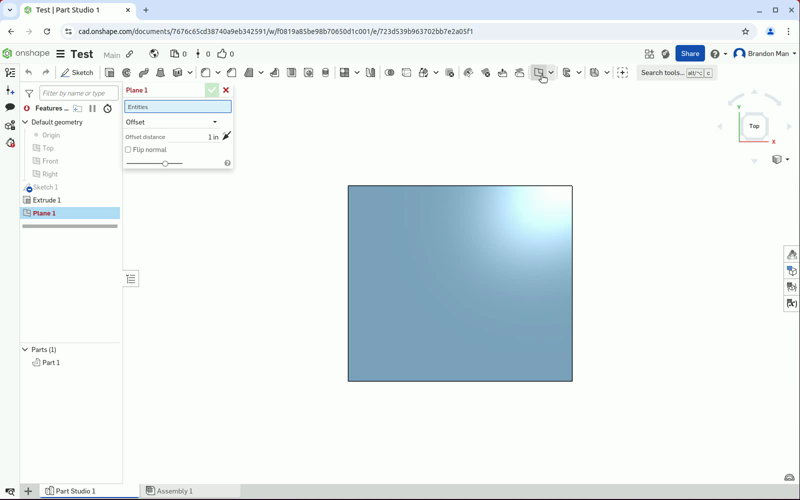
mouse_move(73, 150)
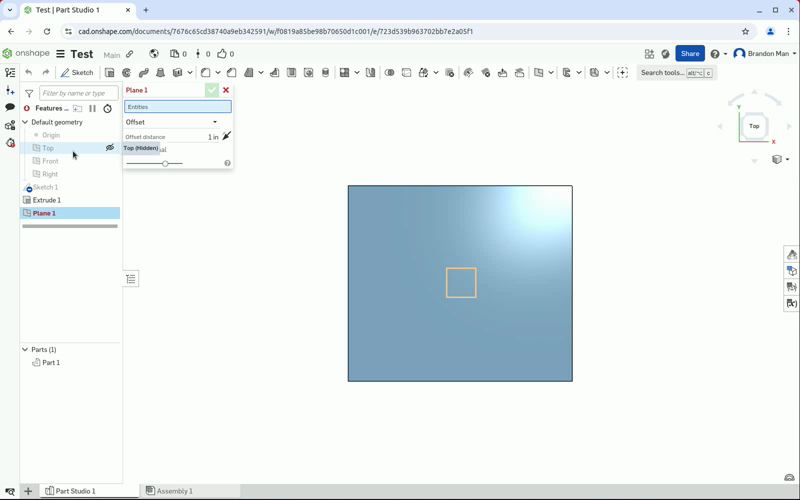
click(73, 150)
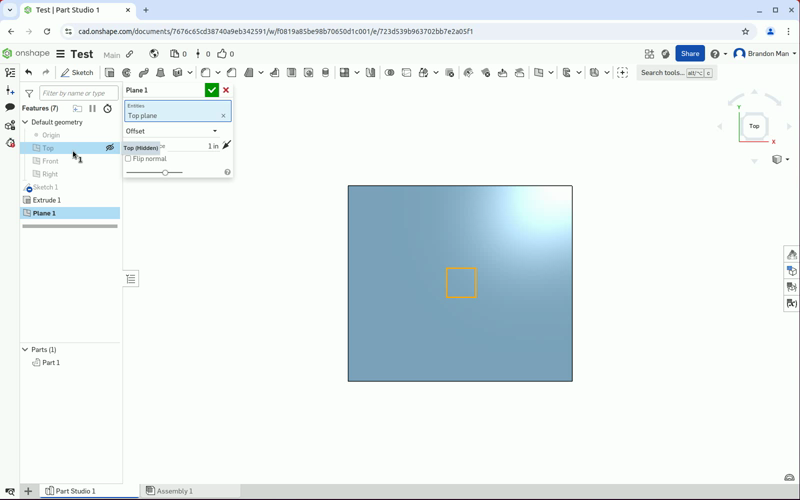
key(tab, 2)
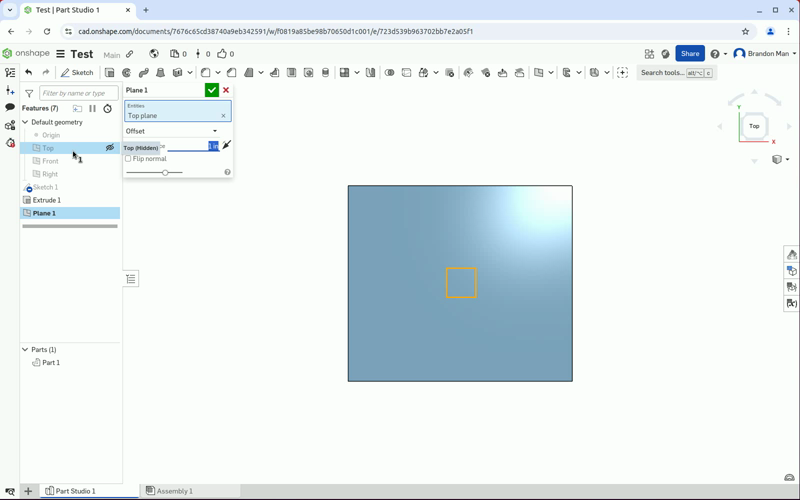
text(20.951)
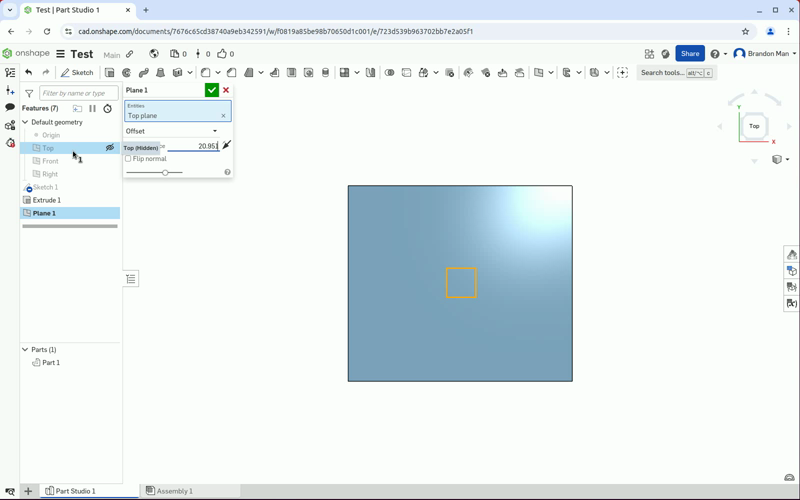
key(enter, 2)
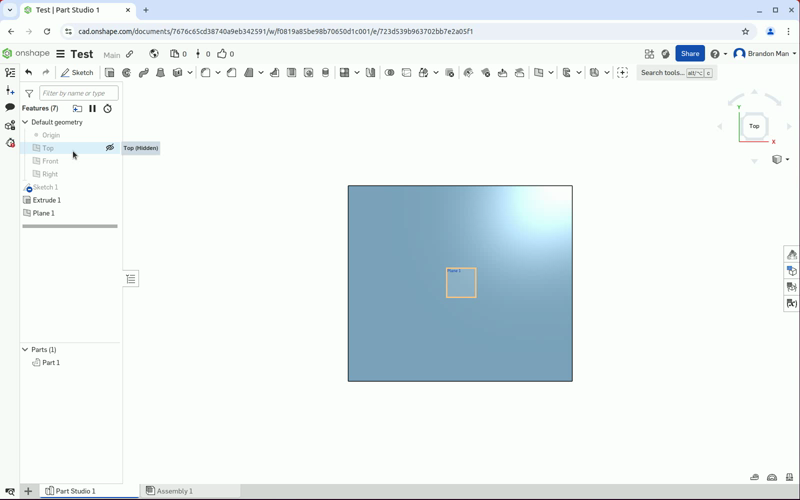
key(shift+s)
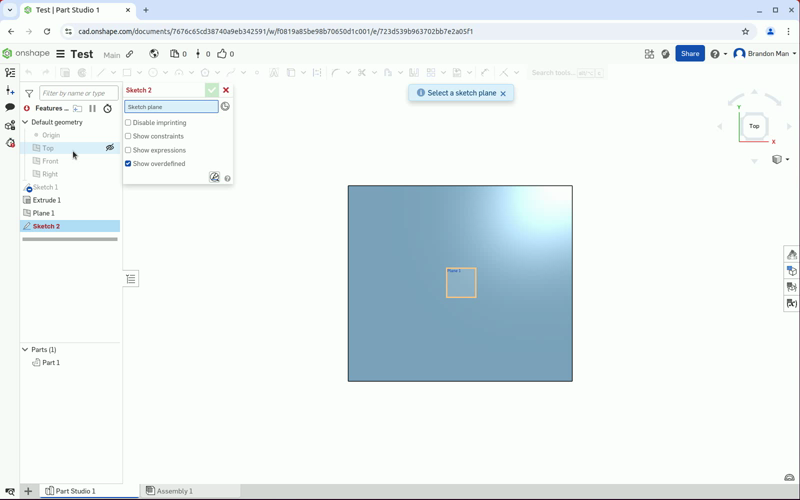
mouse_move(73, 215)
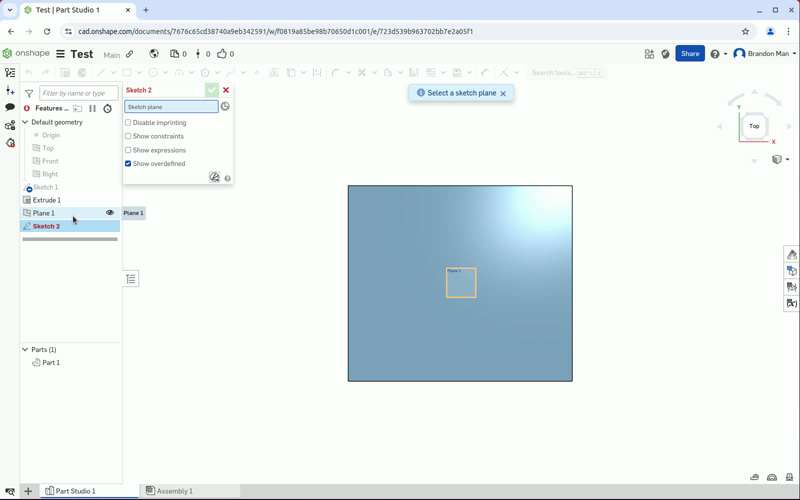
click(73, 215)
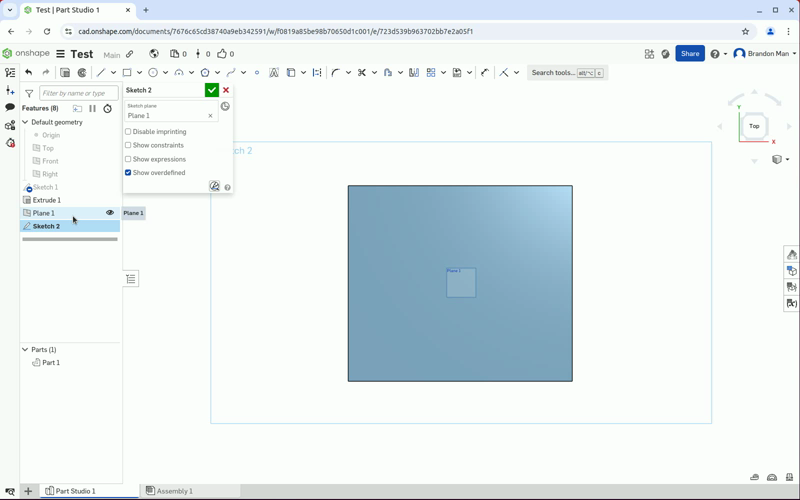
mouse_move(73, 352)
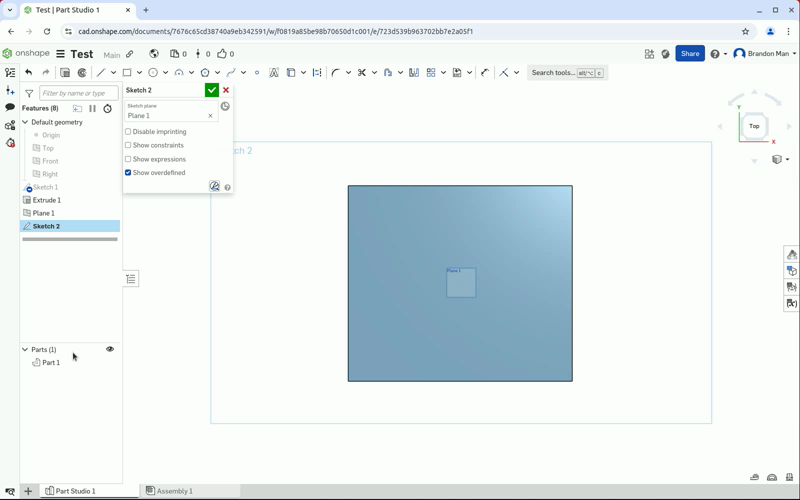
key(y)
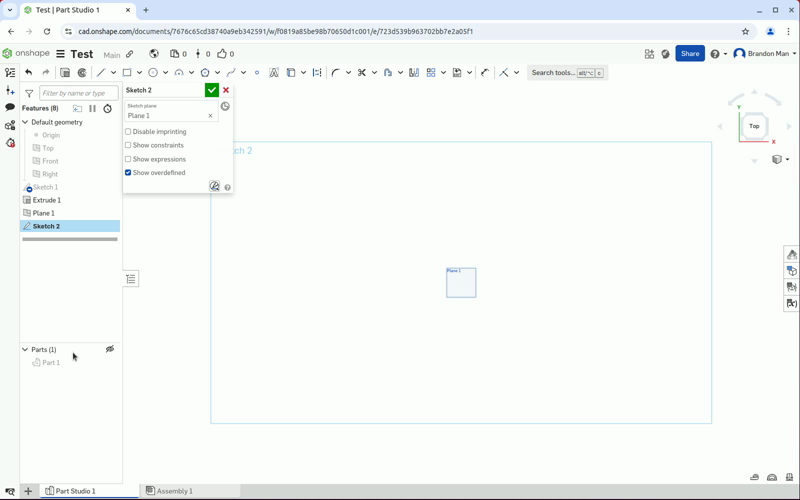
key(l)
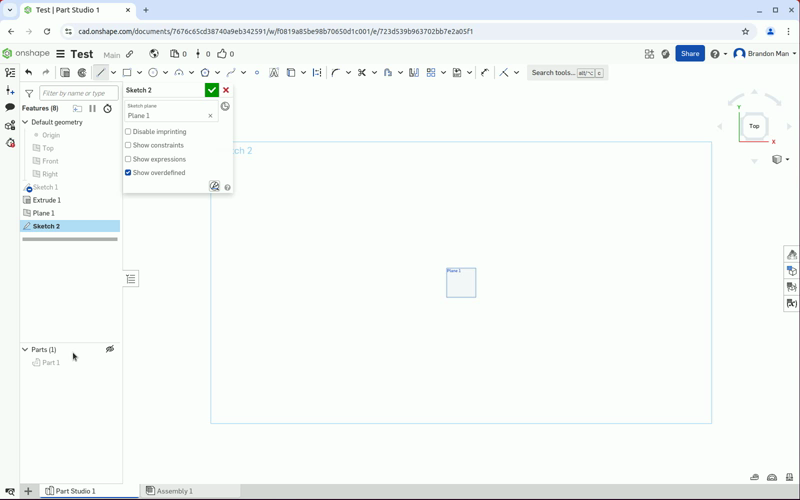
key_down(shift)
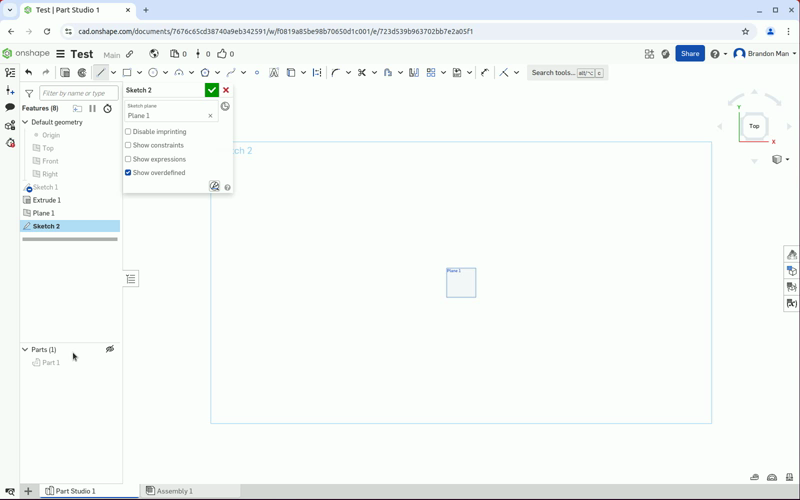
mouse_move(441, 381)
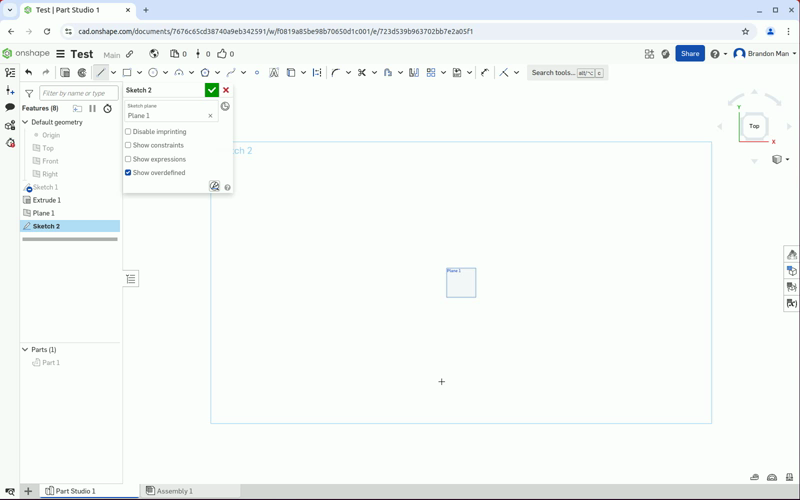
click(441, 381)
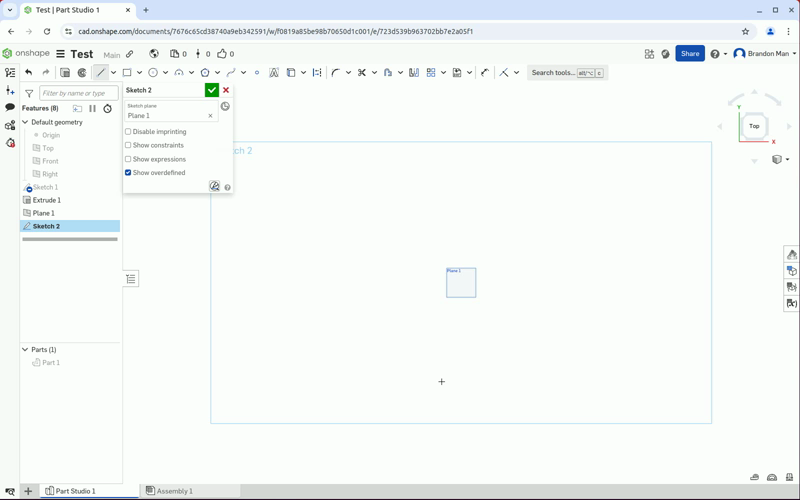
key_up(shift)
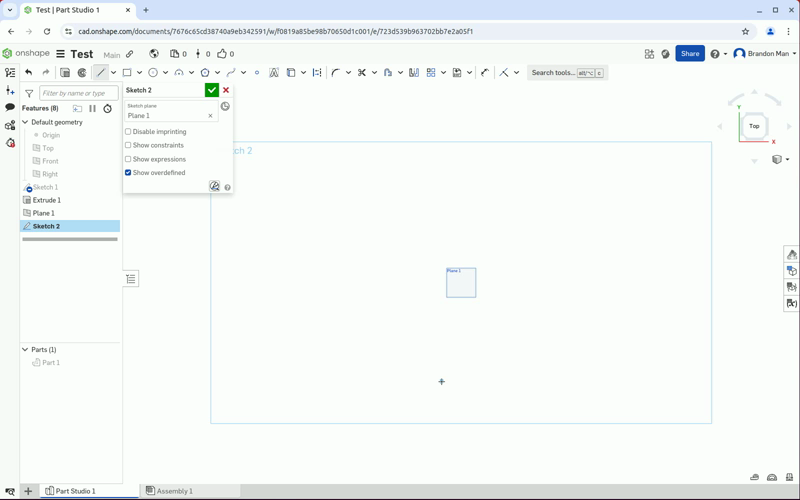
key_down(shift)
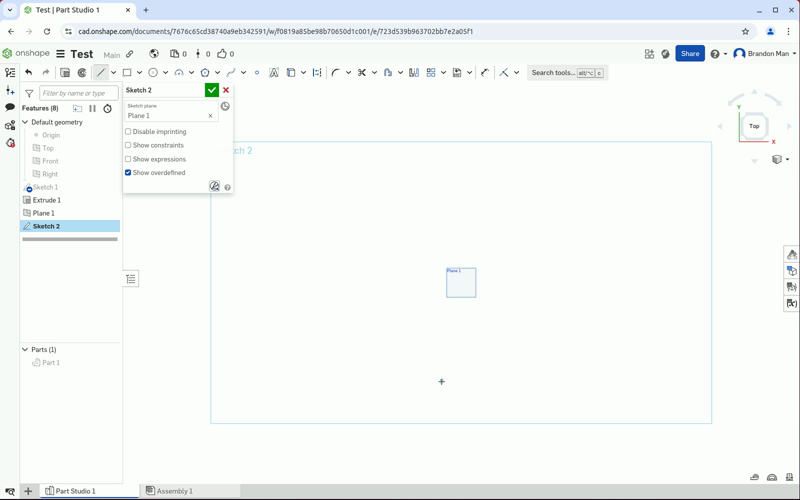
mouse_move(471, 381)
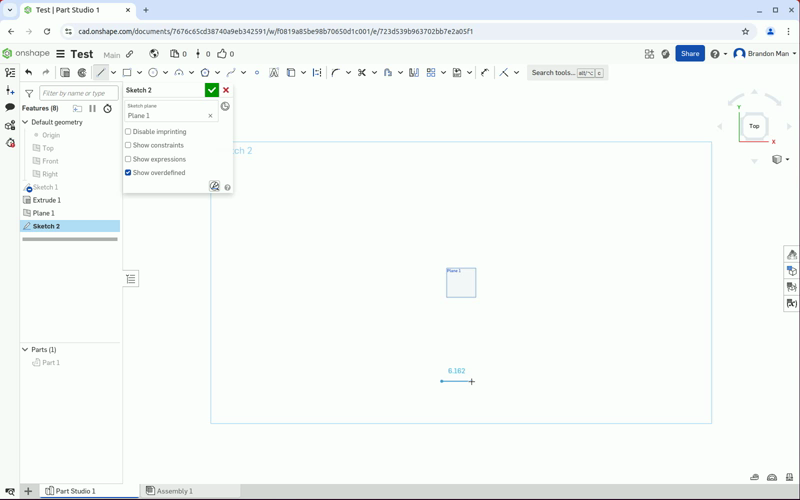
mouse_move(481, 381)
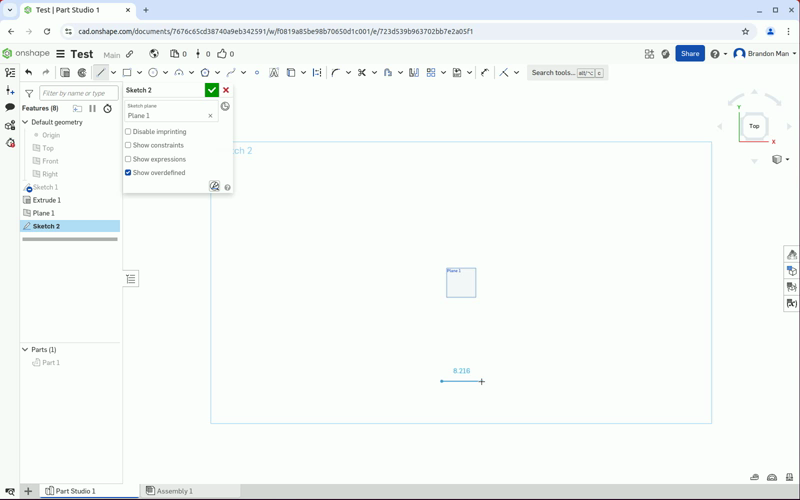
click(481, 381)
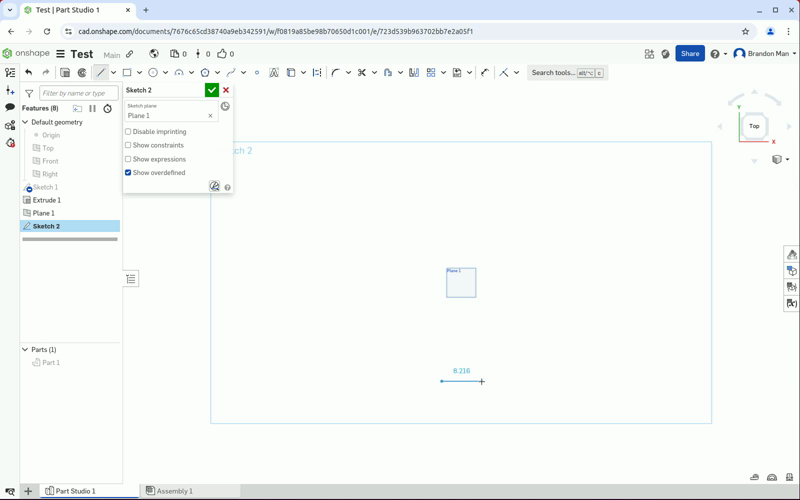
key_up(shift)
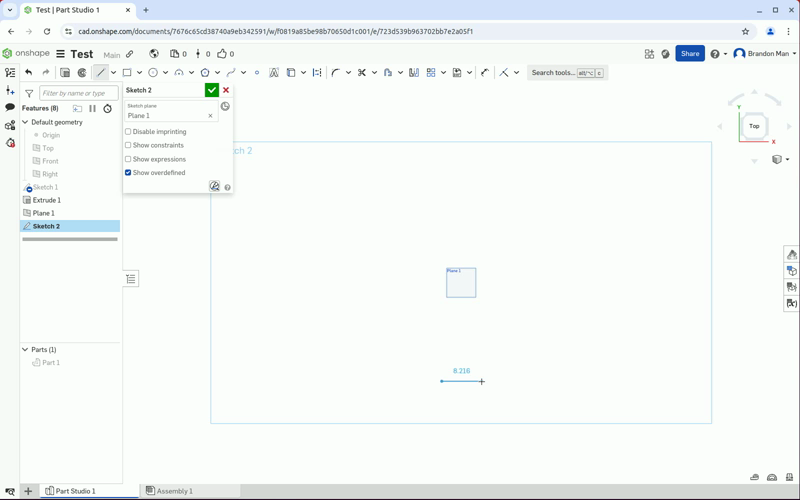
key_down(shift)
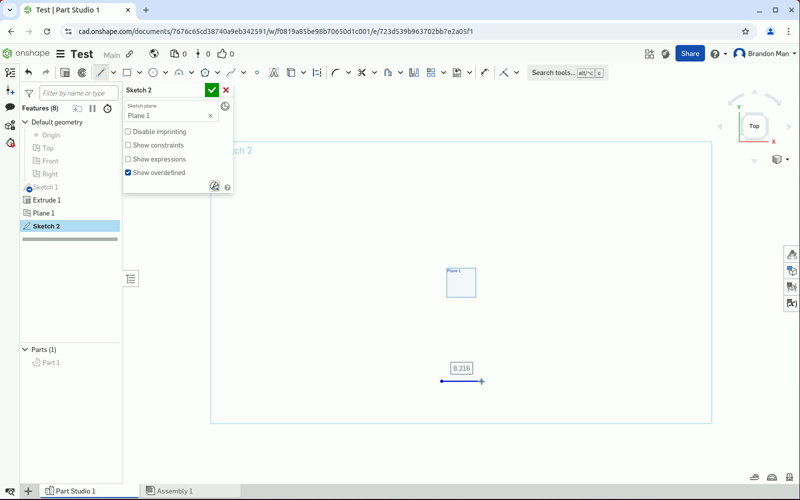
mouse_move(511, 381)
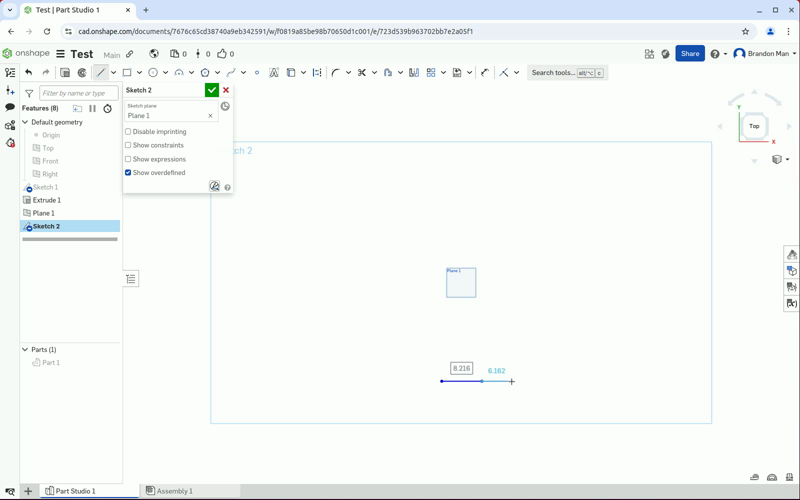
mouse_move(481, 347)
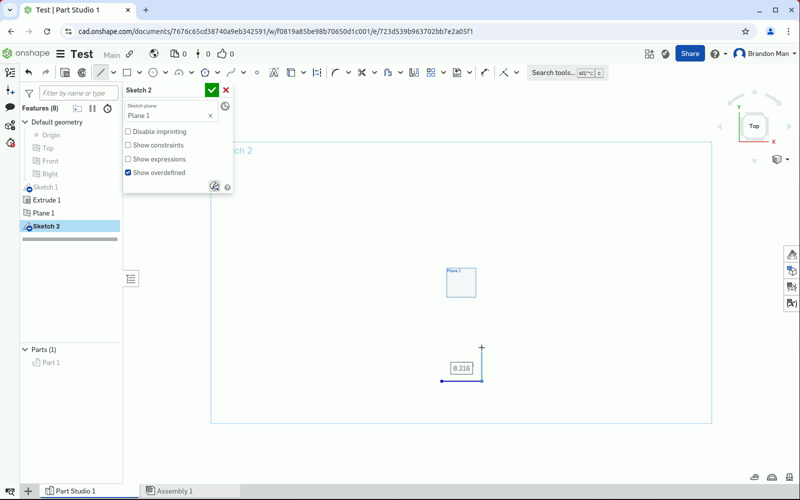
click(481, 347)
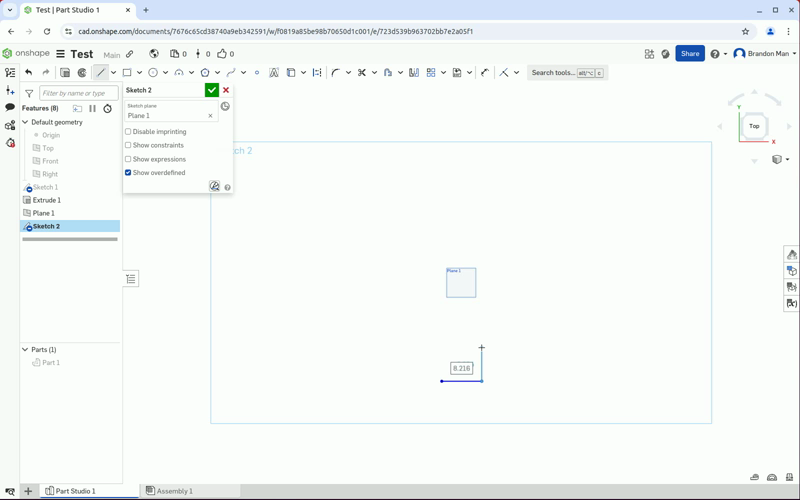
key_up(shift)
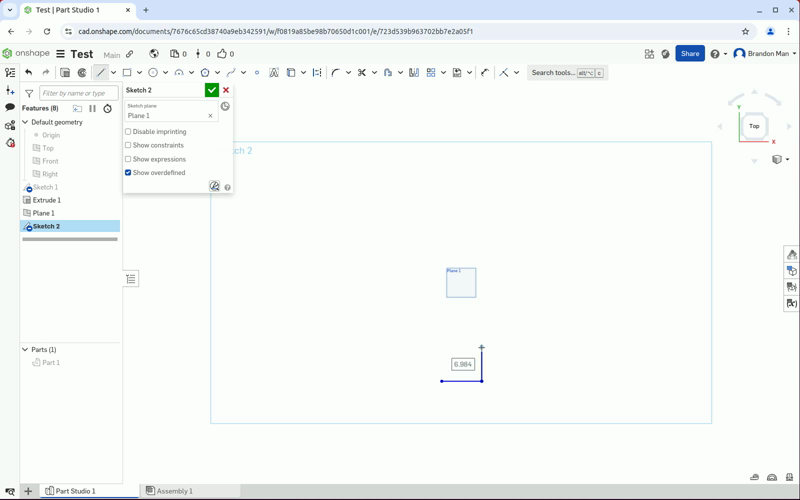
key_down(shift)
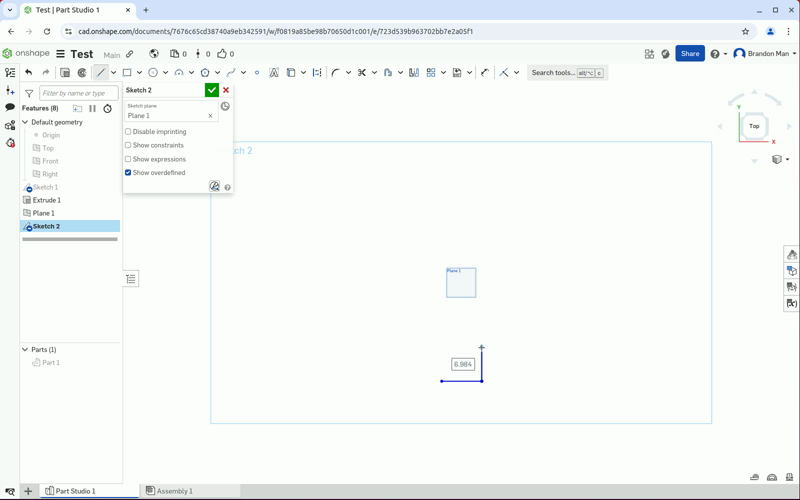
mouse_move(511, 347)
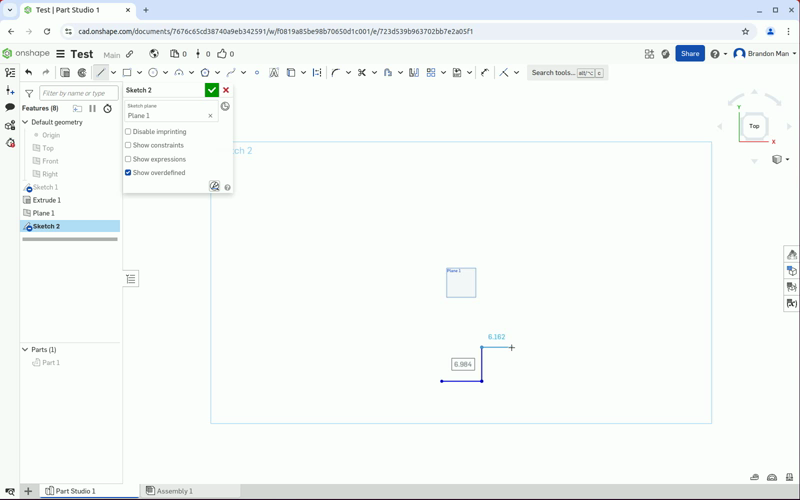
mouse_move(441, 347)
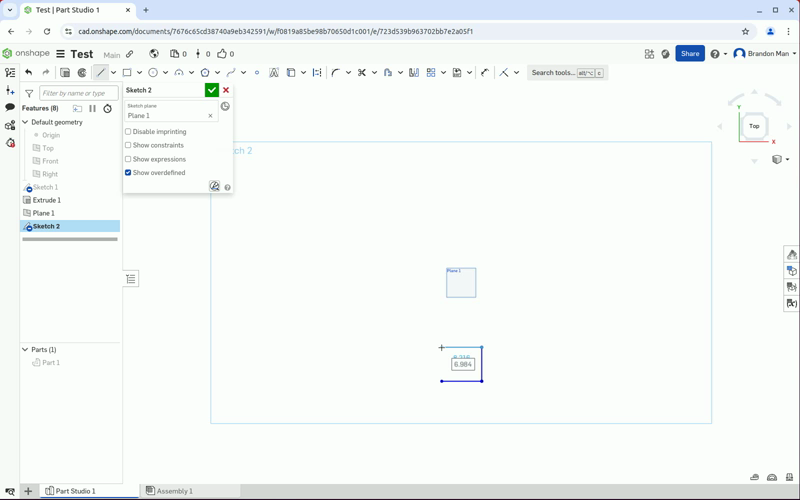
click(441, 347)
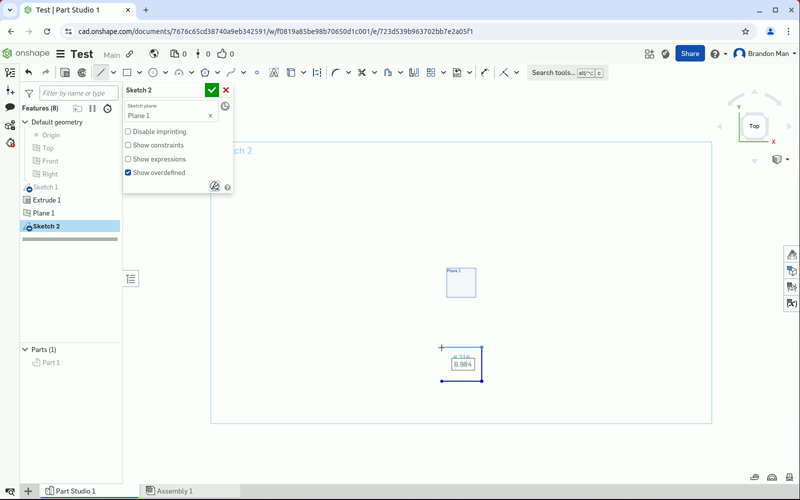
key_up(shift)
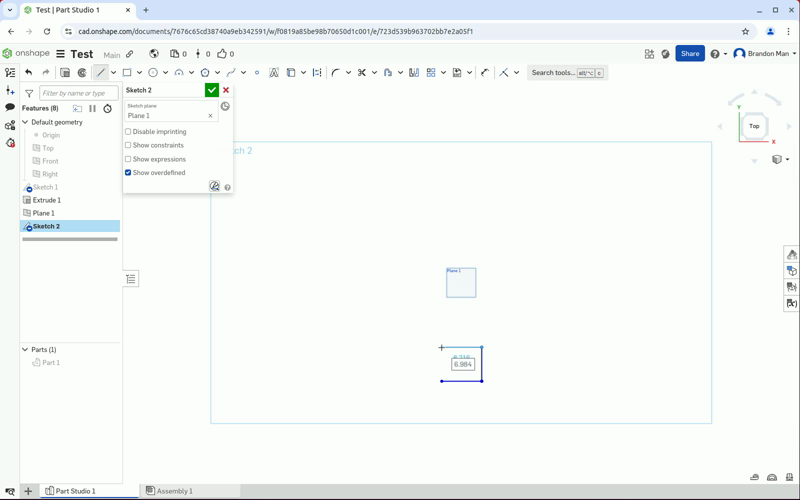
mouse_move(471, 347)
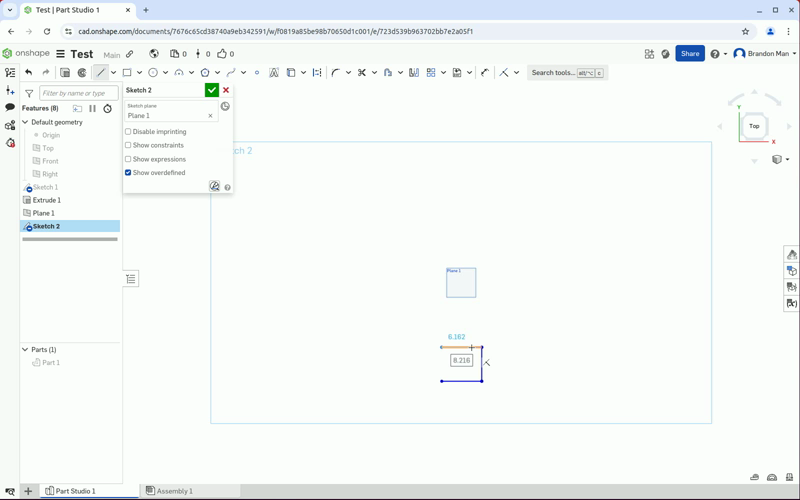
key_down(shift)
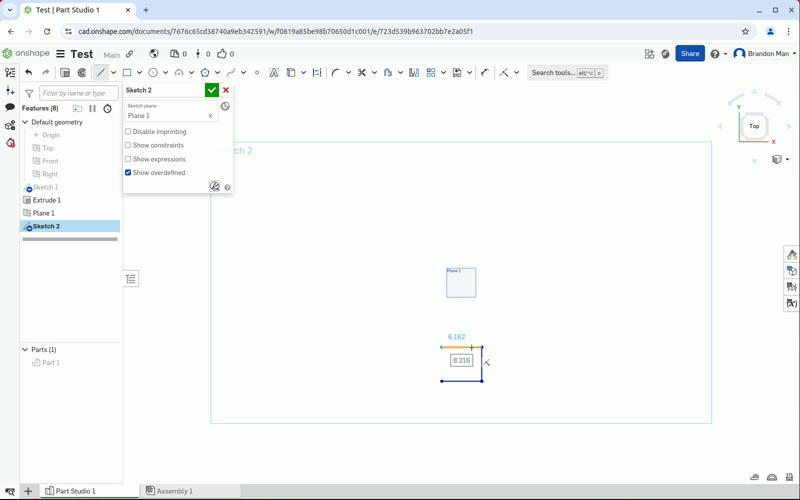
mouse_move(441, 381)
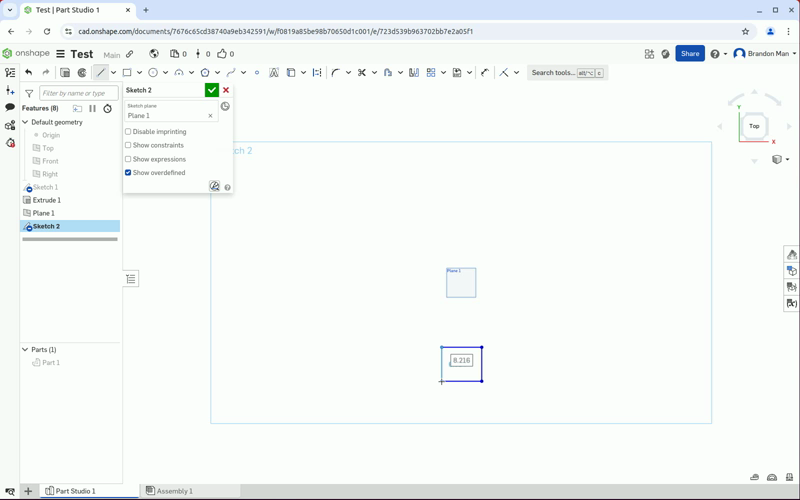
key_up(shift)
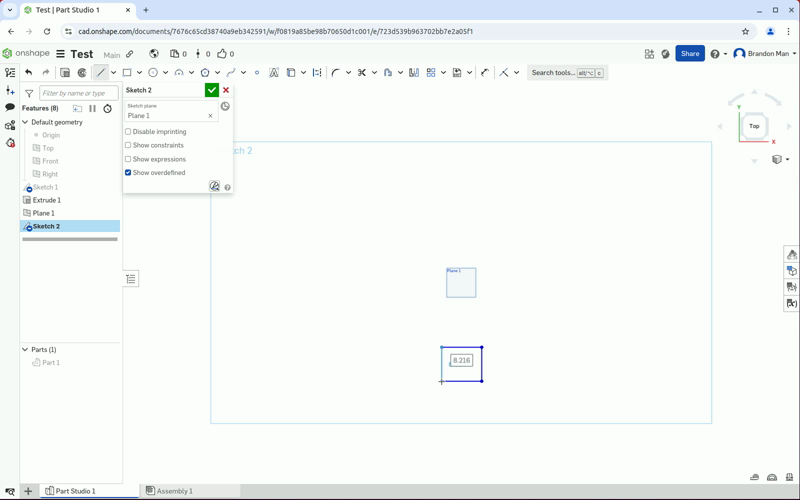
click(441, 381)
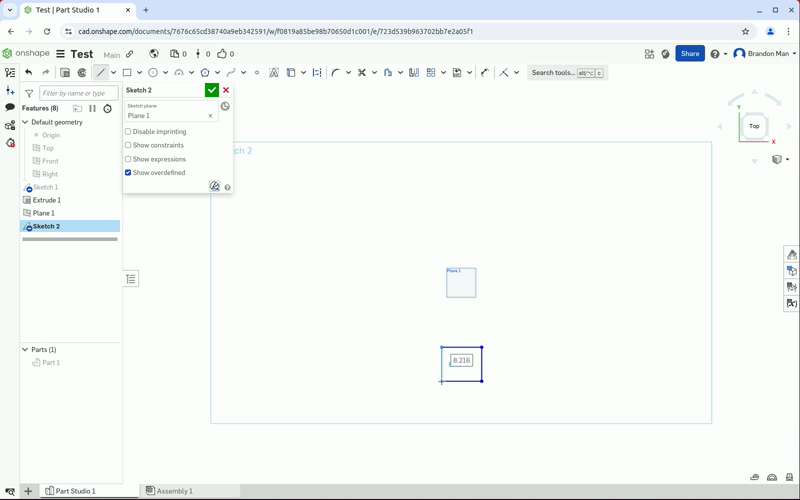
key(esc)
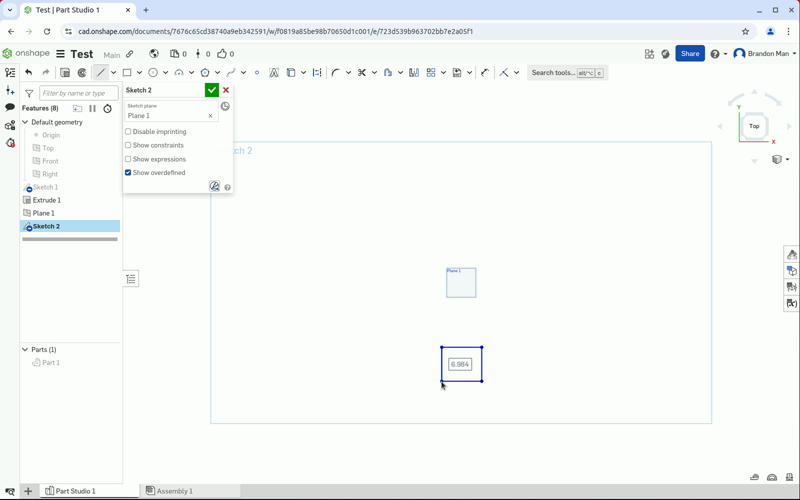
mouse_move(461, 376)
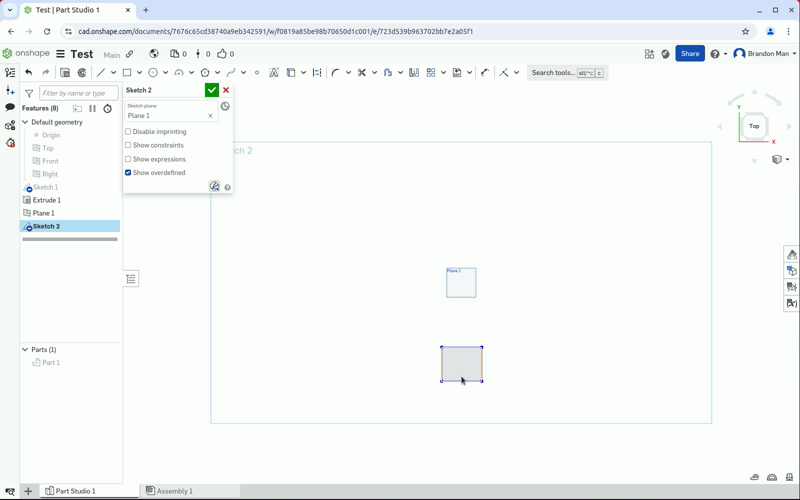
scroll(6)
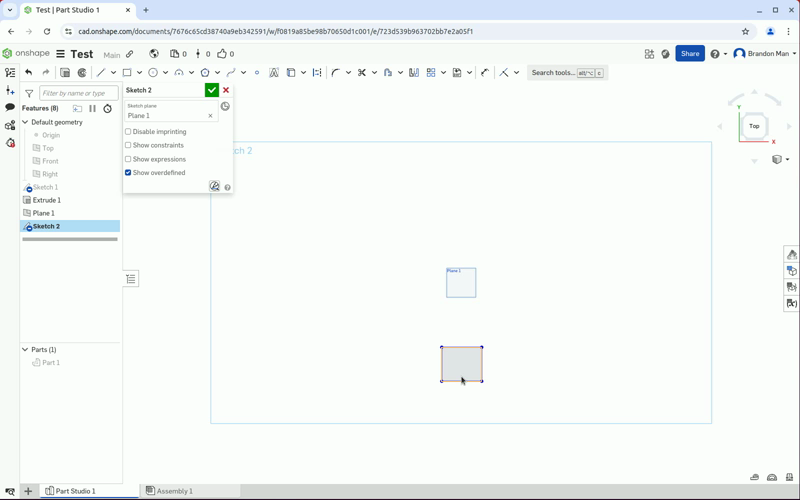
scroll(6)
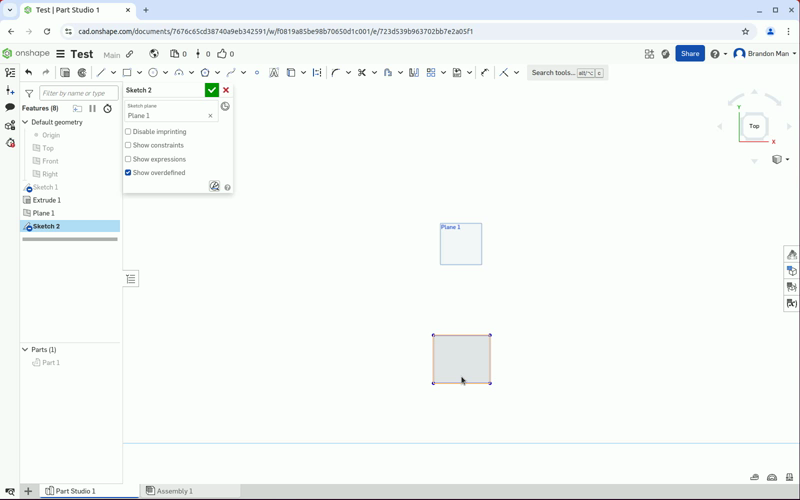
scroll(6)
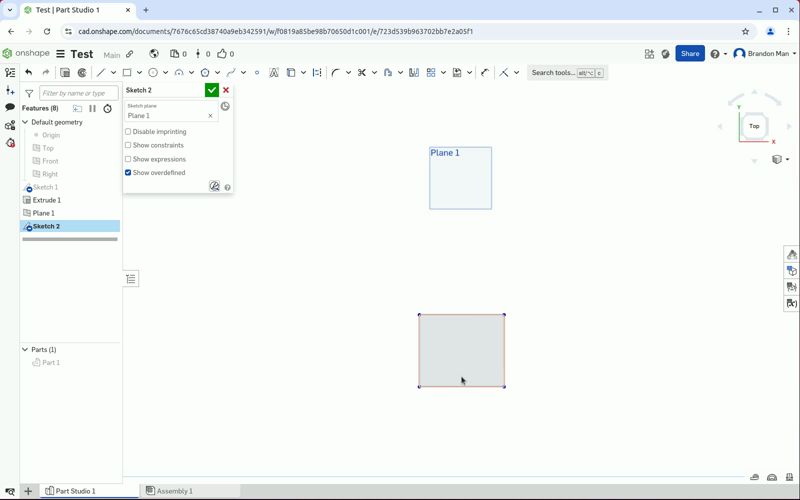
scroll(6)
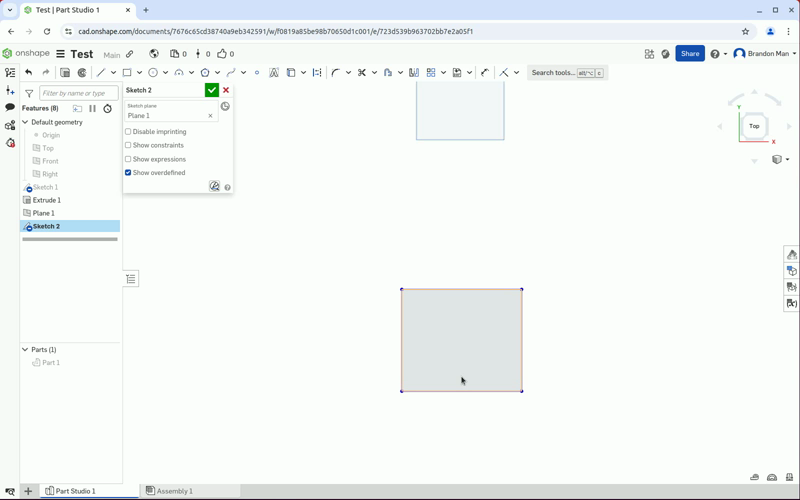
scroll(6)
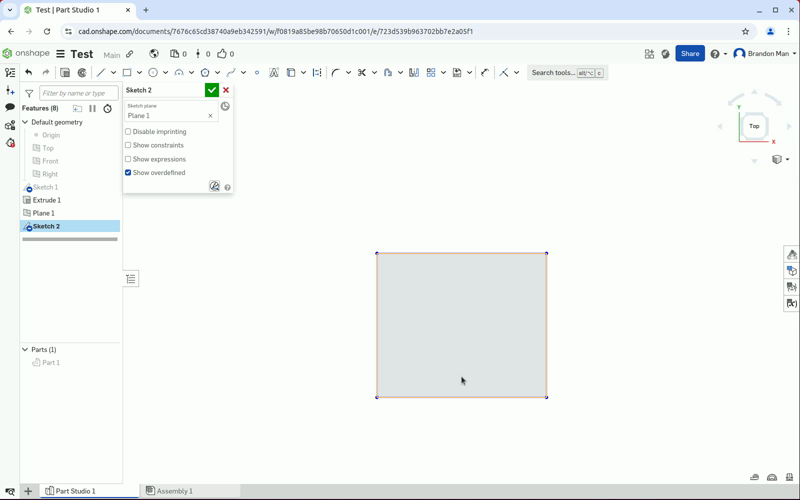
scroll(6)
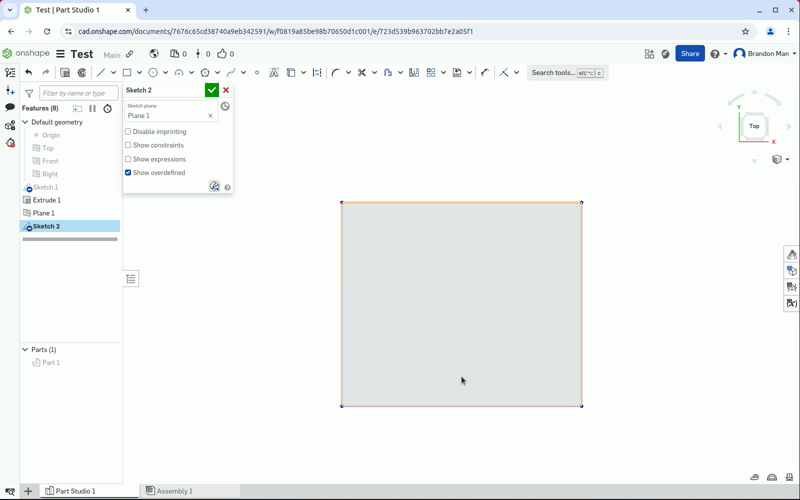
scroll(6)
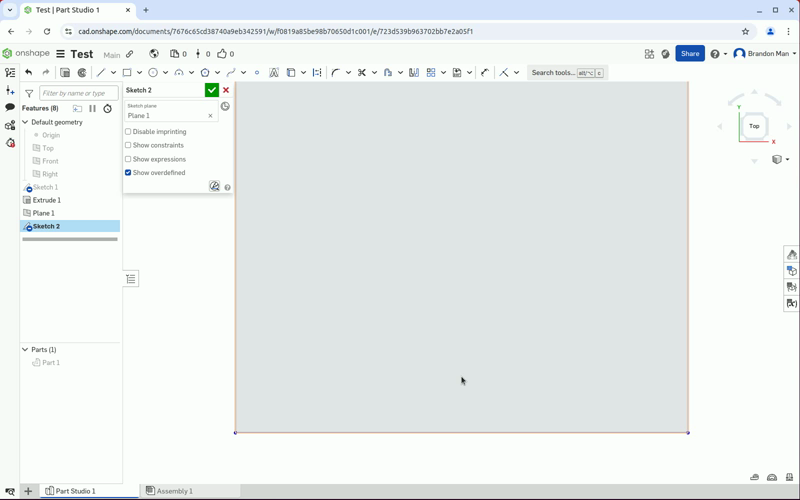
click(461, 376)
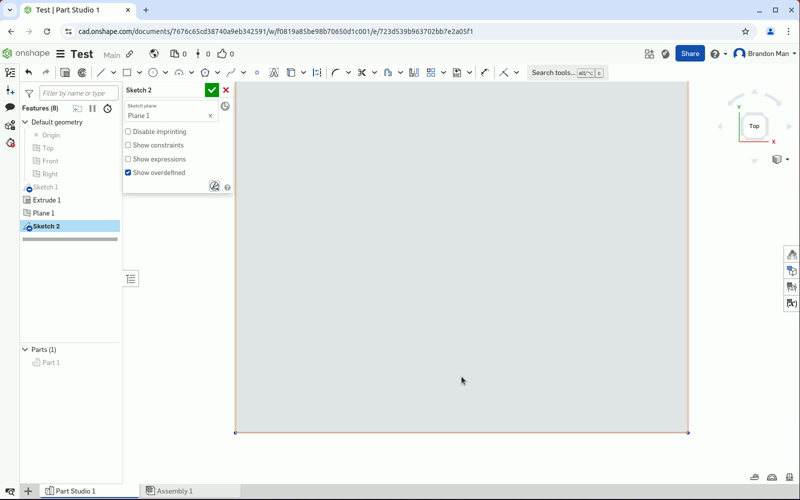
scroll(-6)
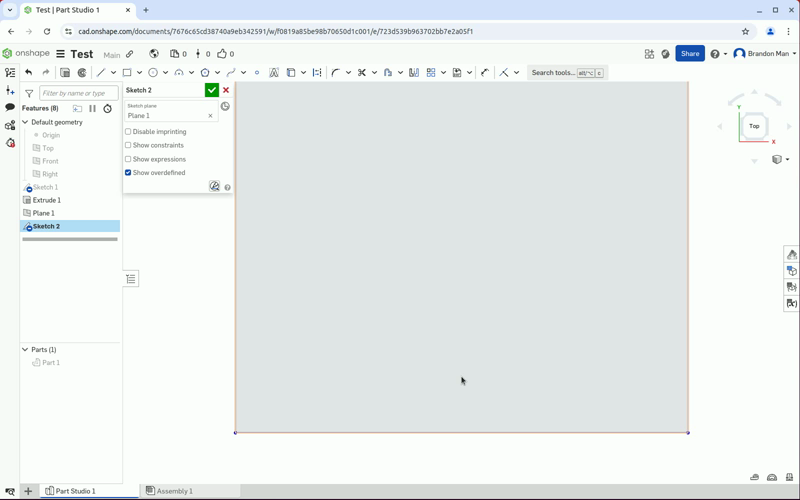
scroll(-6)
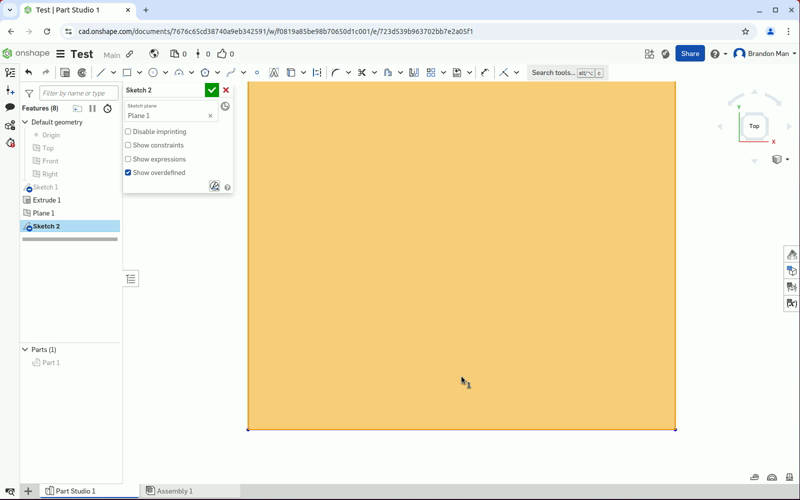
scroll(-6)
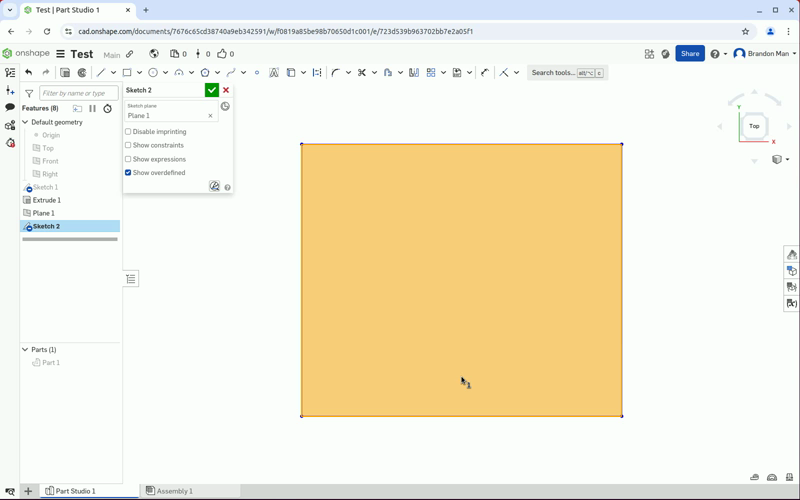
scroll(-6)
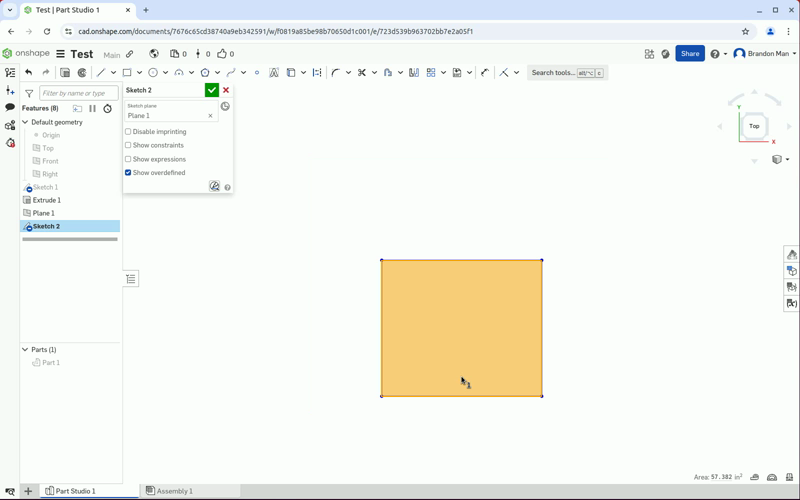
scroll(-6)
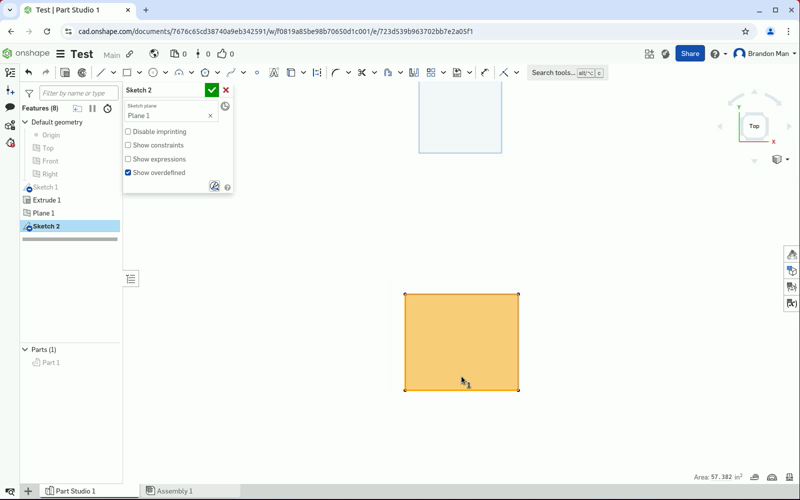
scroll(-6)
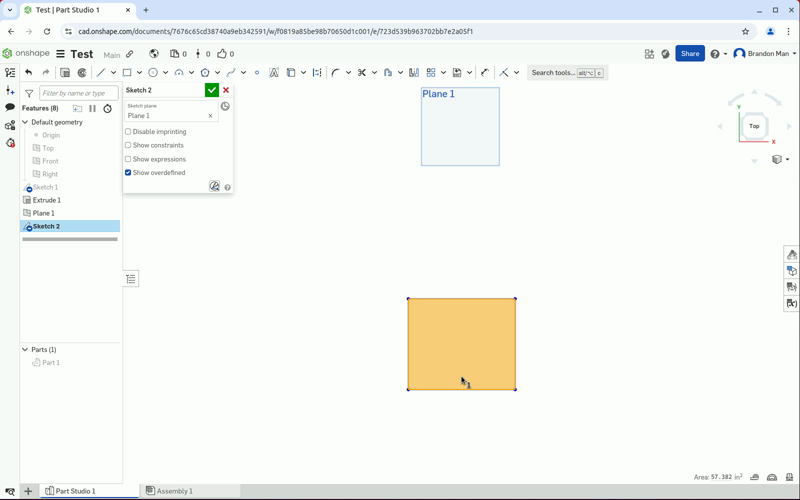
scroll(-6)
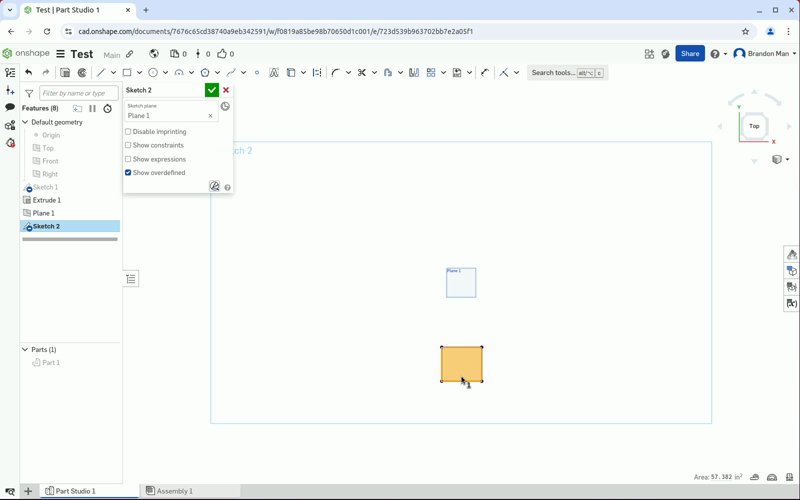
mouse_move(73, 352)
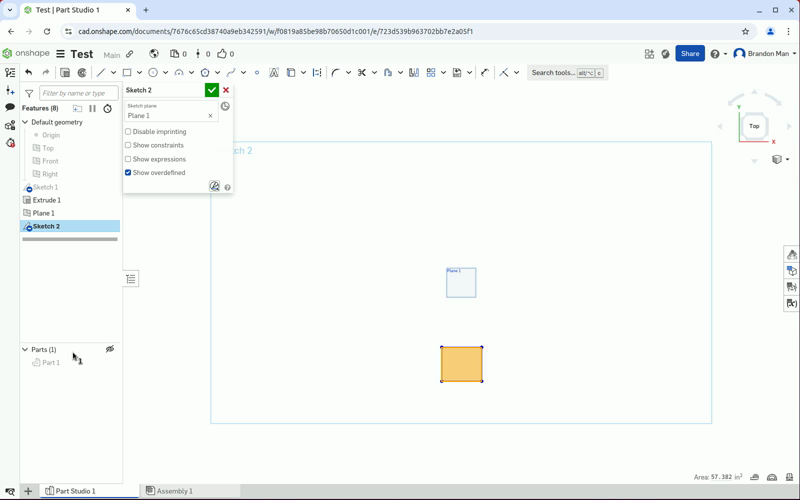
key(shift+y)
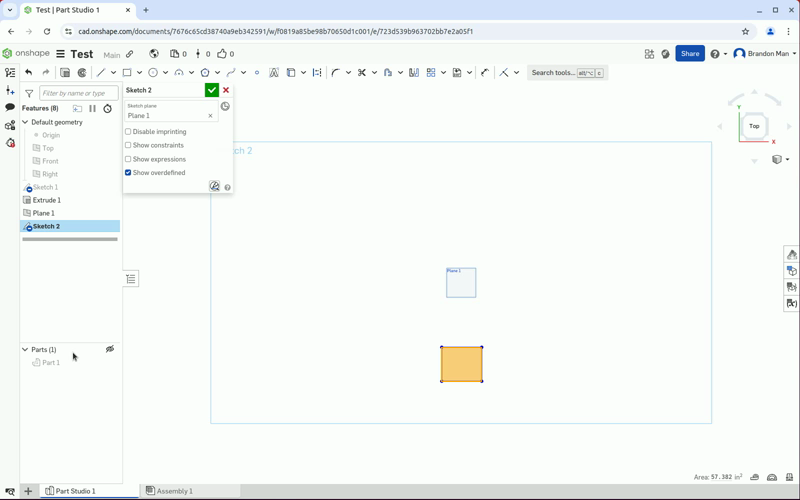
key(shift+e)
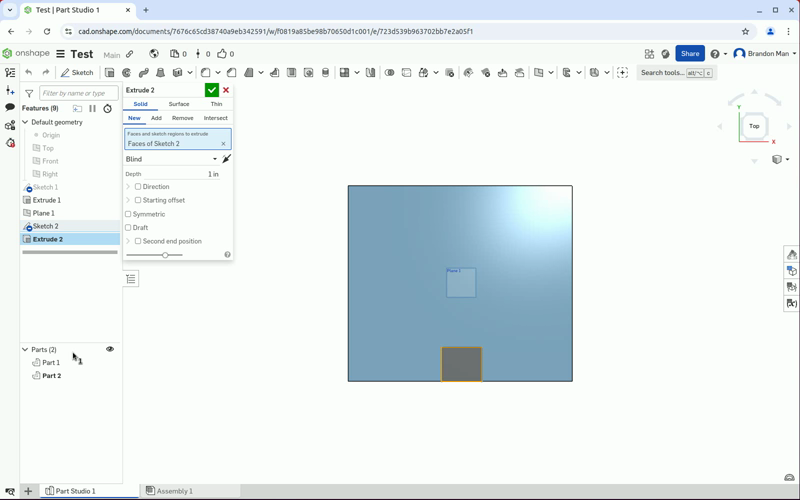
mouse_move(143, 106)
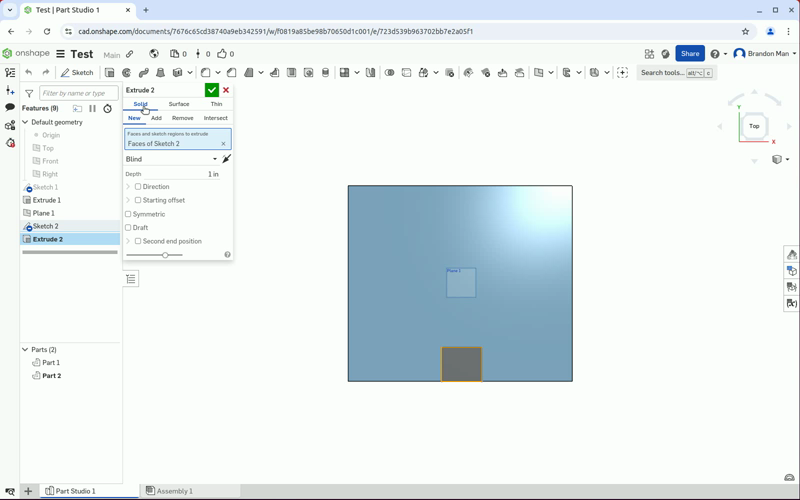
click(143, 106)
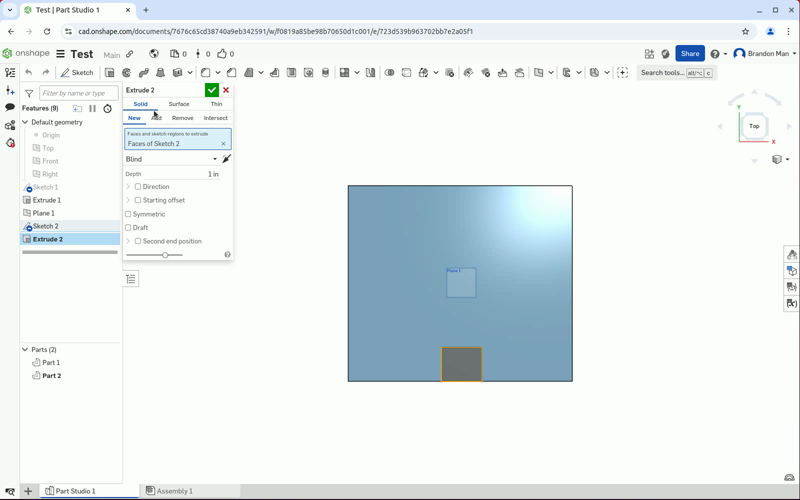
mouse_move(186, 120)
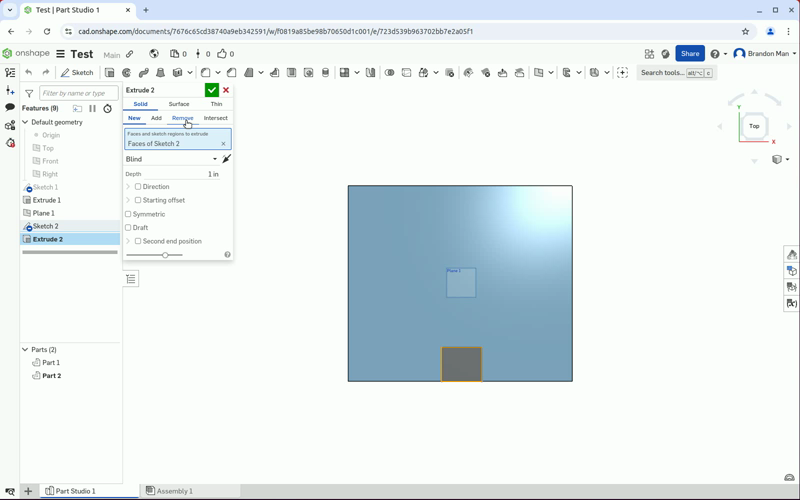
click(186, 120)
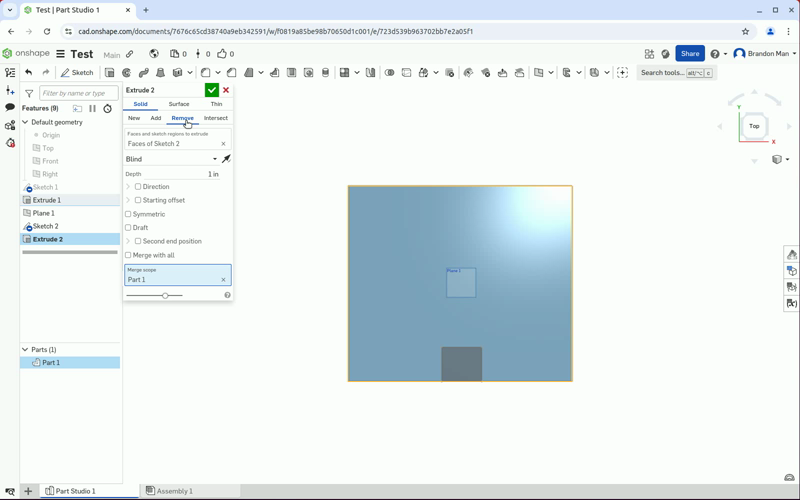
key(tab, 4)
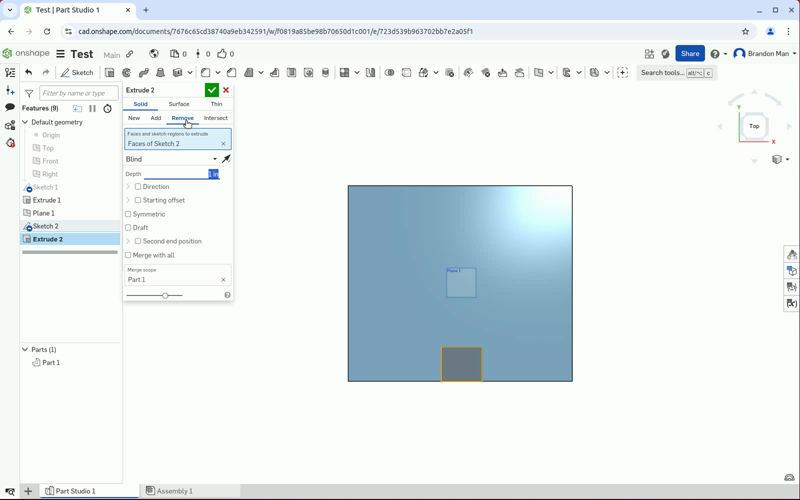
text(20.942)
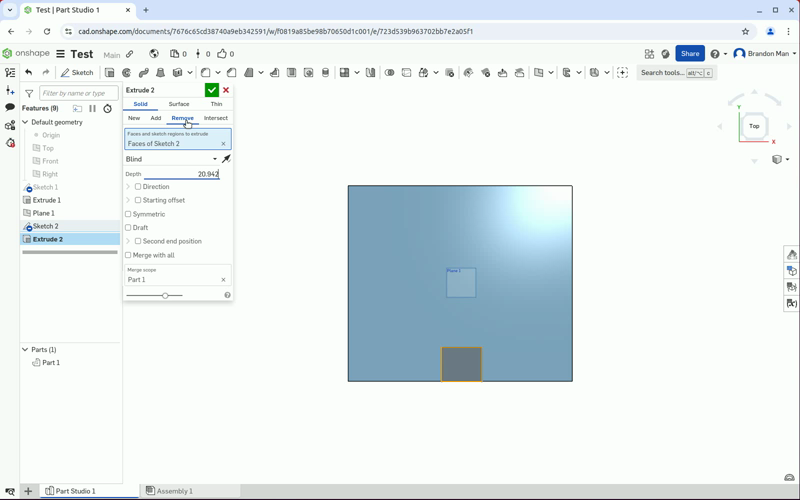
key(tab, 6)
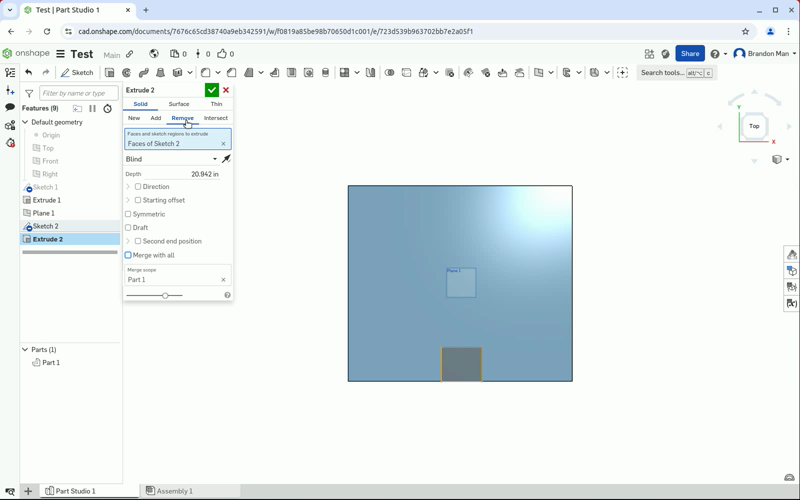
key(space)
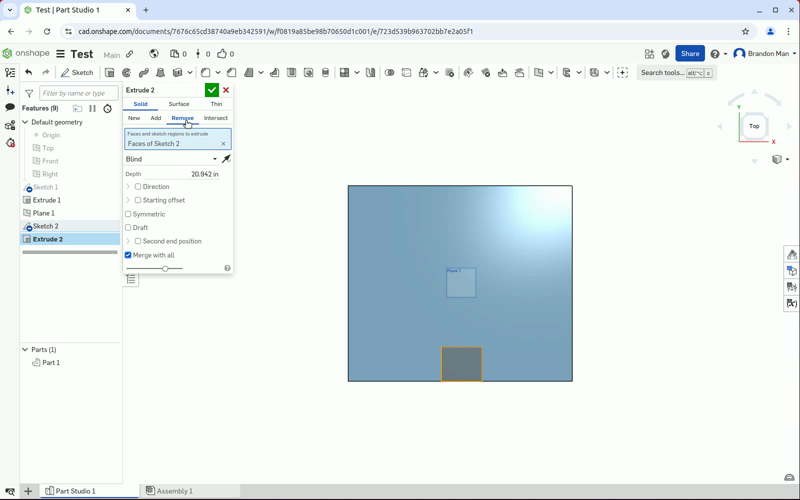
key(enter)
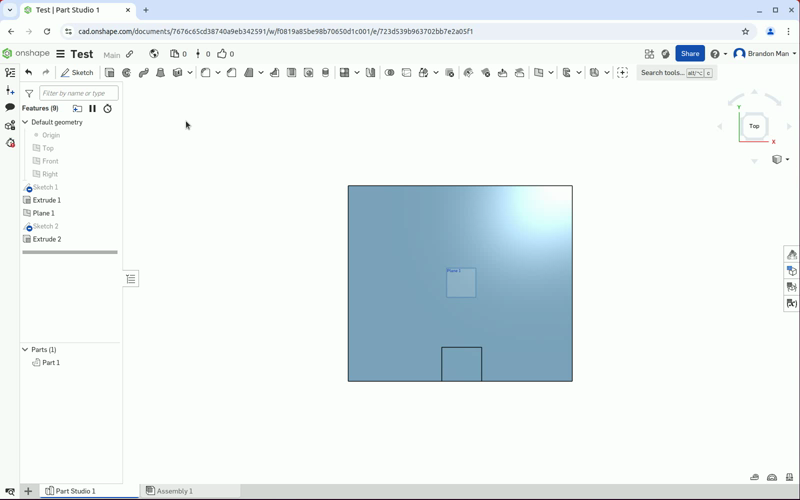
key(shift+h)
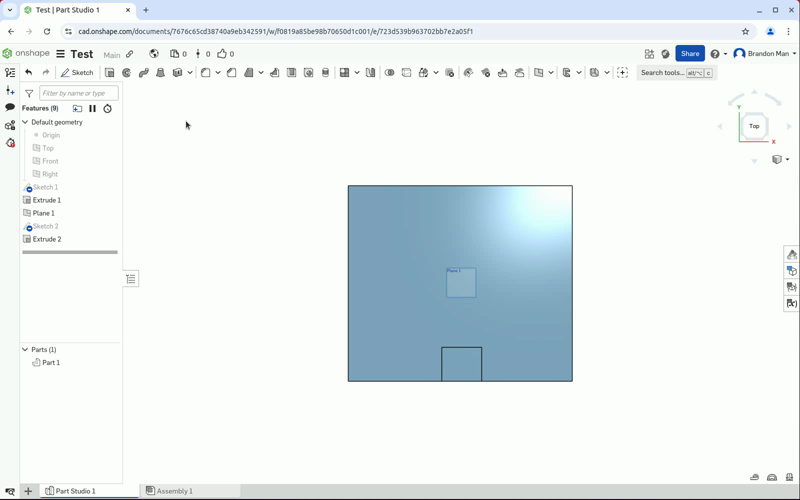
key(shift+h)
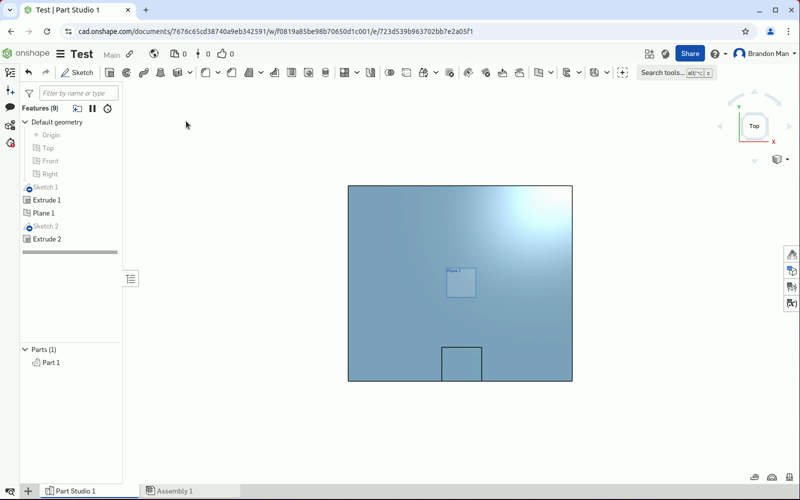
mouse_move(73, 189)
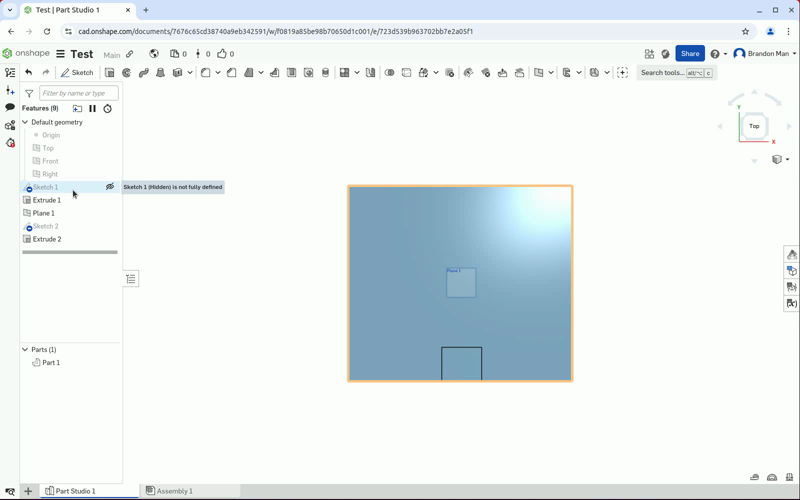
click(73, 189)
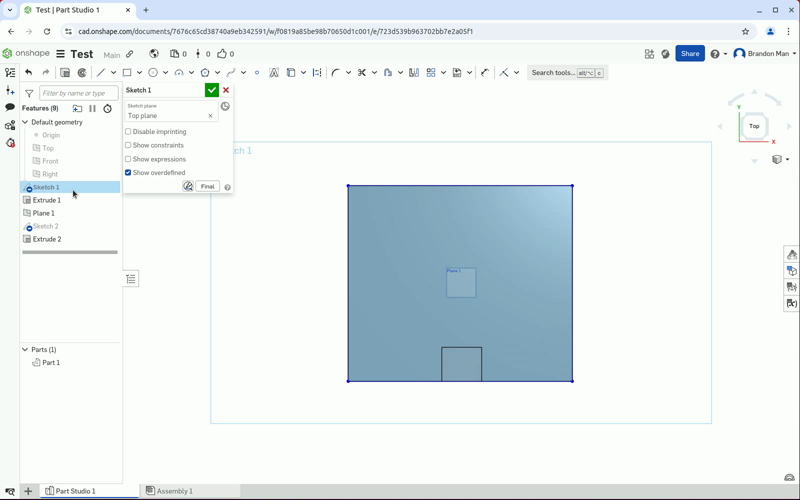
mouse_move(229, 92)
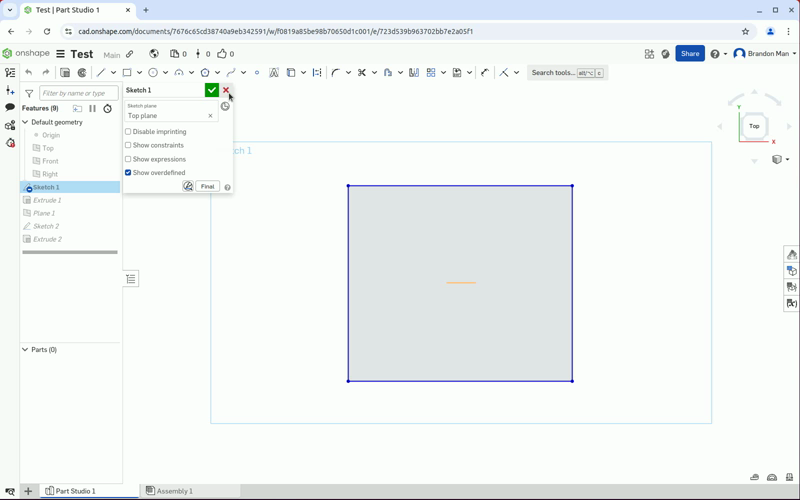
click(229, 92)
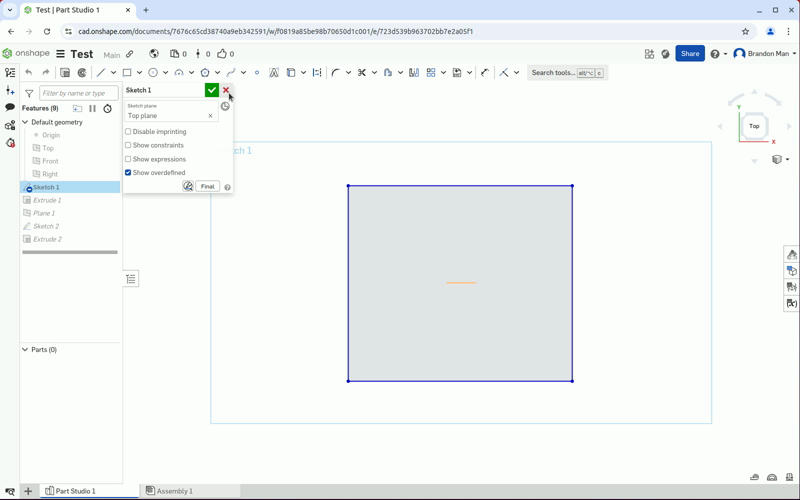
key(shift+s)
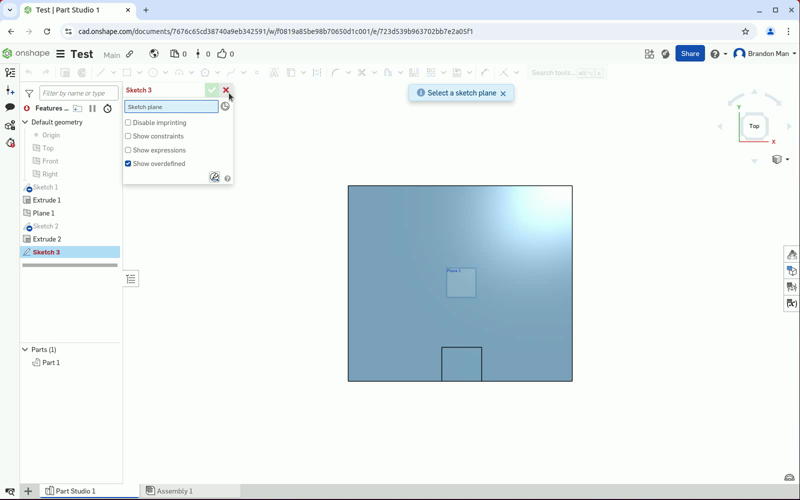
mouse_move(73, 215)
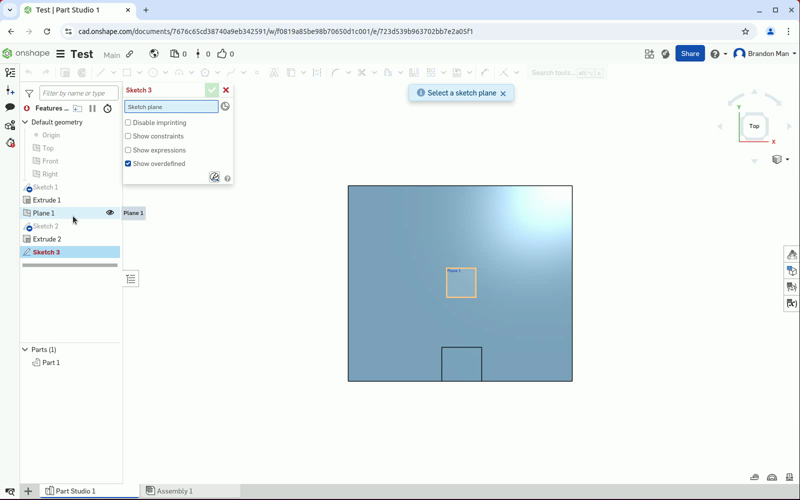
click(73, 215)
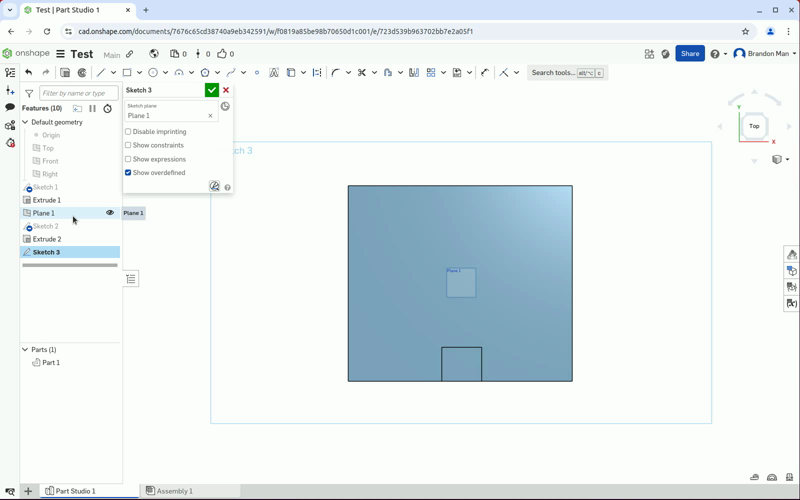
mouse_move(73, 352)
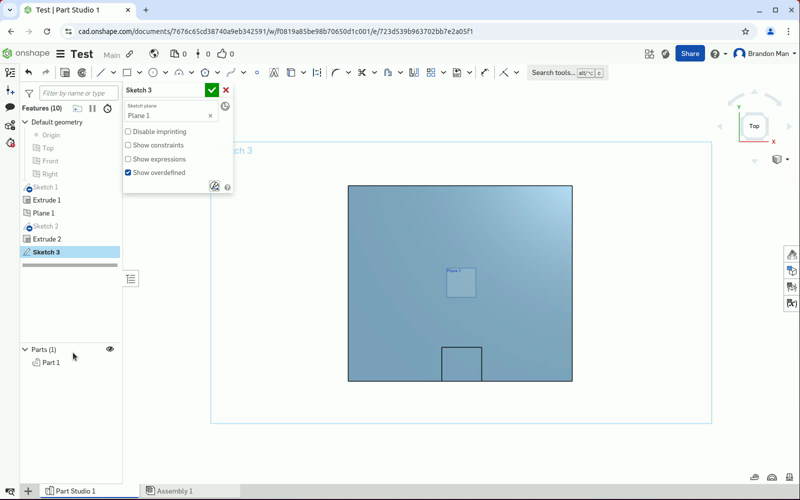
key(y)
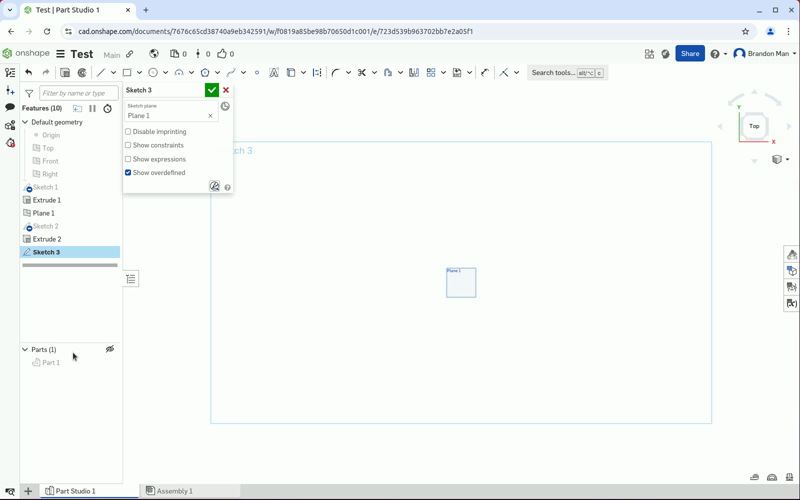
key(l)
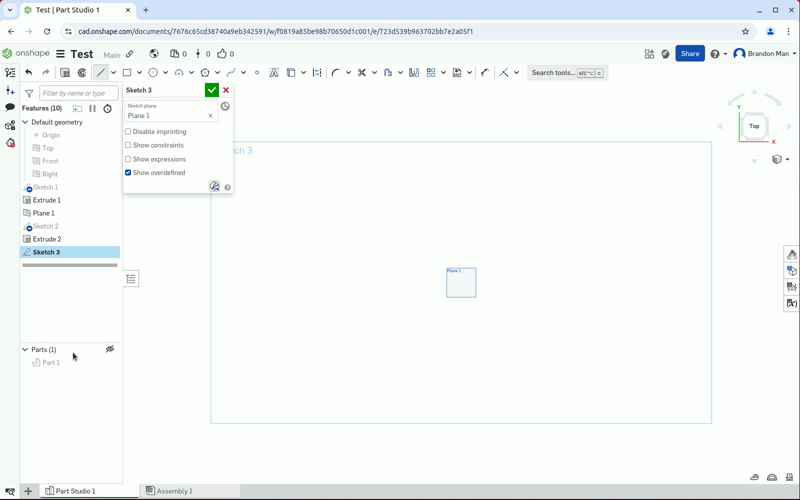
key_down(shift)
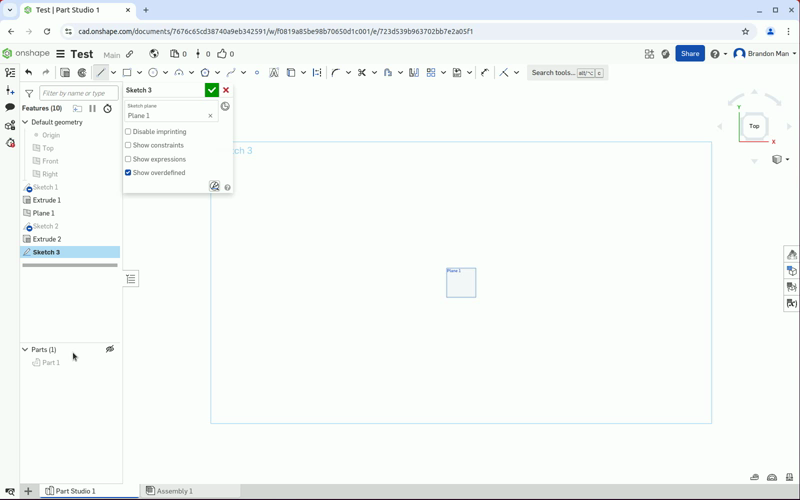
mouse_move(436, 381)
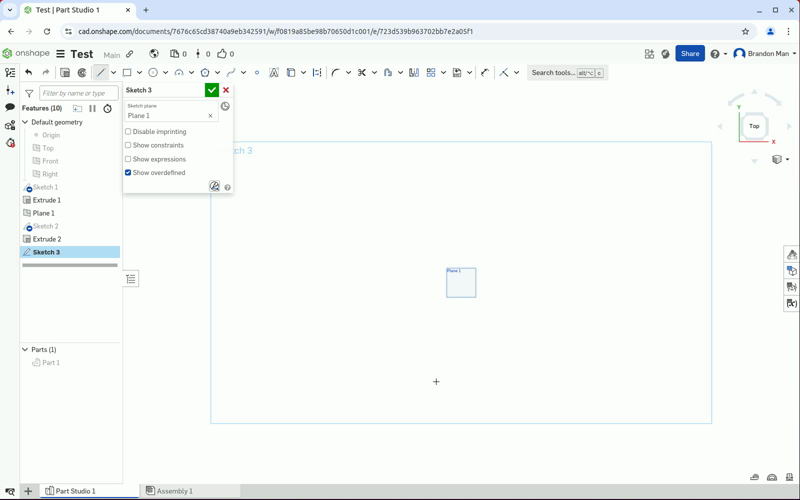
click(436, 381)
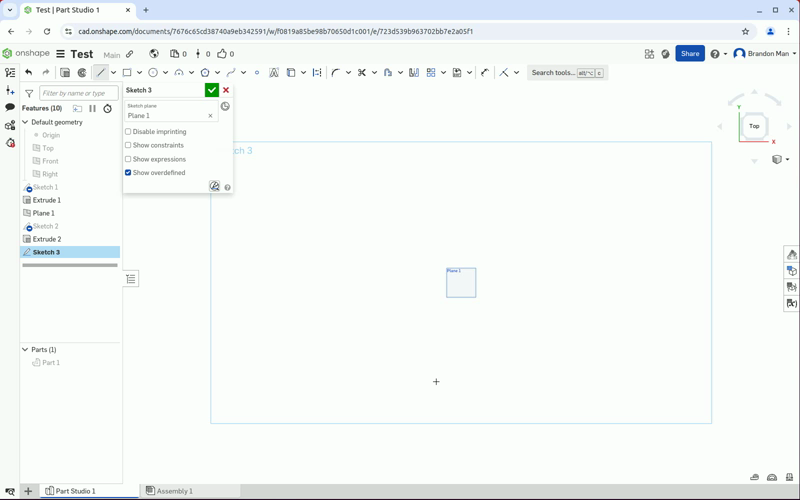
key_up(shift)
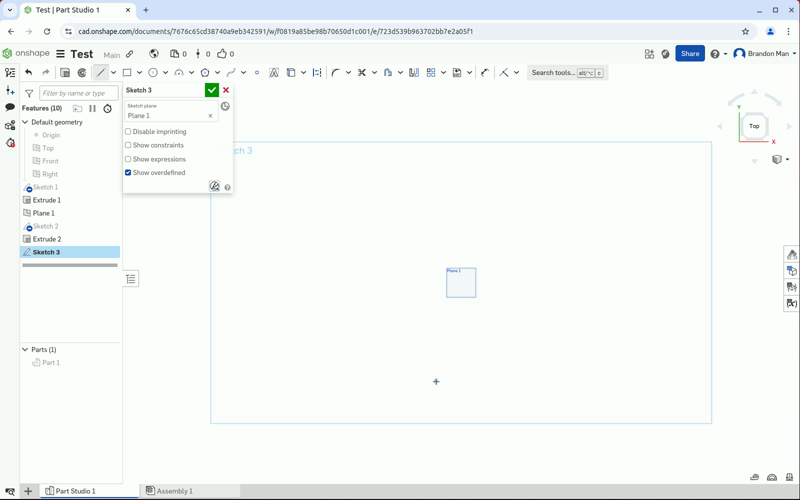
key_down(shift)
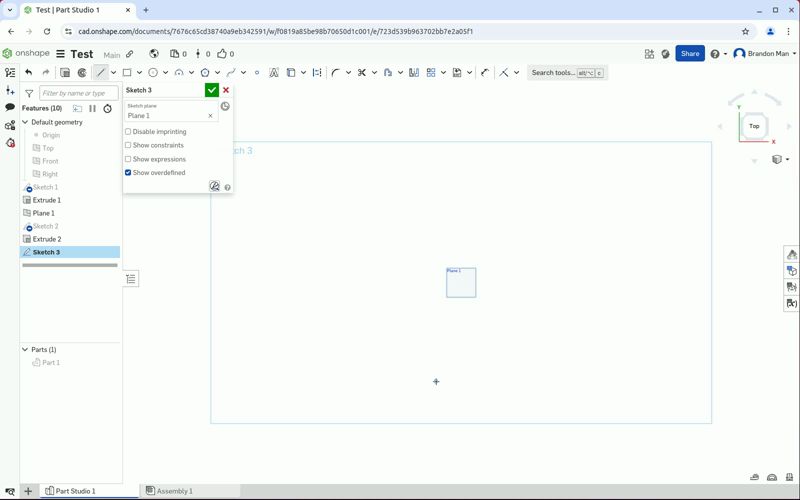
mouse_move(466, 381)
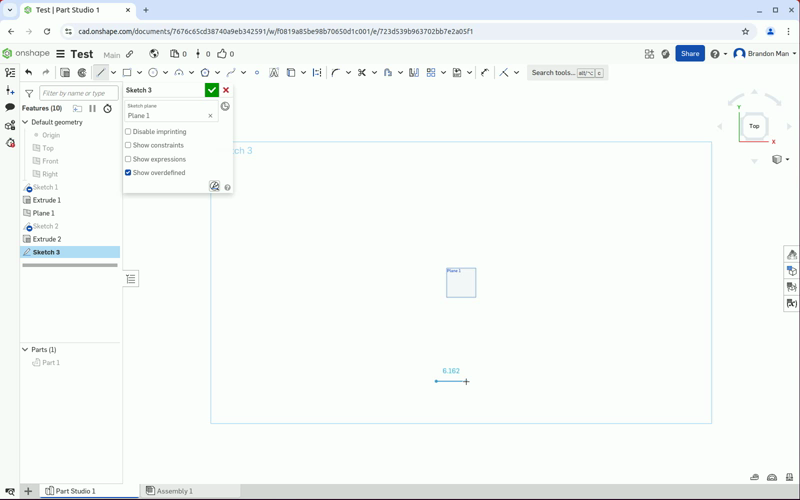
mouse_move(441, 381)
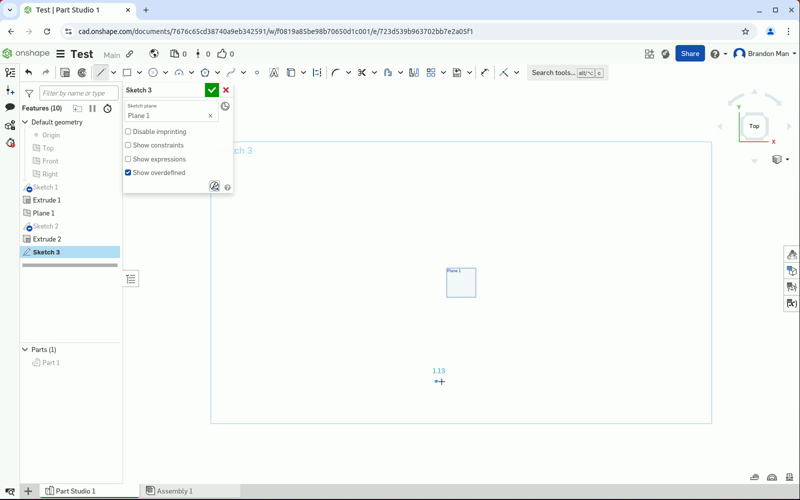
scroll(6)
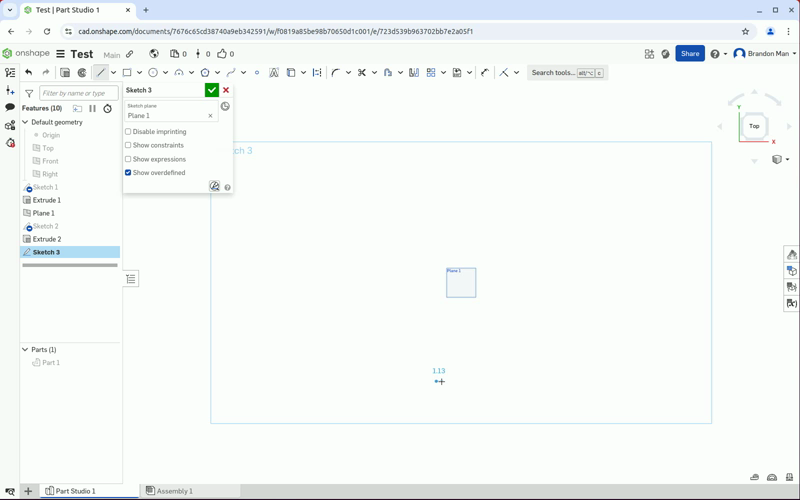
scroll(6)
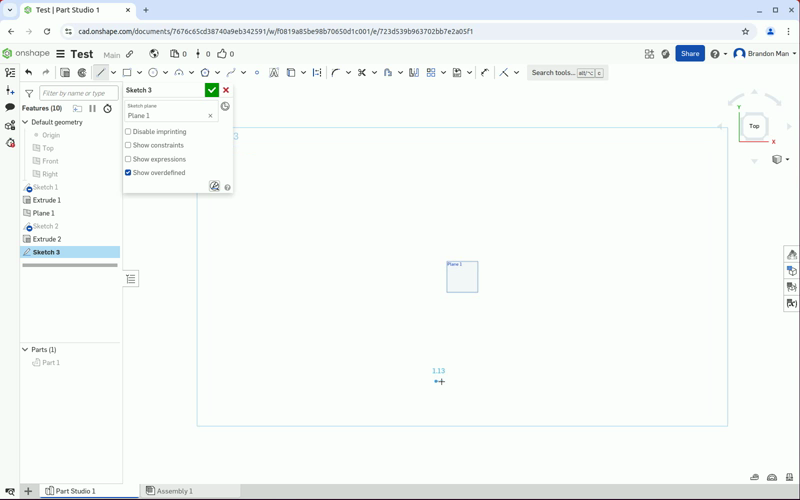
scroll(6)
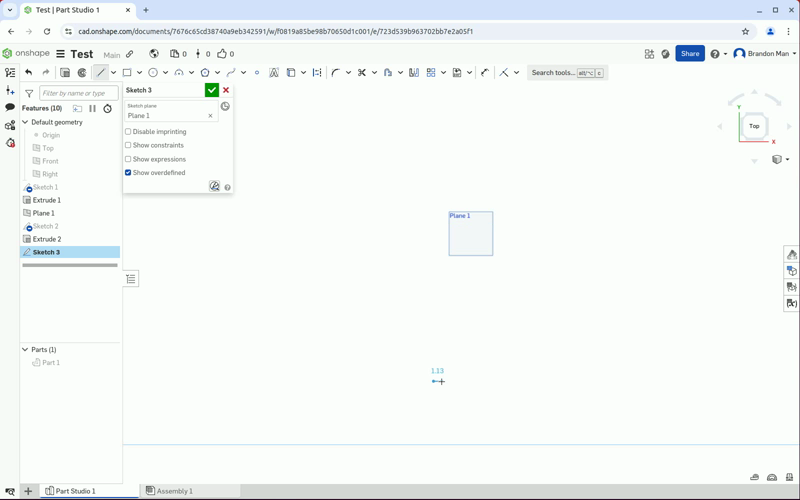
scroll(6)
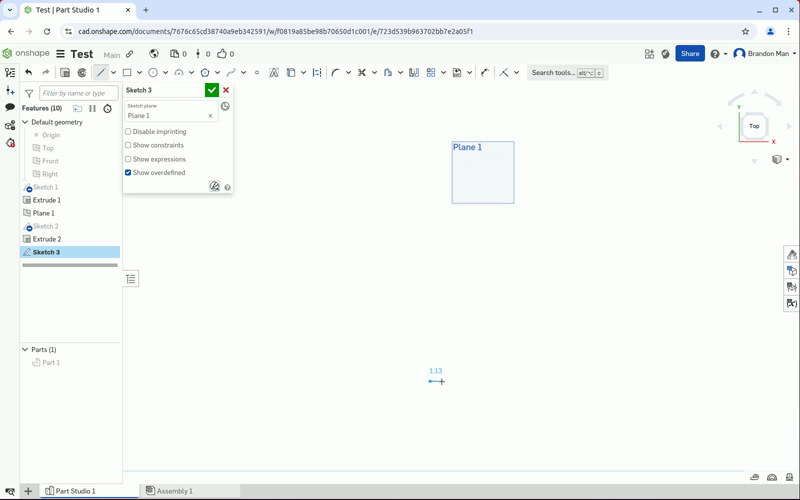
scroll(6)
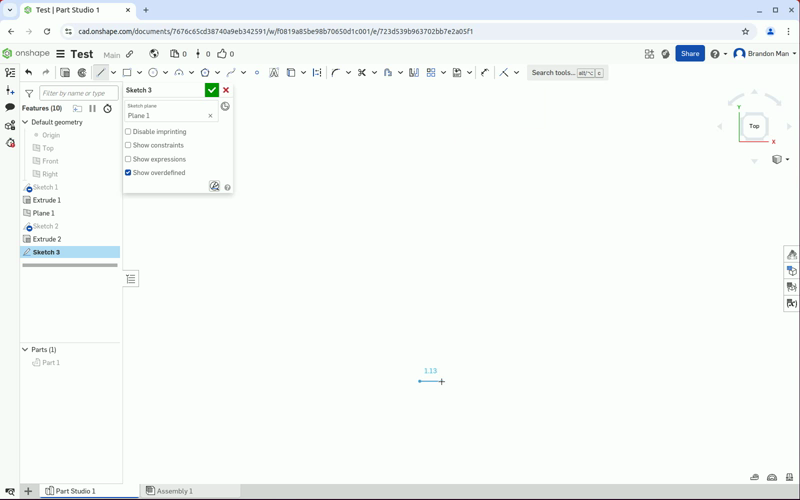
scroll(6)
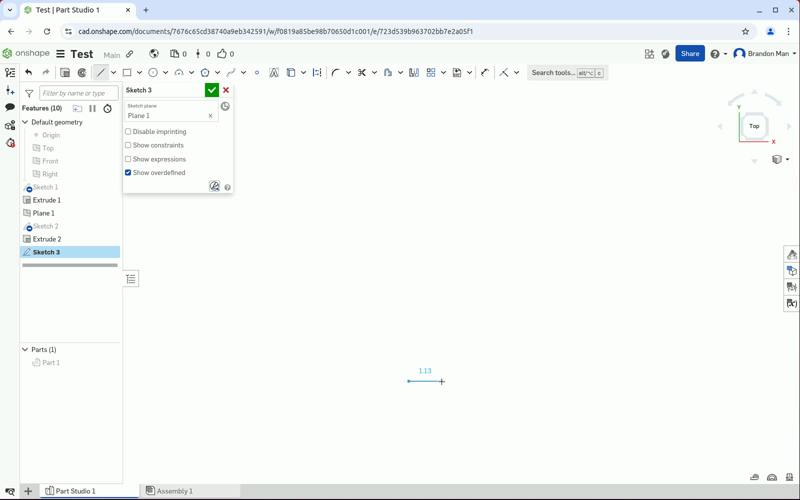
scroll(6)
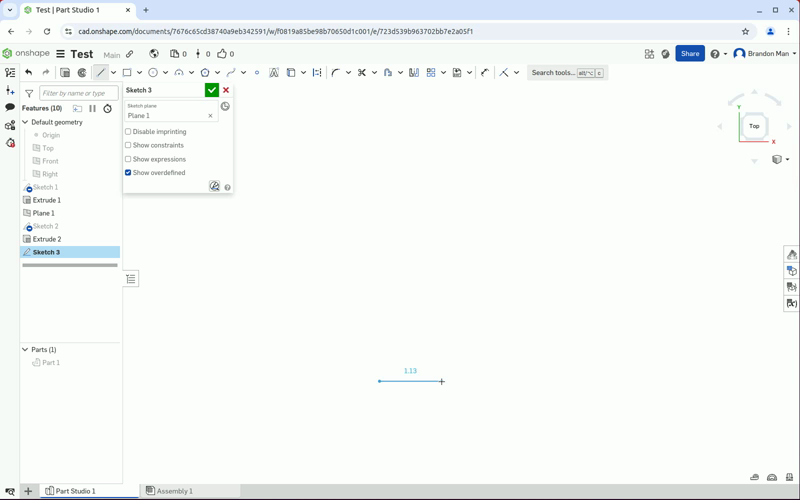
click(441, 381)
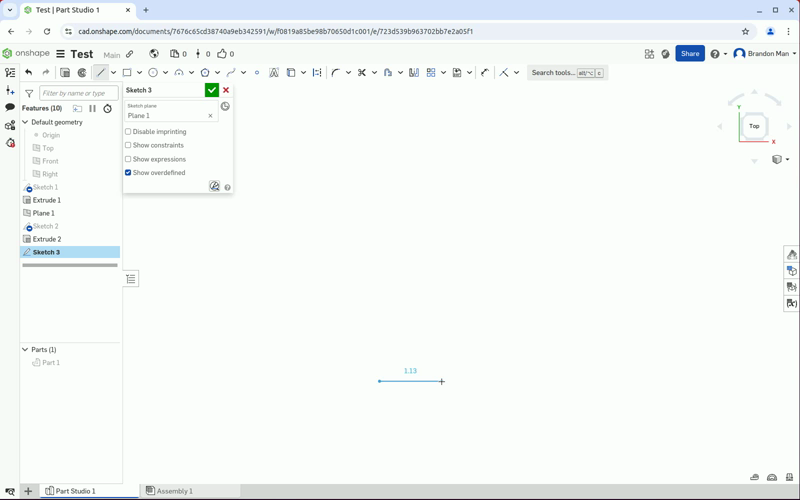
scroll(-6)
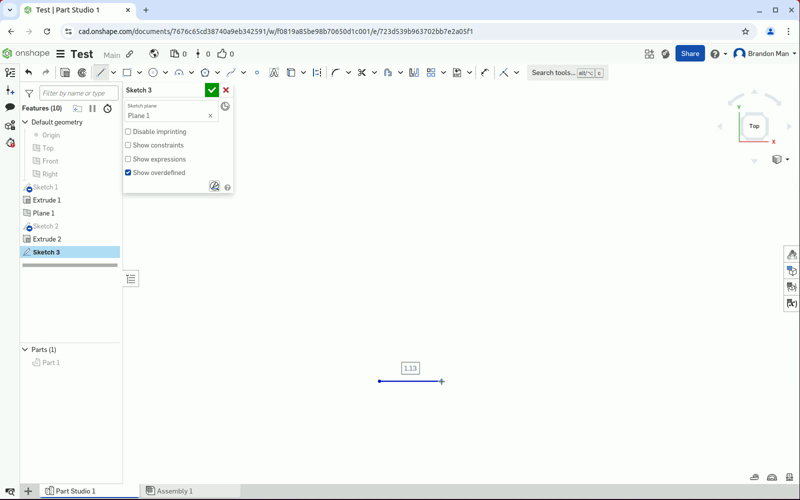
scroll(-6)
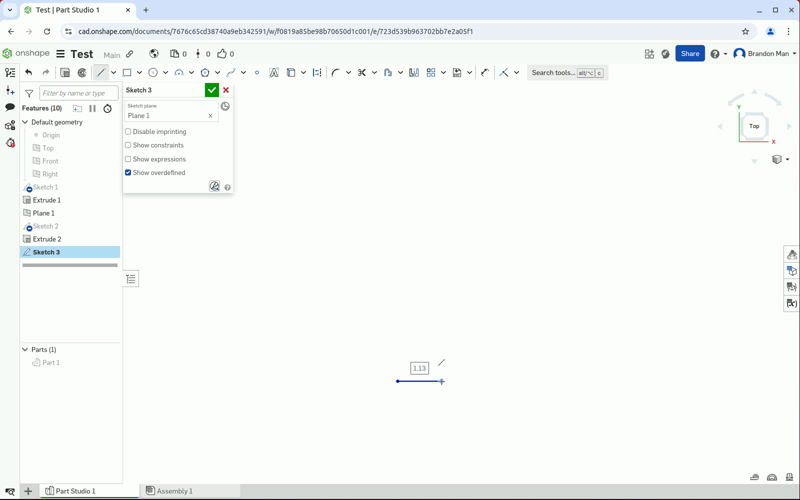
scroll(-6)
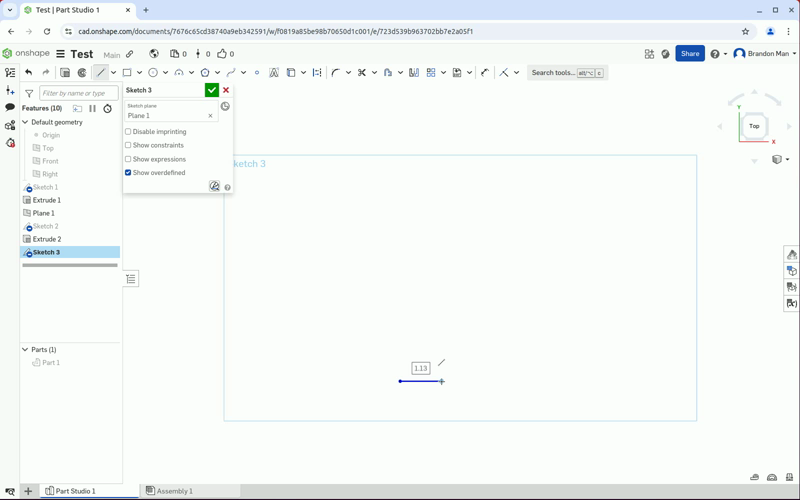
scroll(-6)
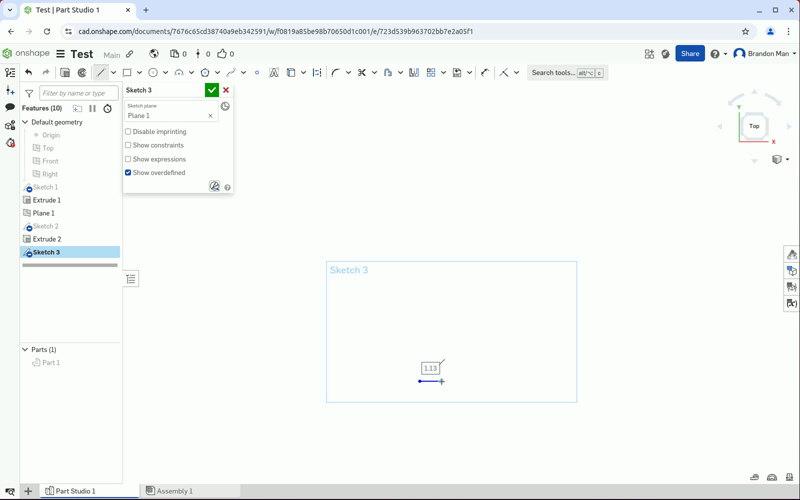
scroll(-6)
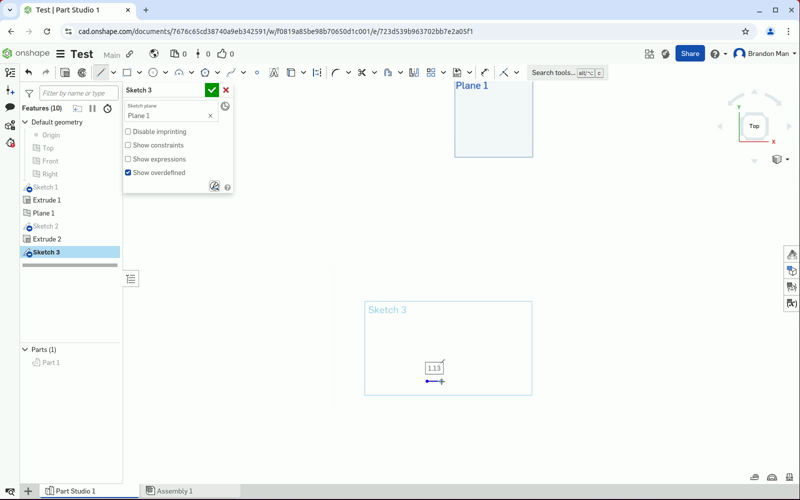
scroll(-6)
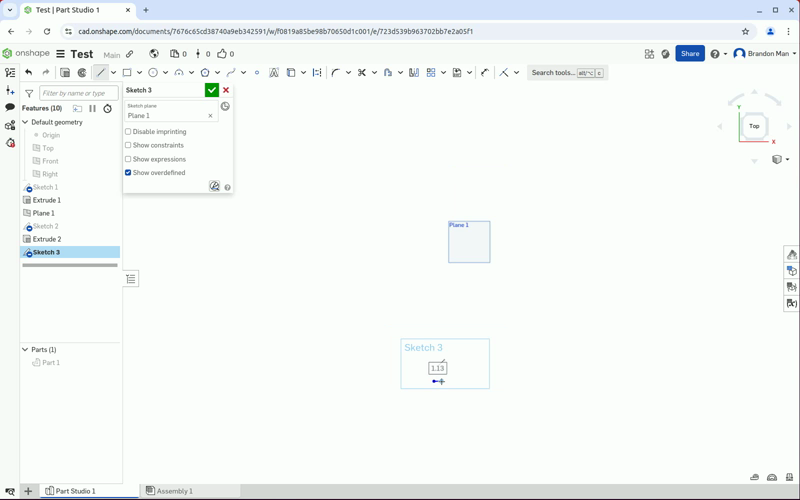
scroll(-6)
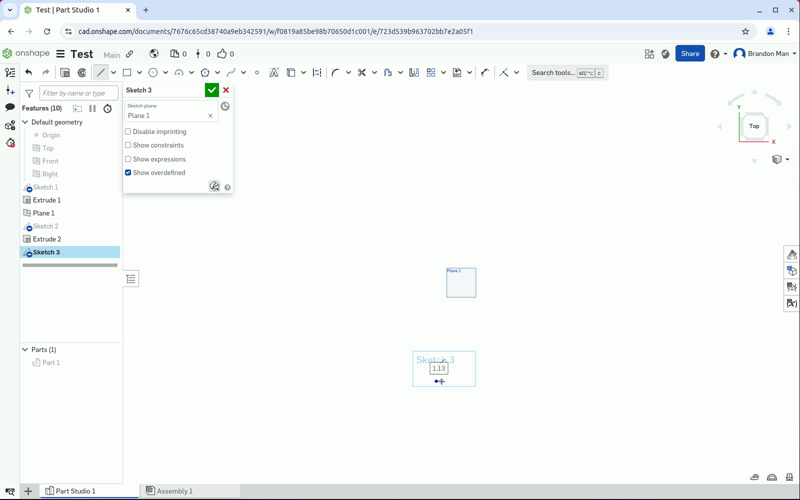
key_up(shift)
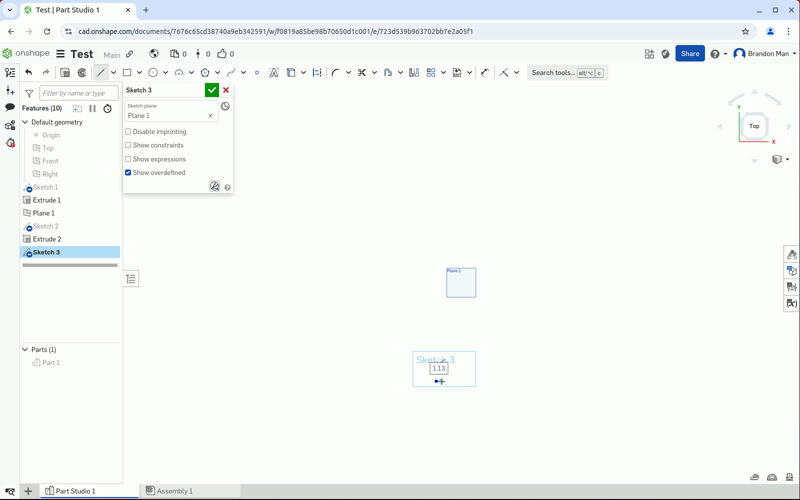
key_down(shift)
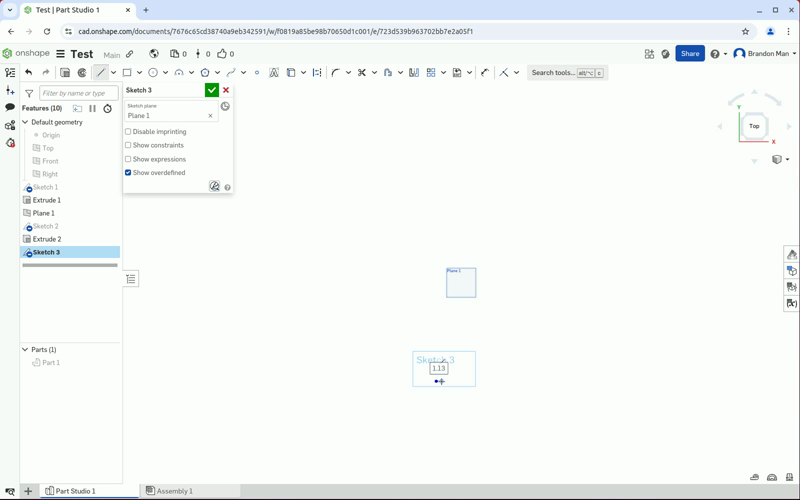
mouse_move(471, 381)
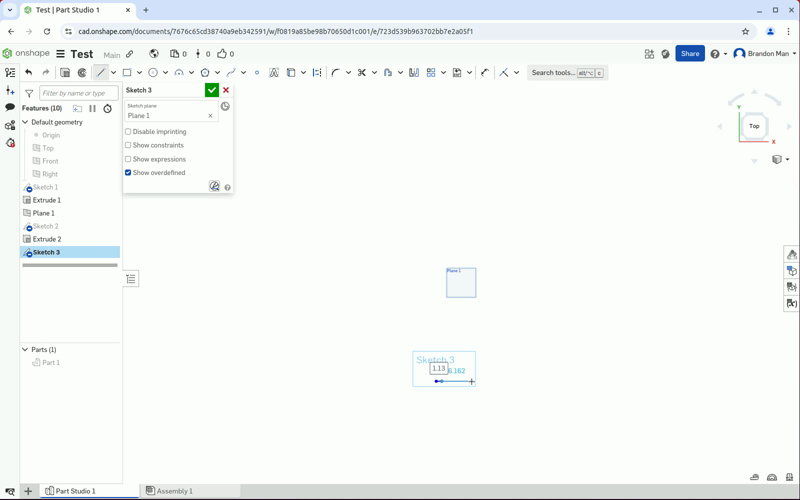
mouse_move(441, 347)
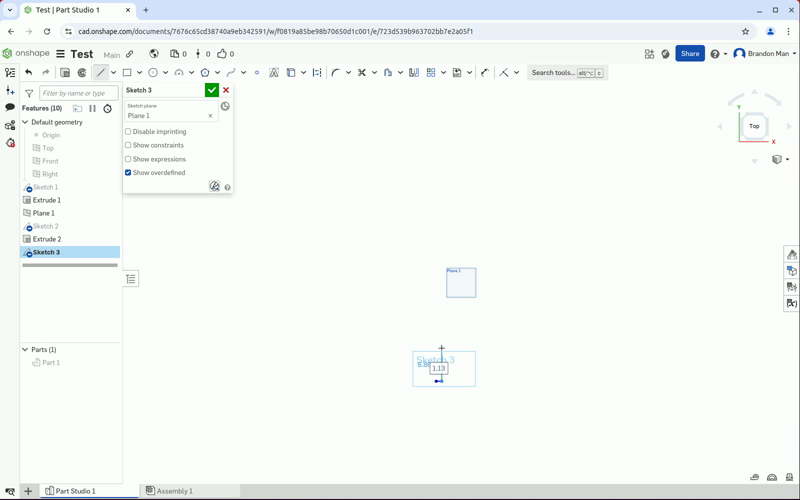
click(441, 347)
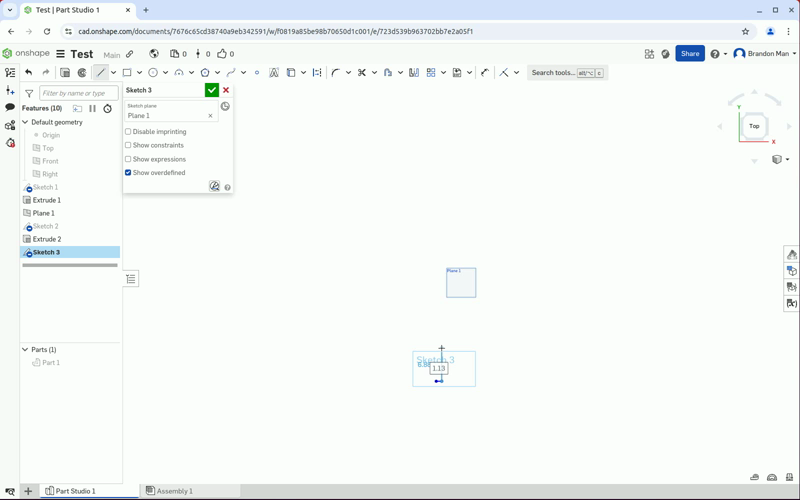
key_up(shift)
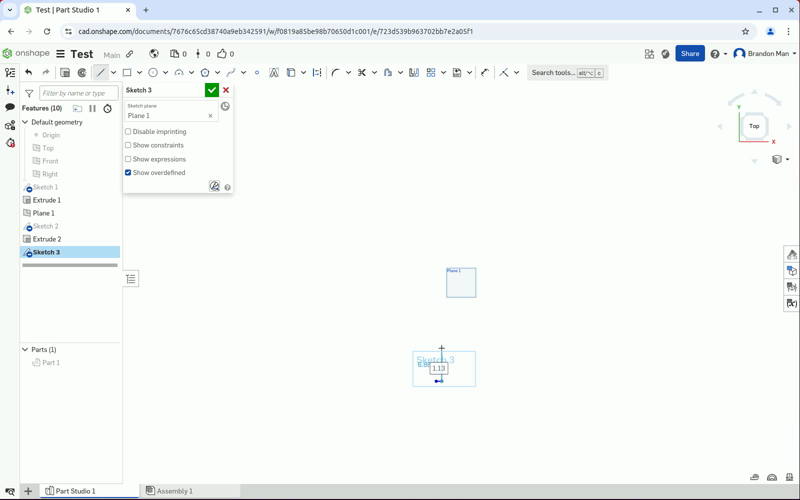
key_down(shift)
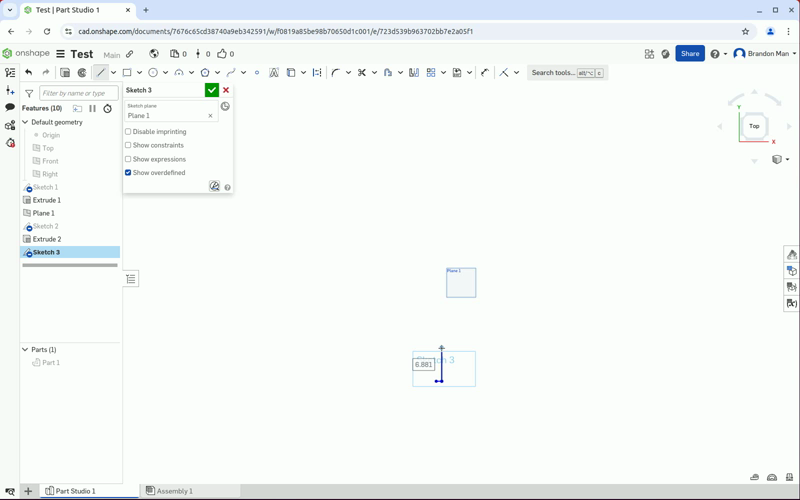
mouse_move(471, 347)
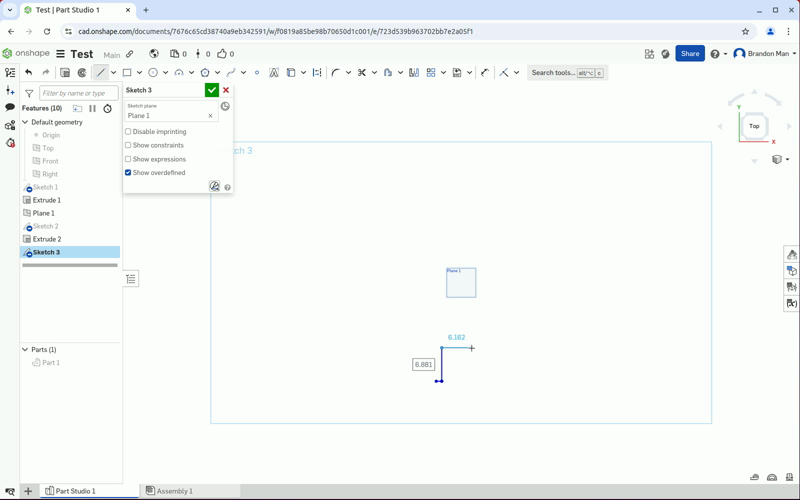
mouse_move(436, 347)
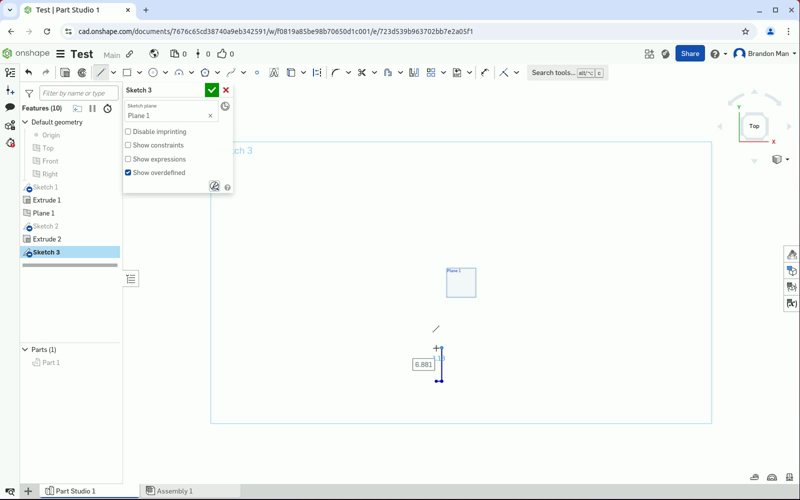
scroll(6)
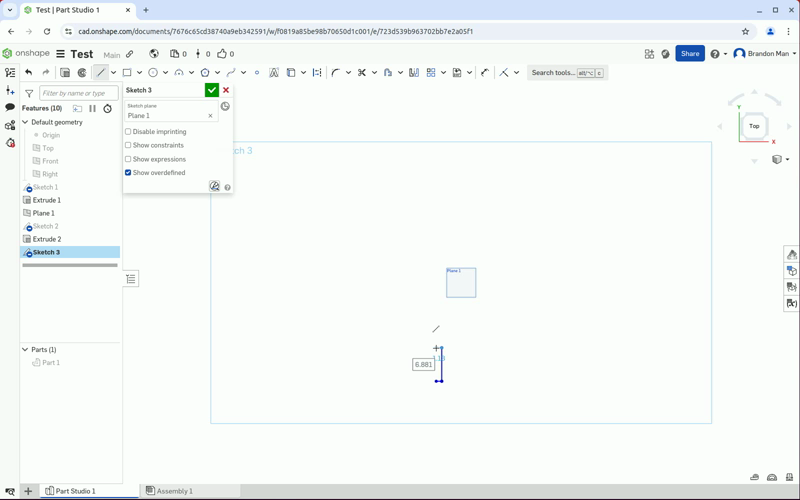
scroll(6)
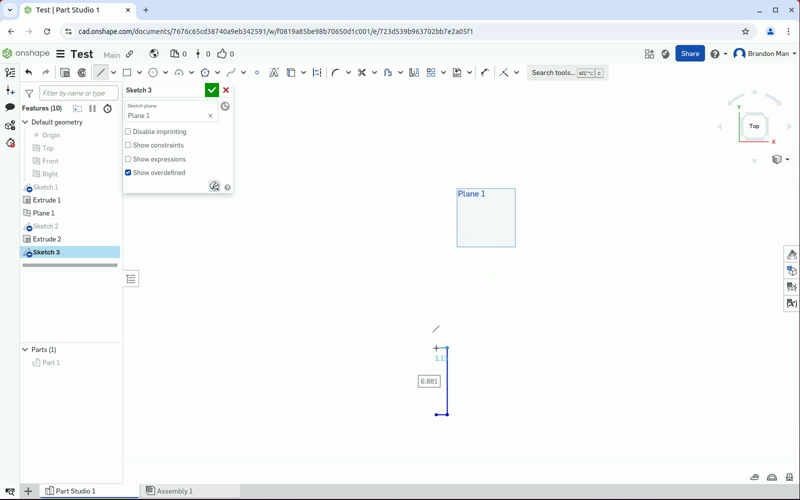
scroll(6)
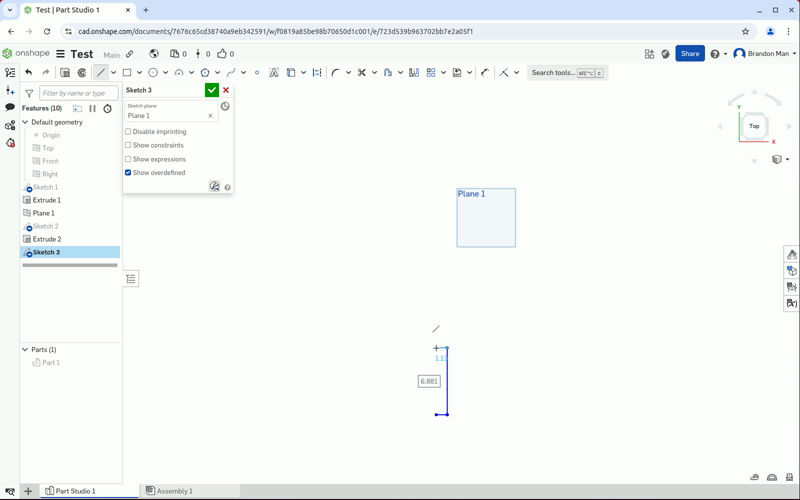
scroll(6)
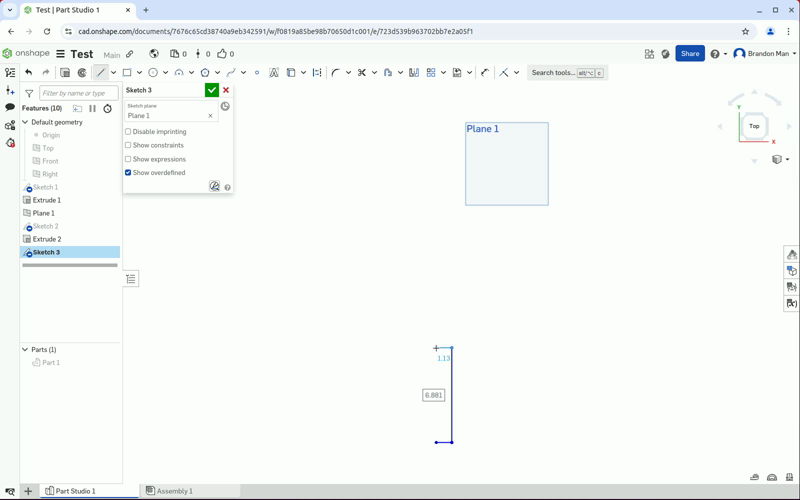
scroll(6)
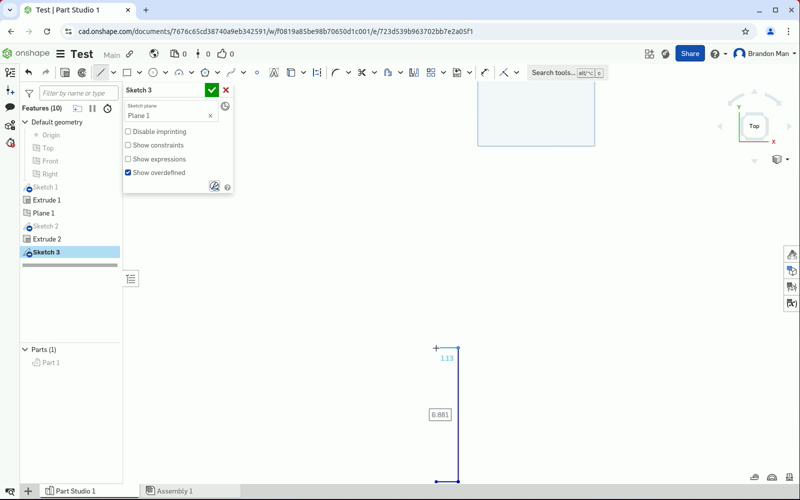
scroll(6)
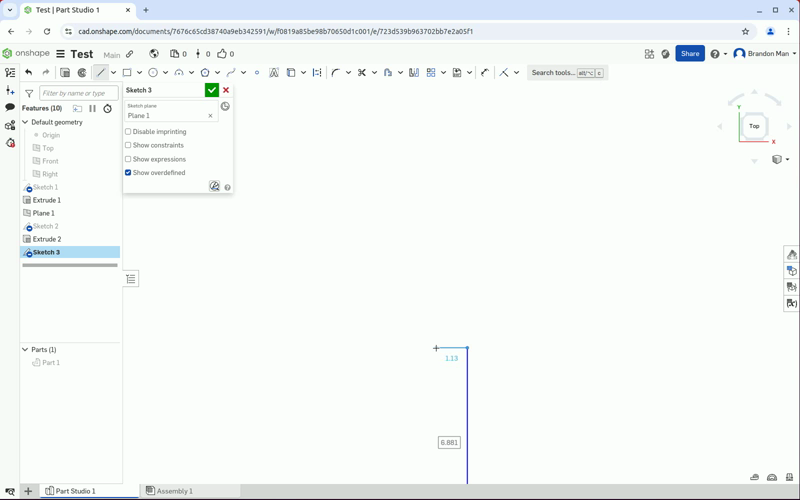
scroll(6)
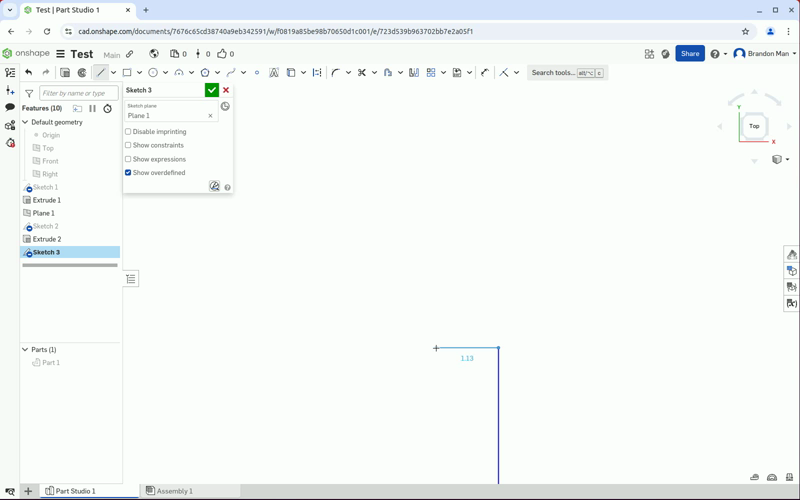
click(436, 347)
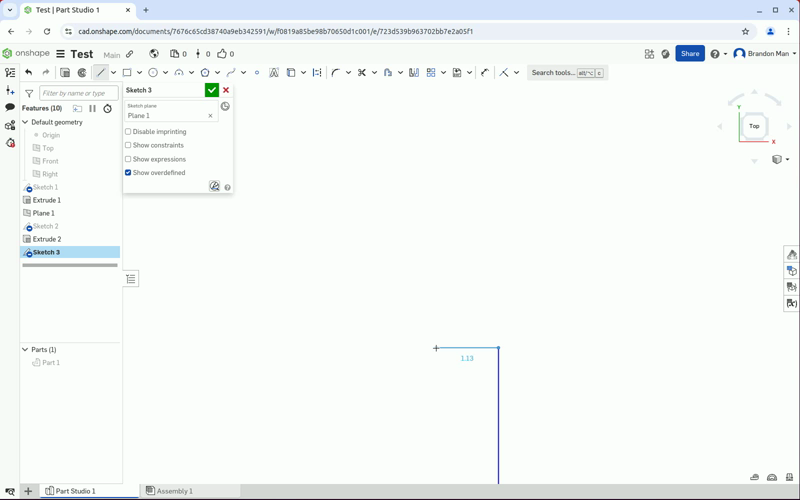
scroll(-6)
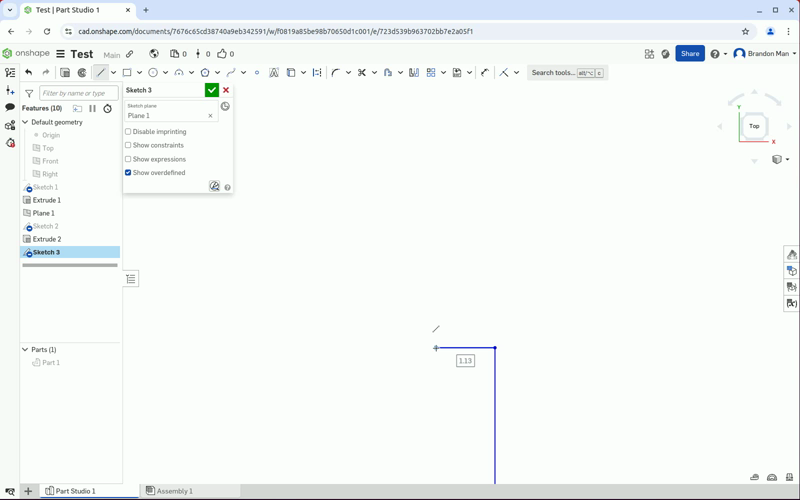
scroll(-6)
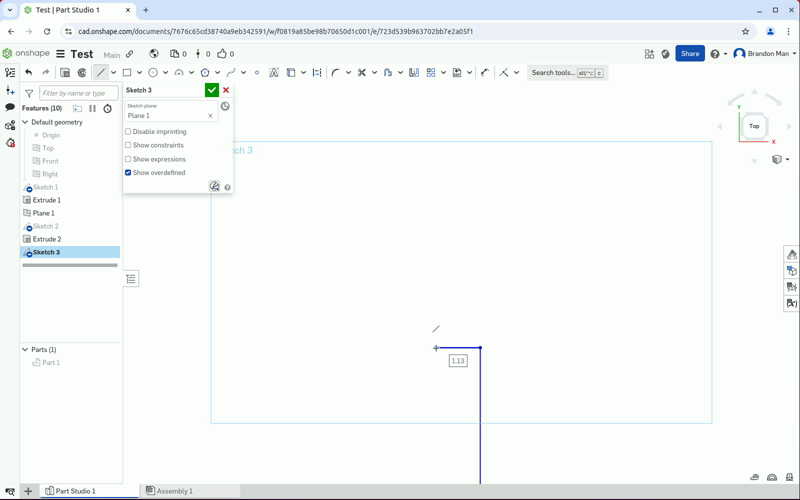
scroll(-6)
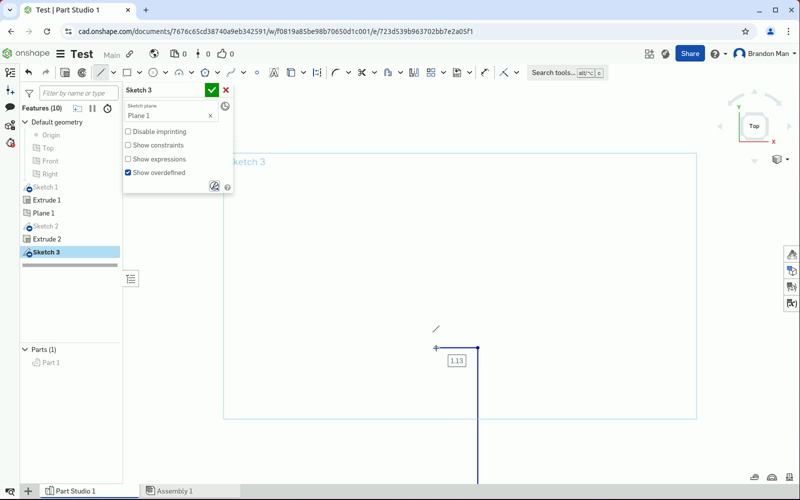
scroll(-6)
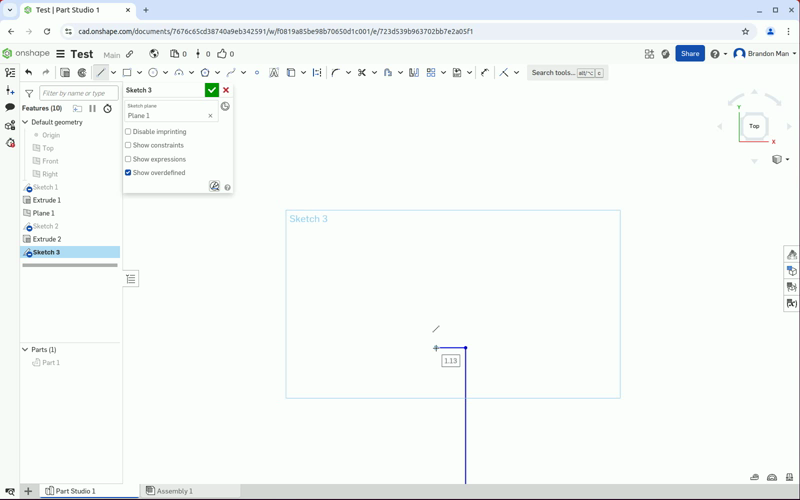
scroll(-6)
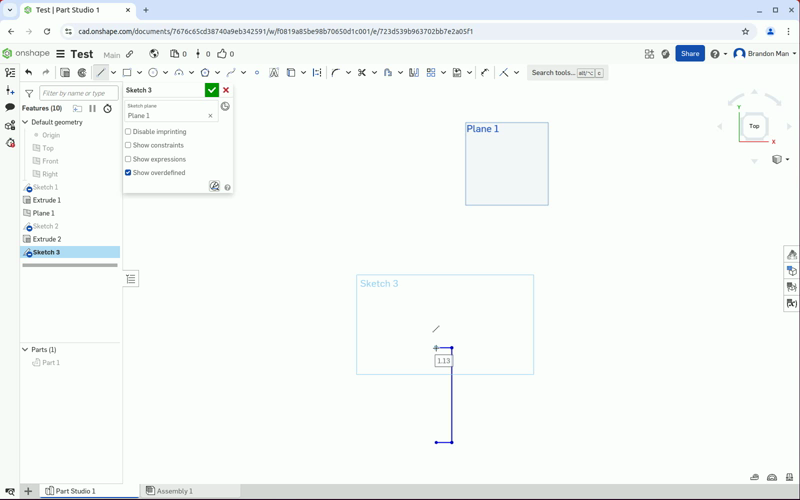
scroll(-6)
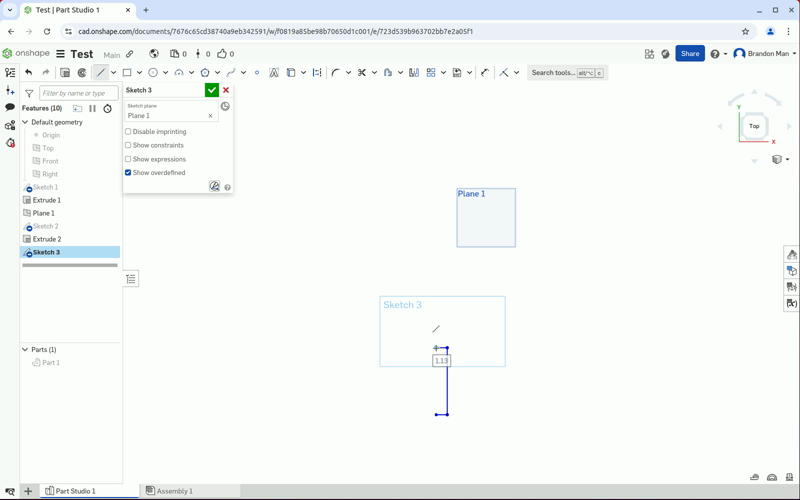
scroll(-6)
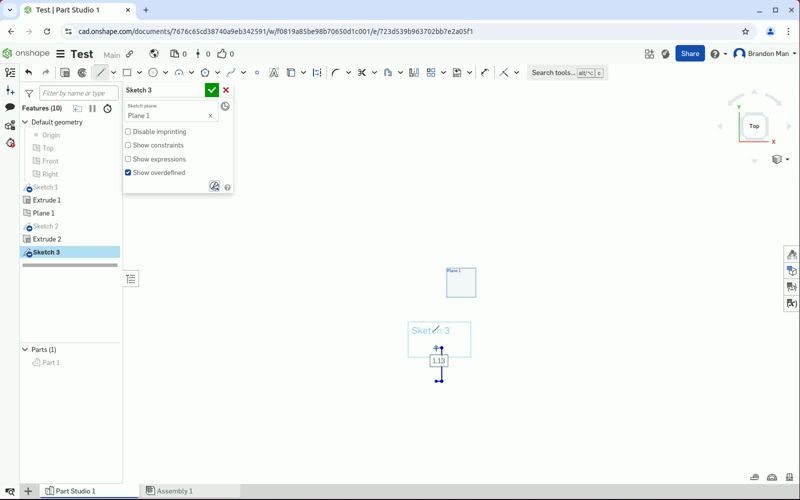
key_up(shift)
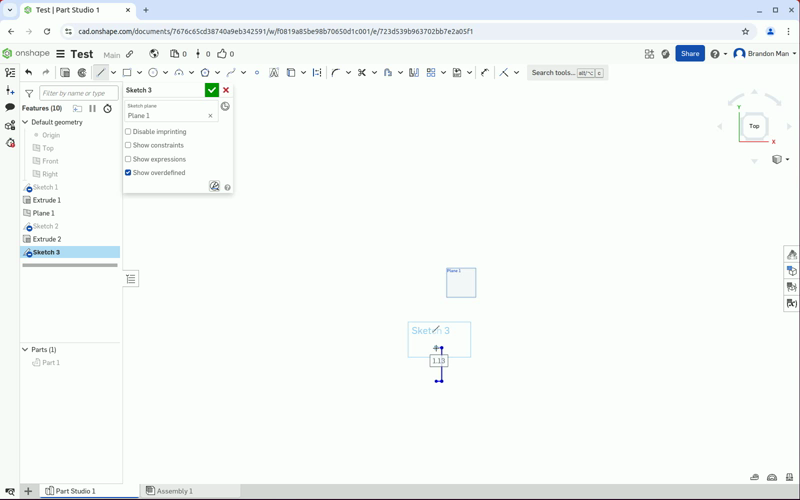
mouse_move(466, 347)
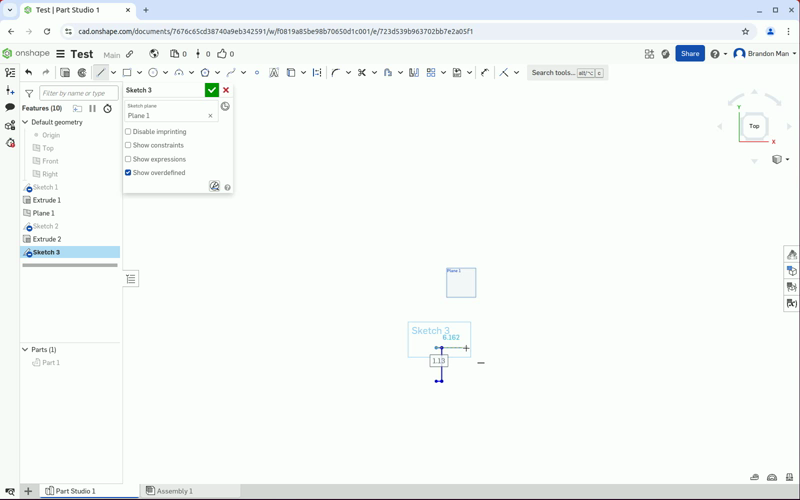
key_down(shift)
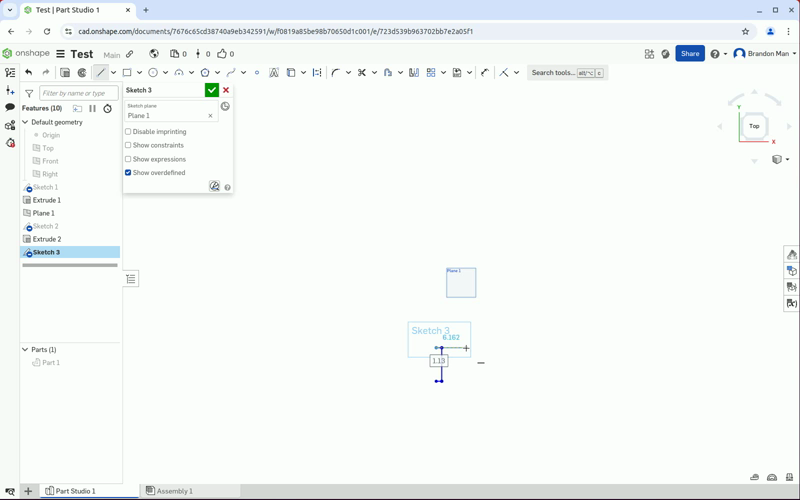
mouse_move(436, 381)
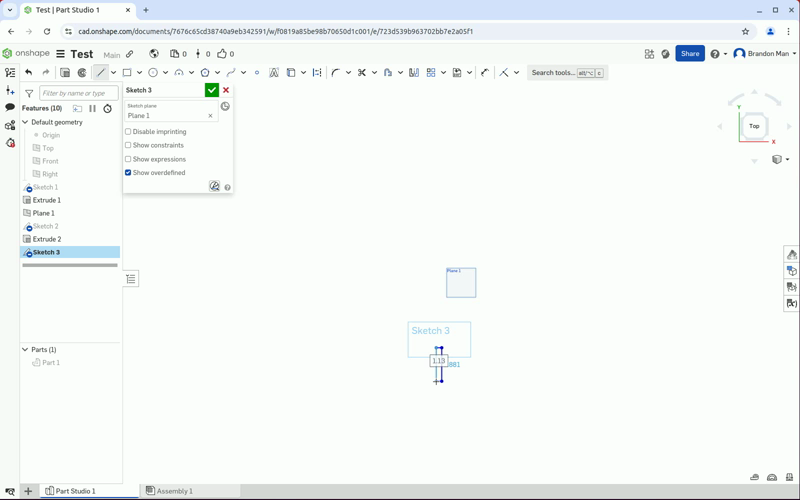
key_up(shift)
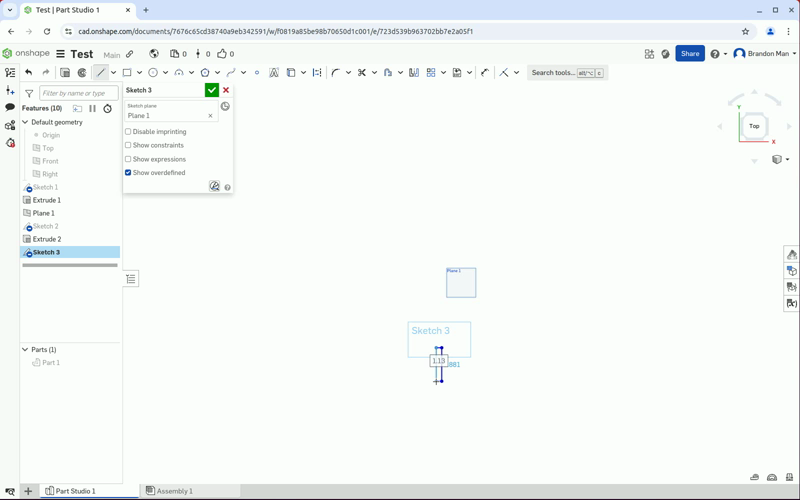
click(436, 381)
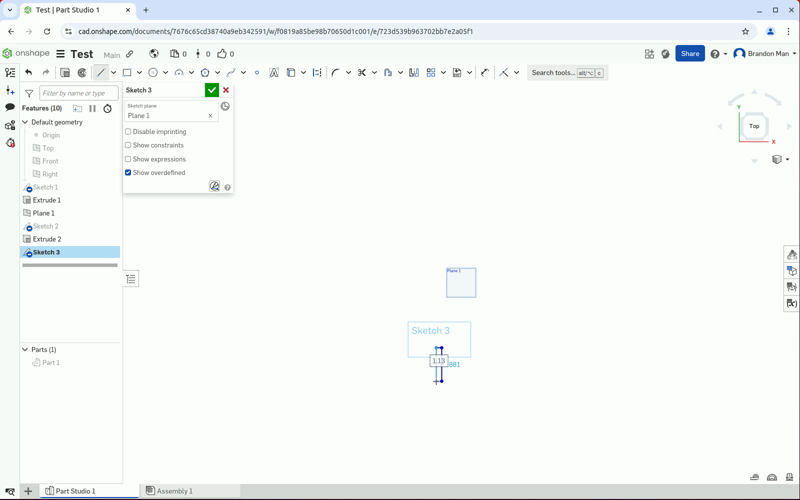
key(esc)
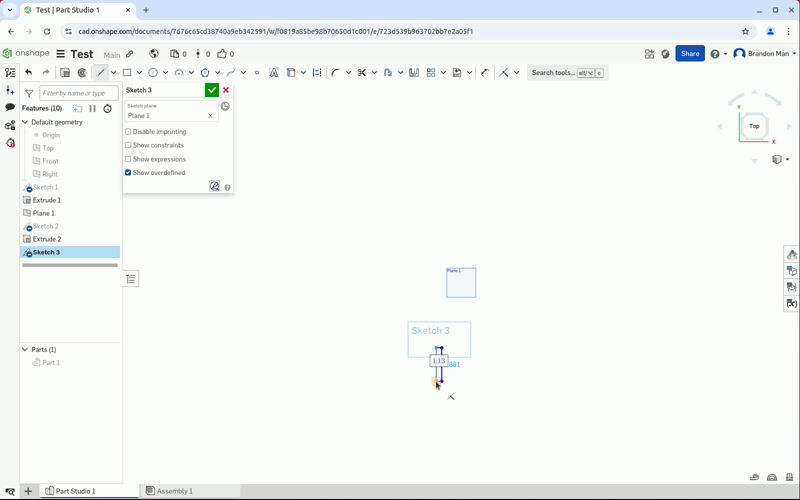
mouse_move(440, 370)
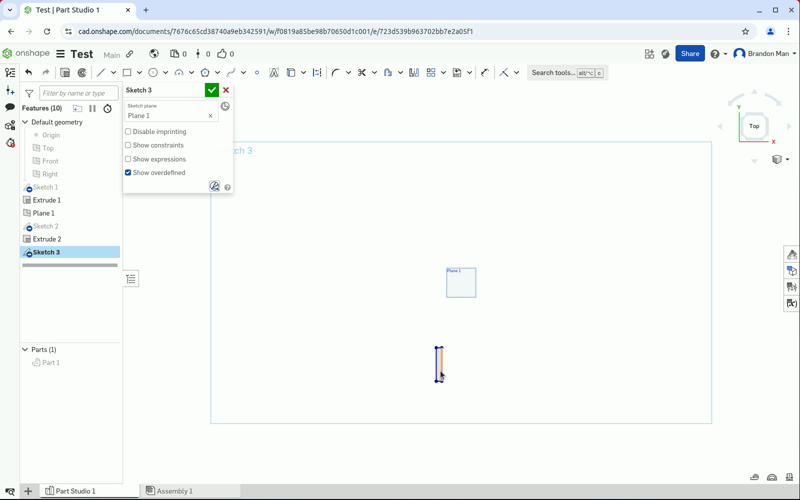
scroll(6)
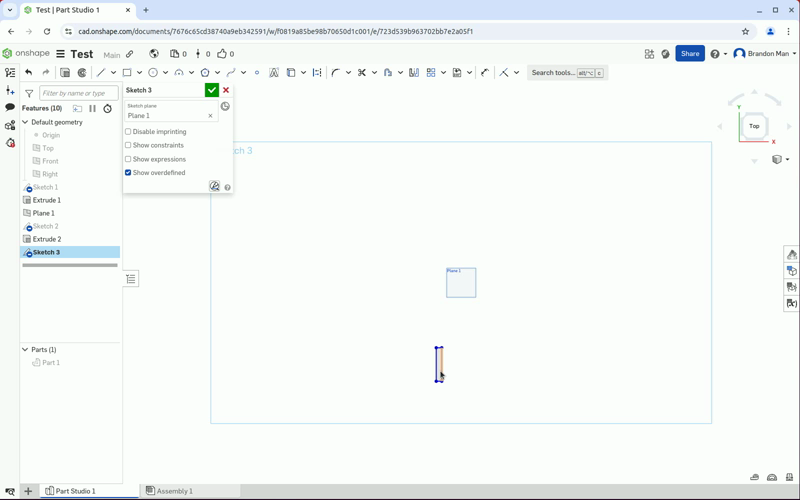
scroll(6)
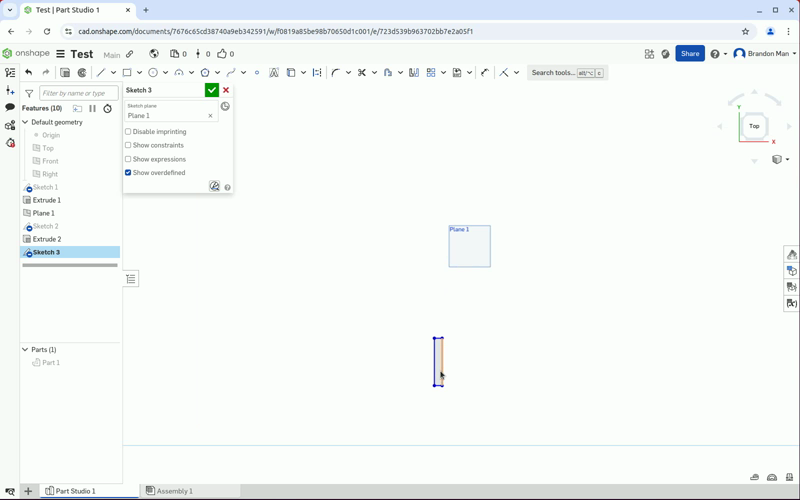
scroll(6)
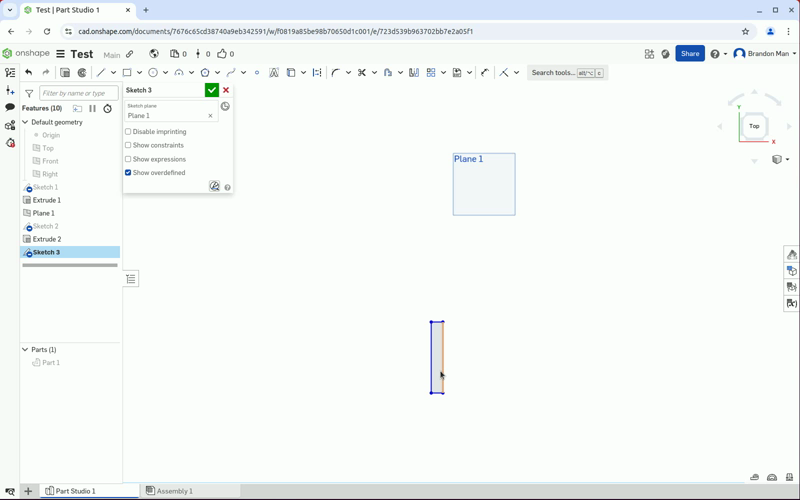
scroll(6)
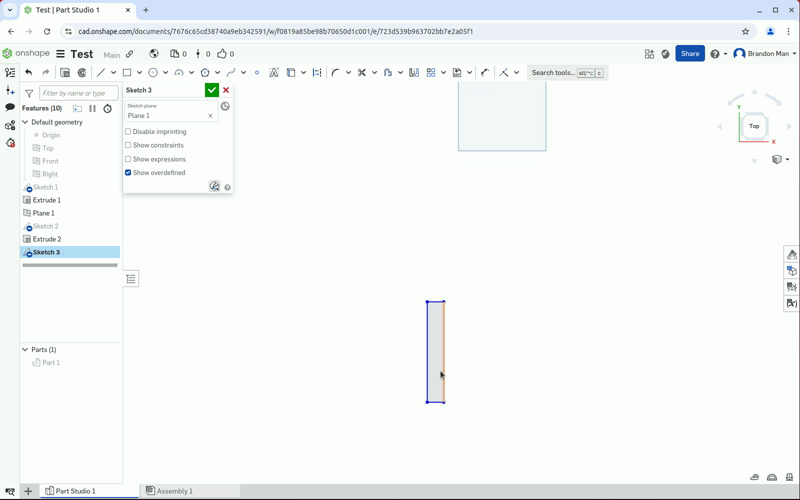
scroll(6)
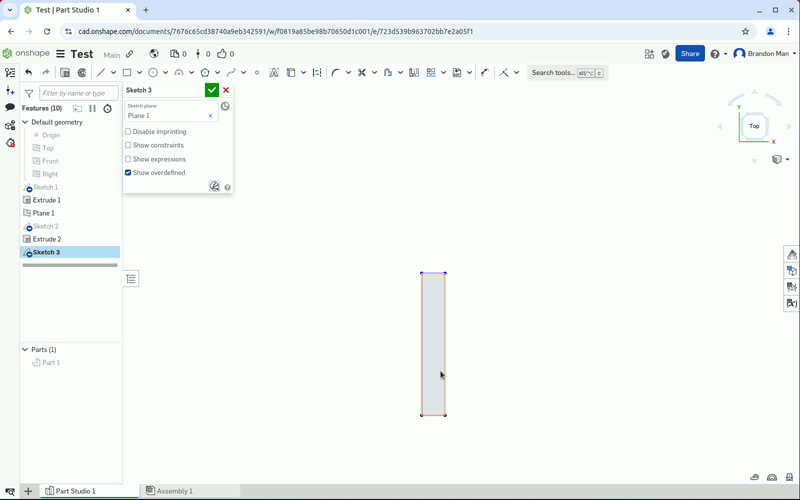
scroll(6)
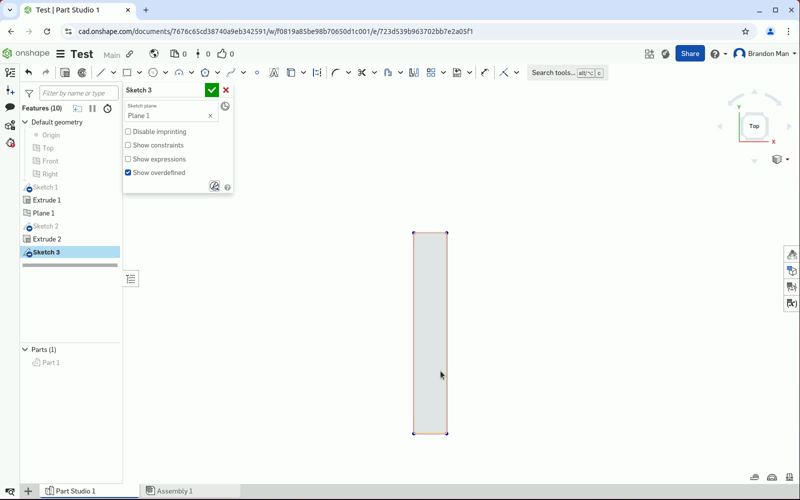
scroll(6)
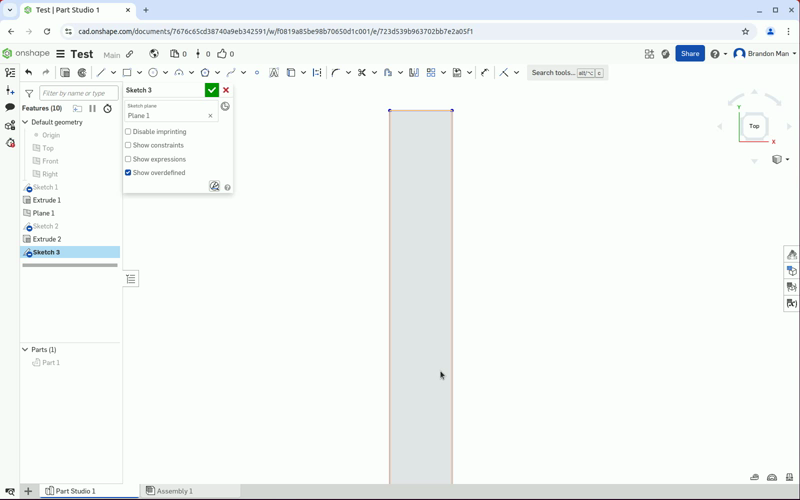
click(440, 370)
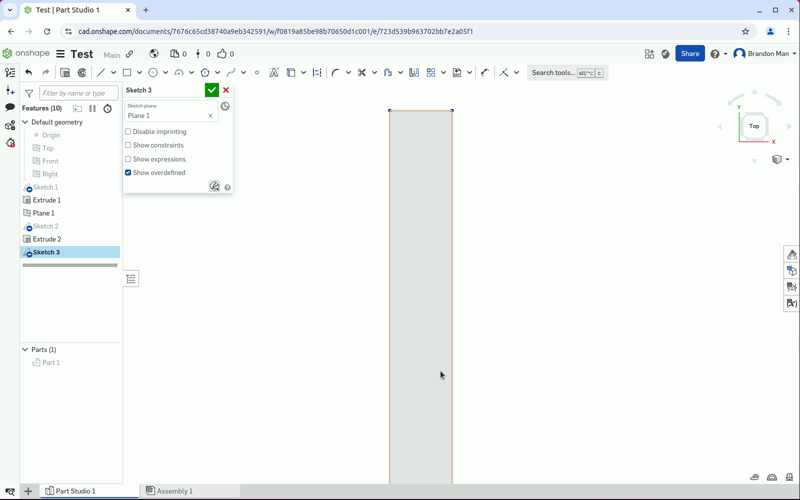
scroll(-6)
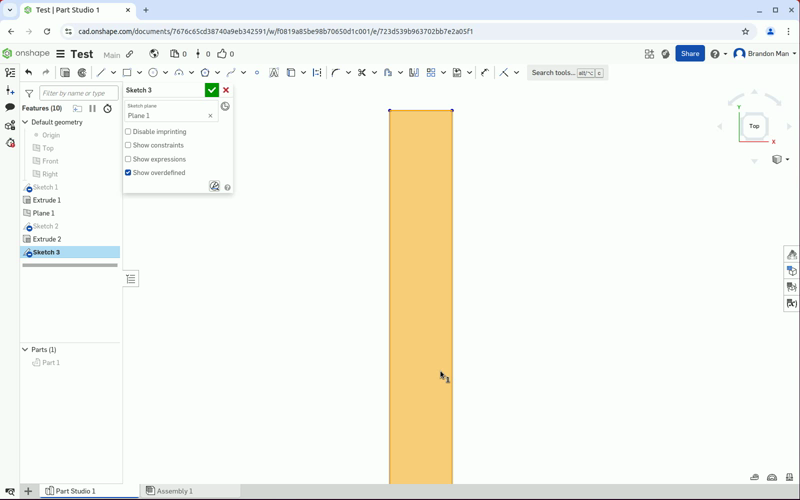
scroll(-6)
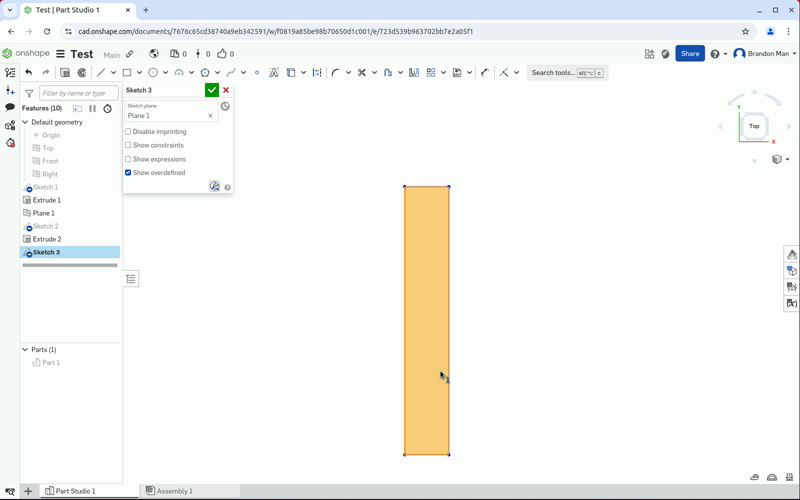
scroll(-6)
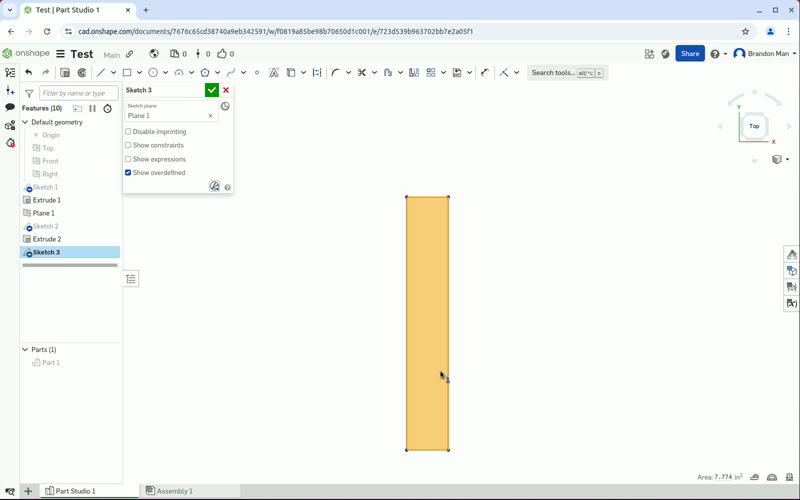
scroll(-6)
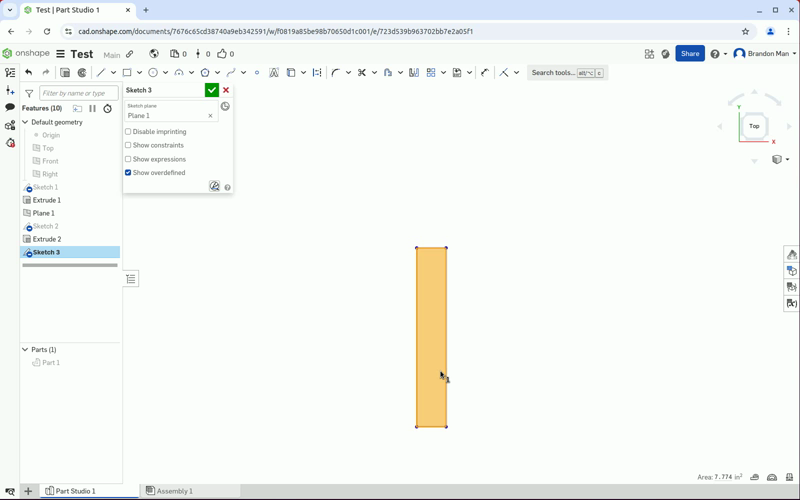
scroll(-6)
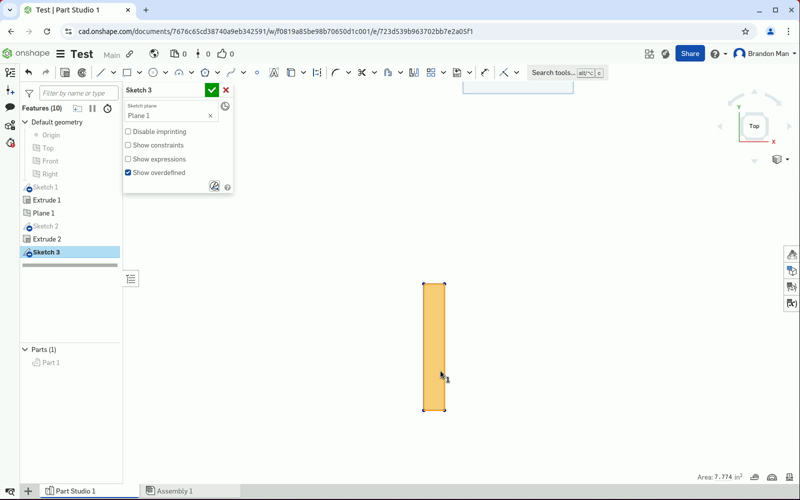
scroll(-6)
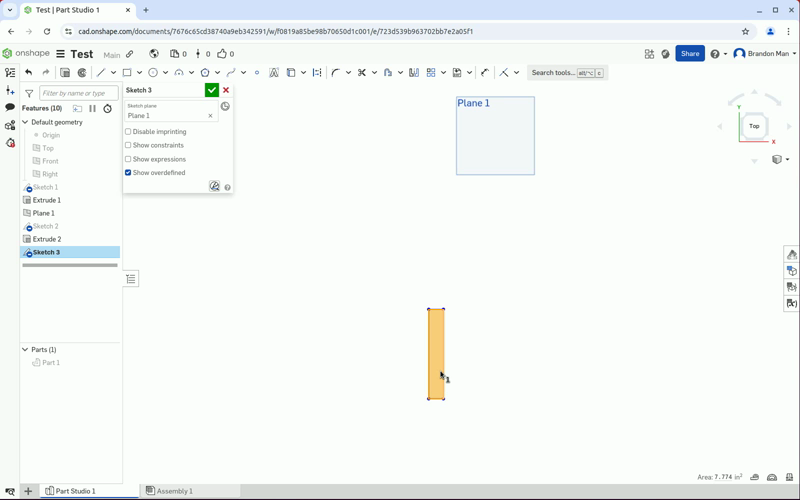
scroll(-6)
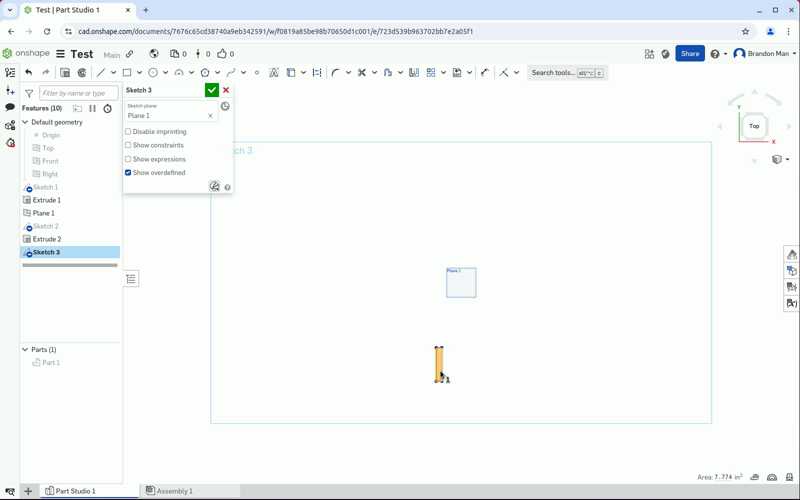
mouse_move(73, 352)
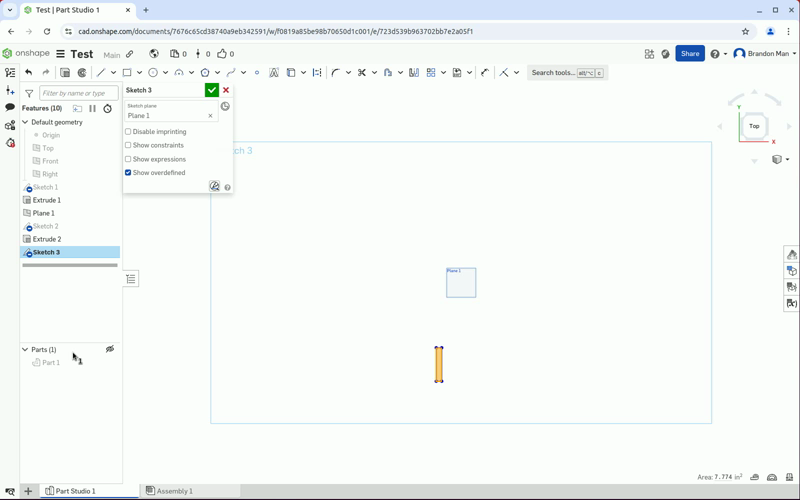
key(shift+y)
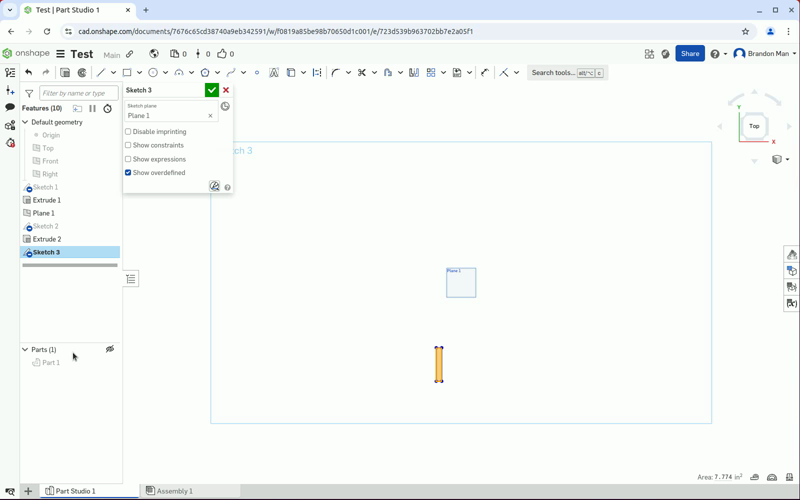
key(shift+e)
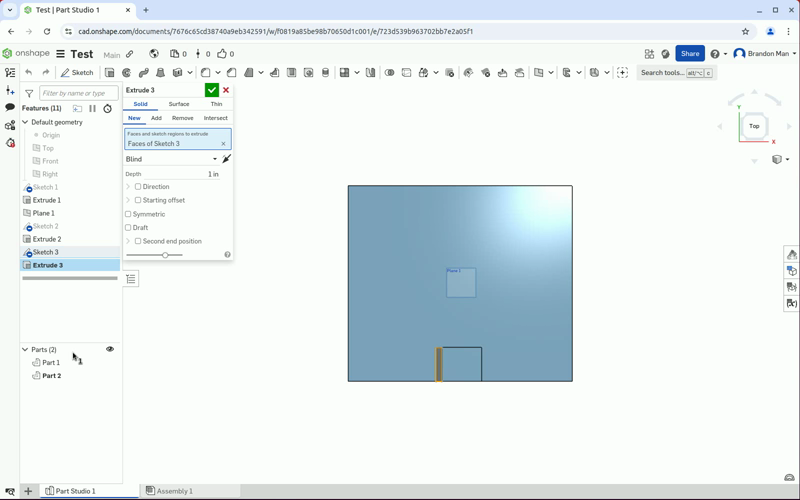
mouse_move(143, 106)
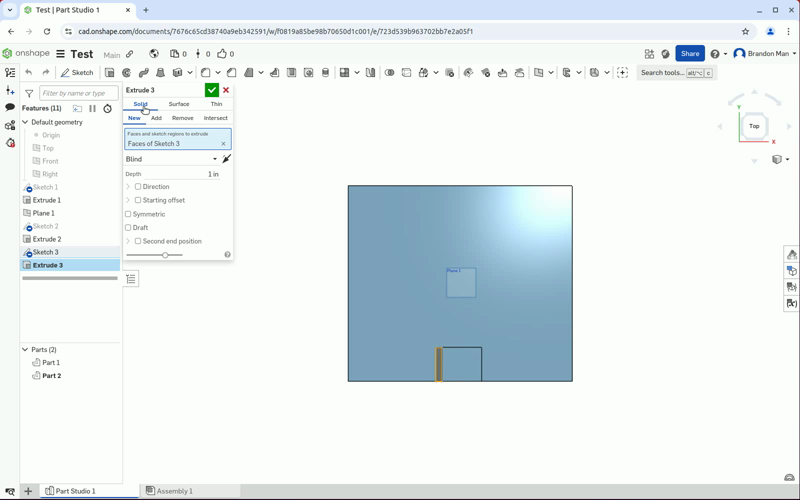
click(143, 106)
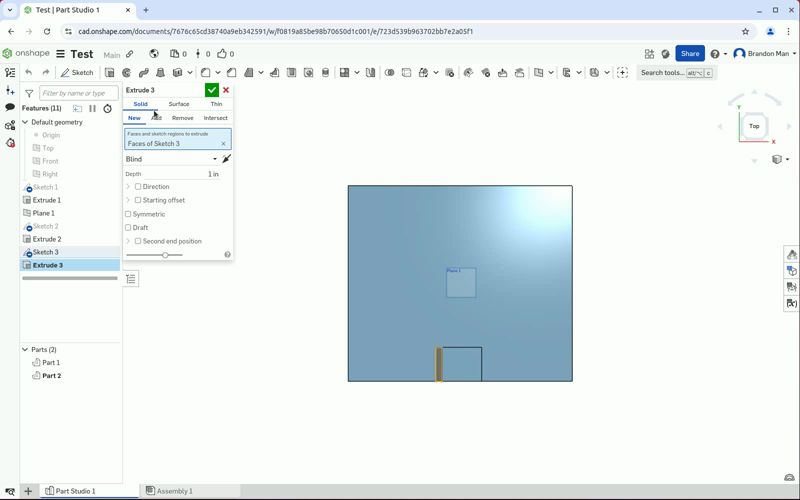
mouse_move(186, 120)
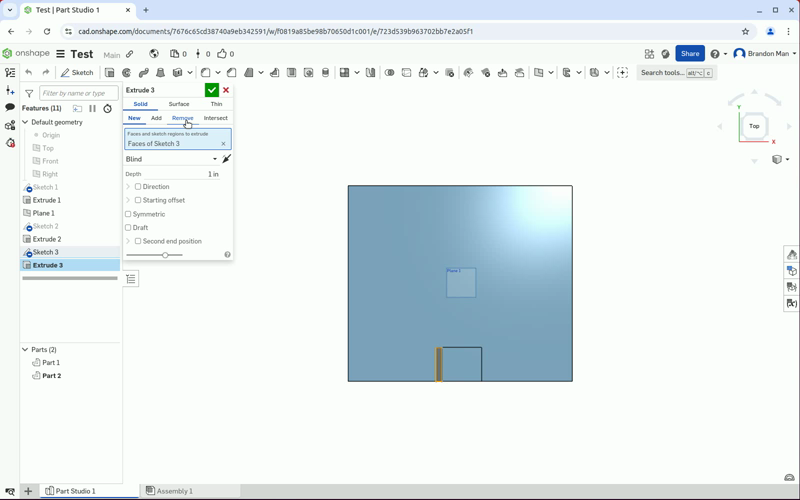
click(186, 120)
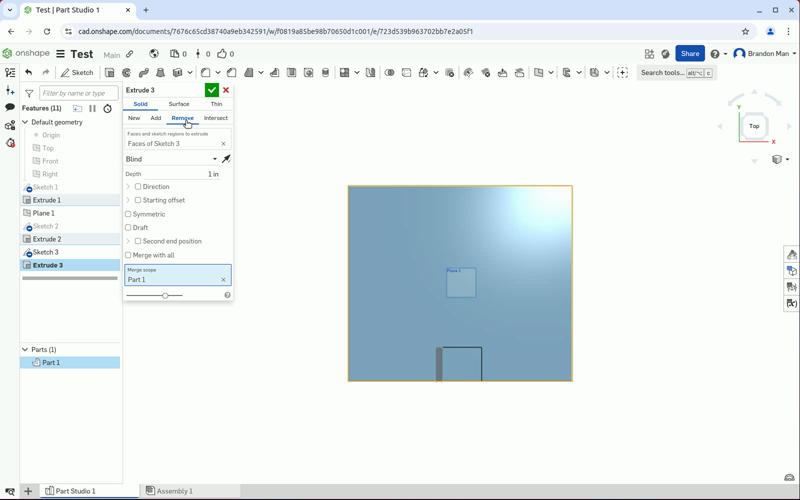
key(tab, 4)
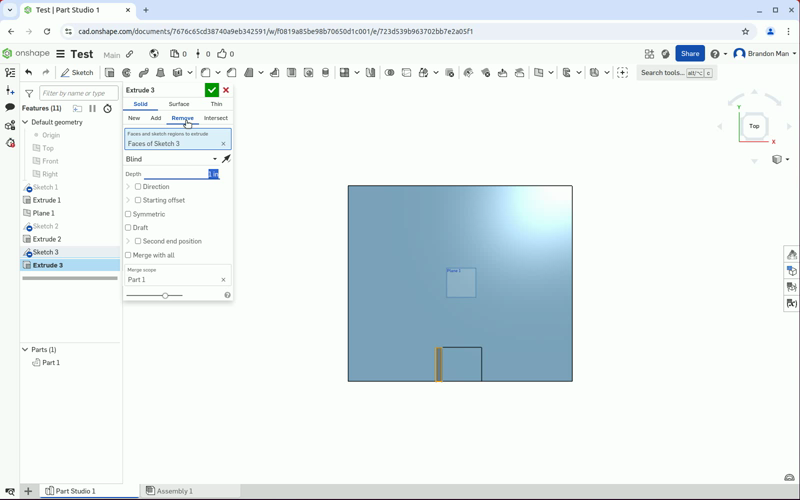
text(17.813)
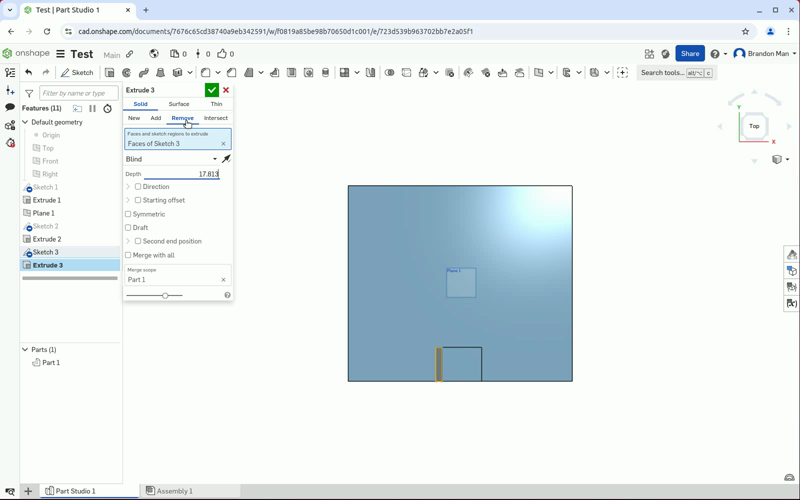
key(tab, 6)
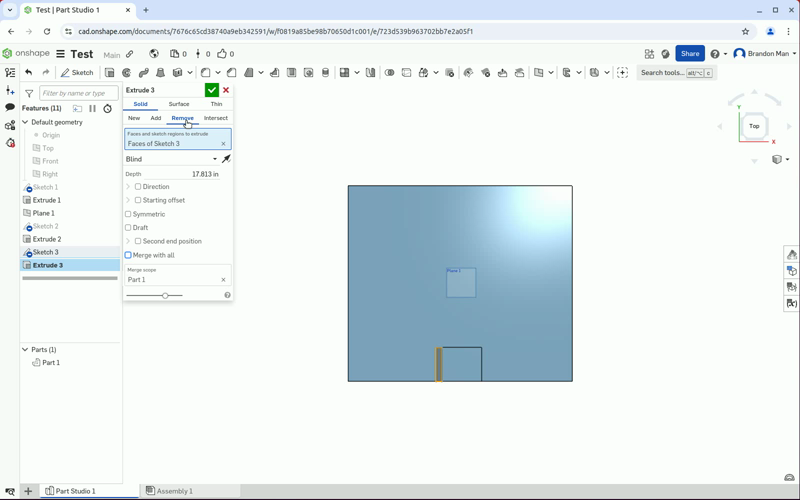
key(space)
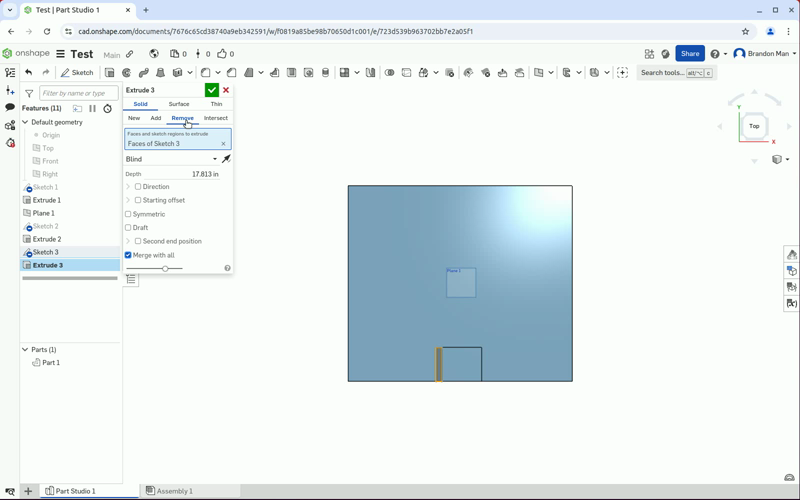
key(enter)
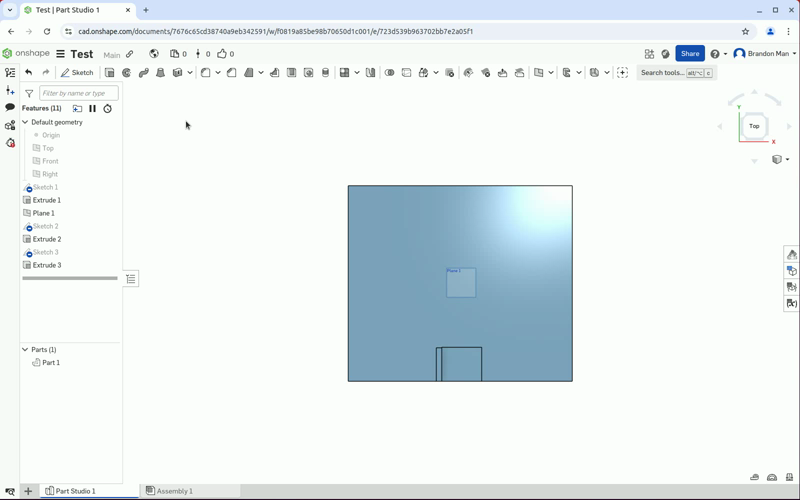
key(shift+h)
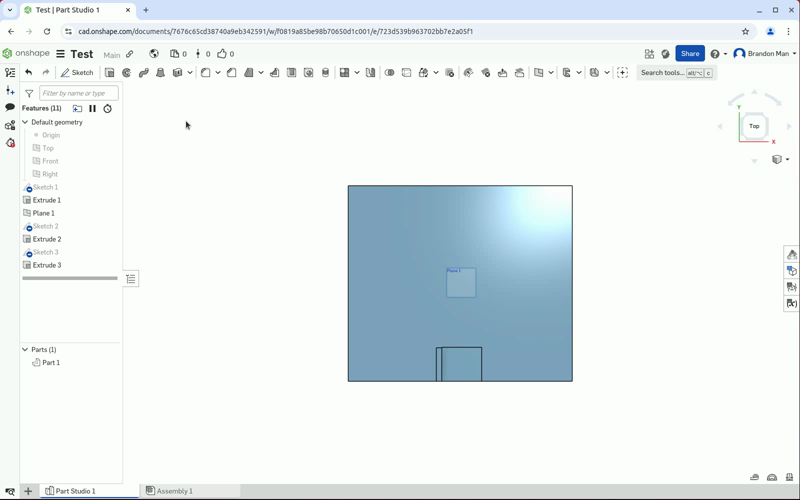
key(shift+h)
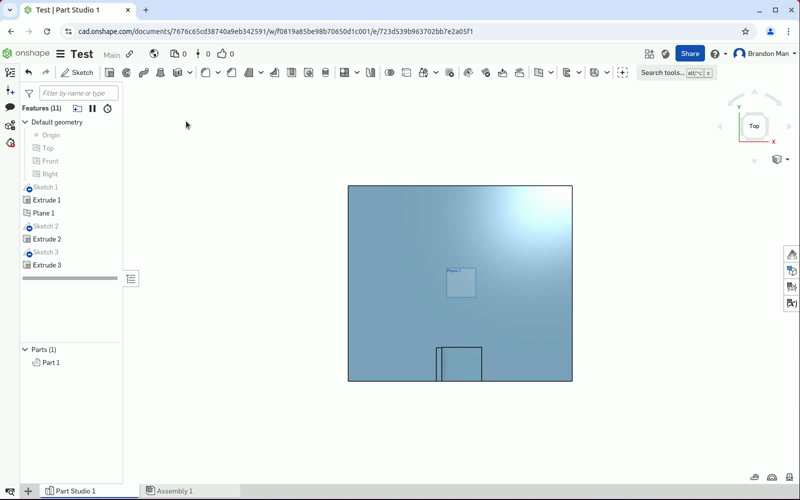
mouse_move(73, 189)
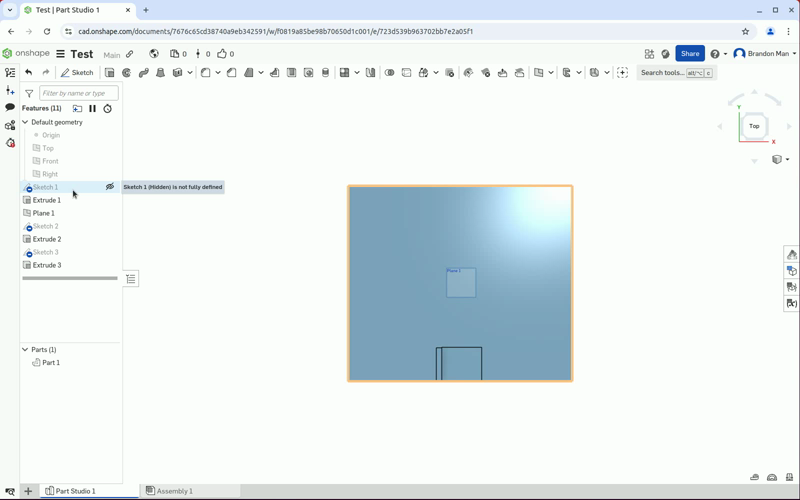
click(73, 189)
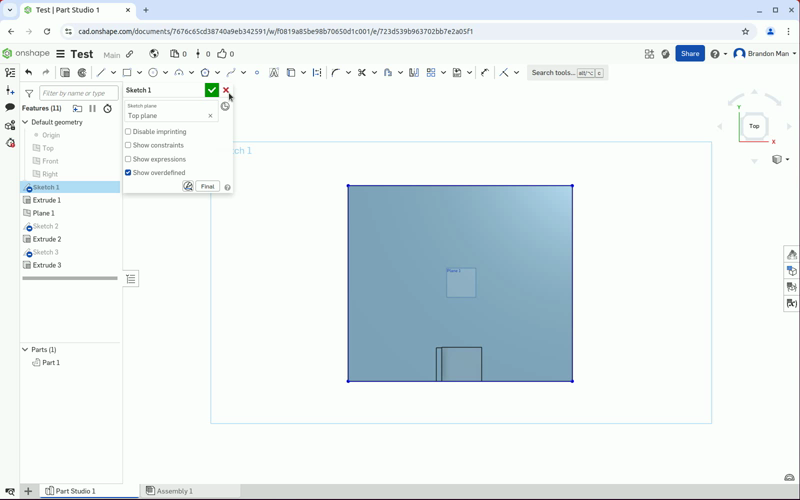
mouse_move(229, 92)
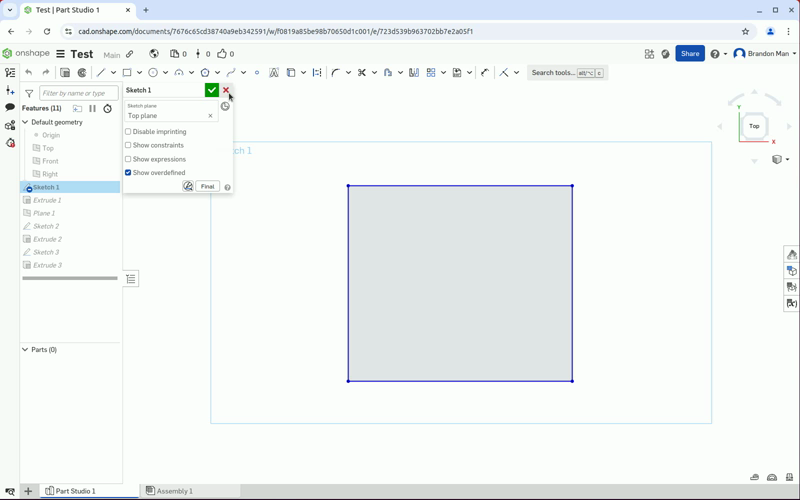
click(229, 92)
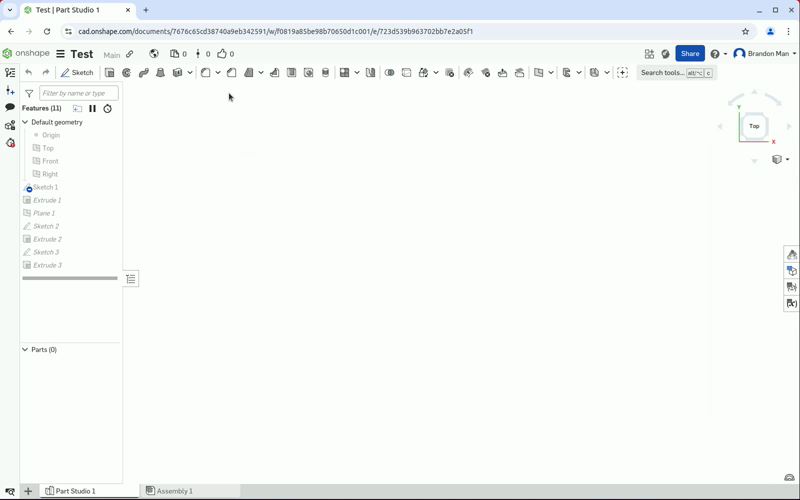
key(shift+s)
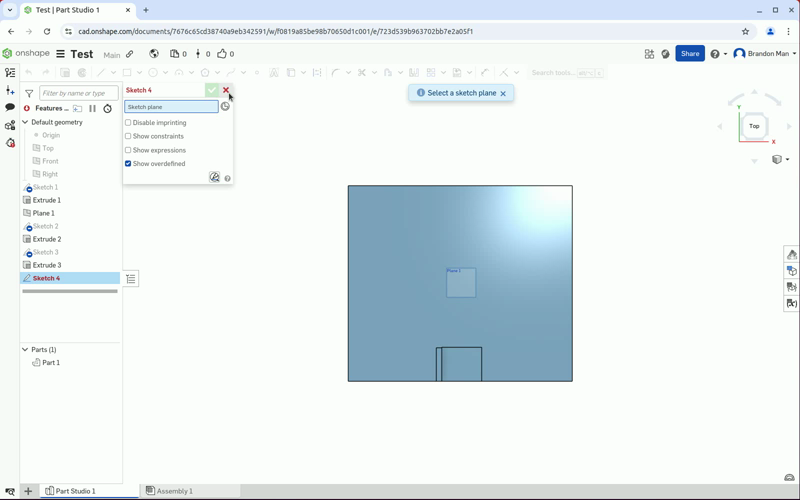
mouse_move(73, 215)
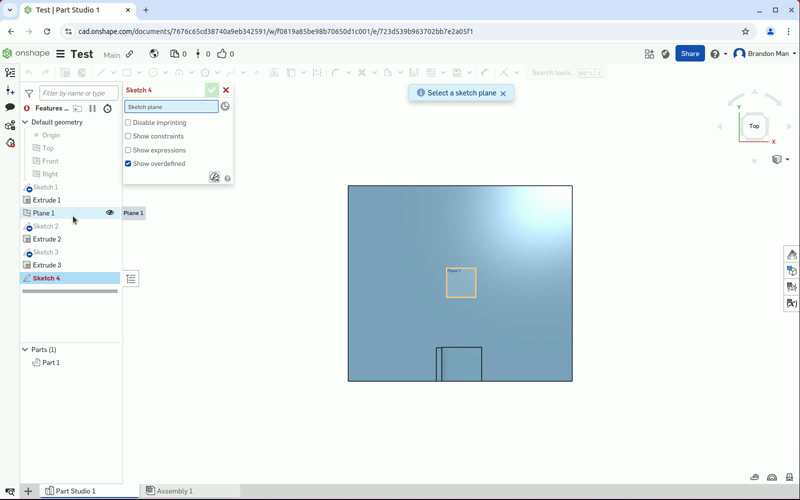
click(73, 215)
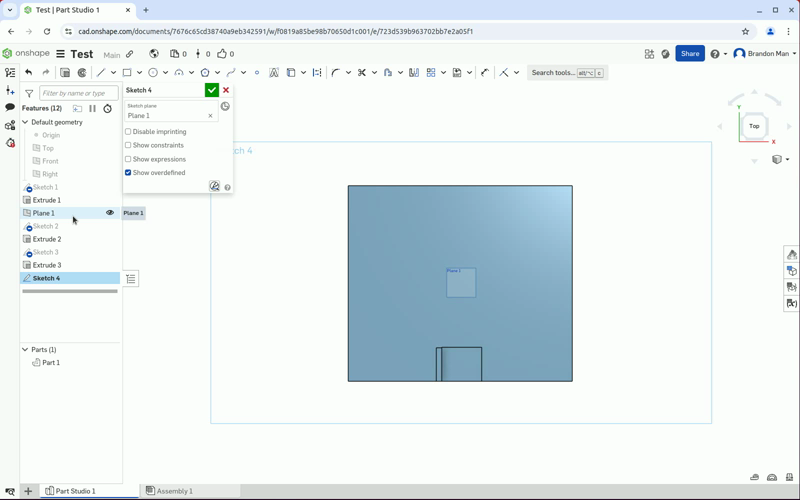
mouse_move(73, 352)
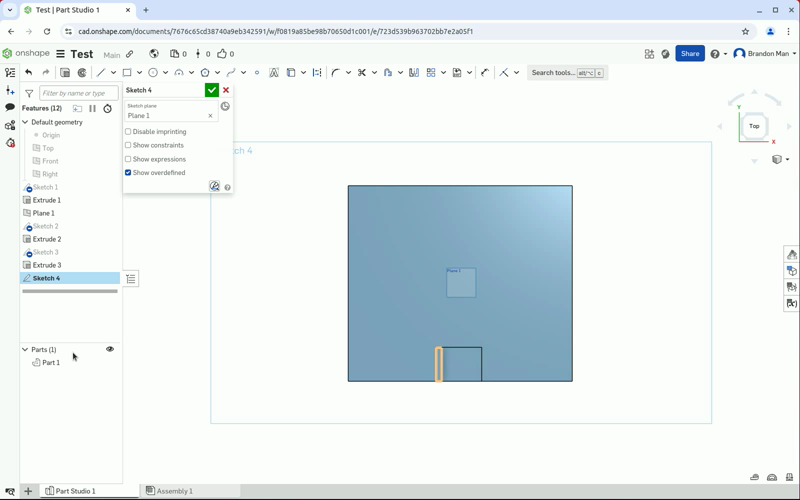
key(y)
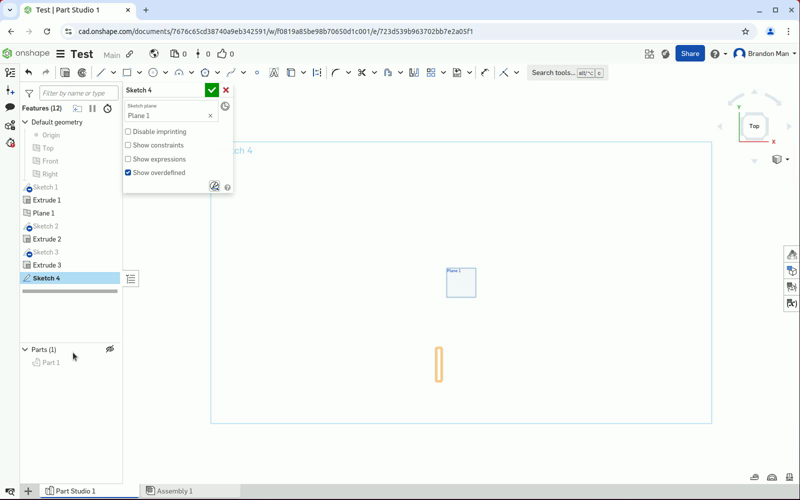
key(l)
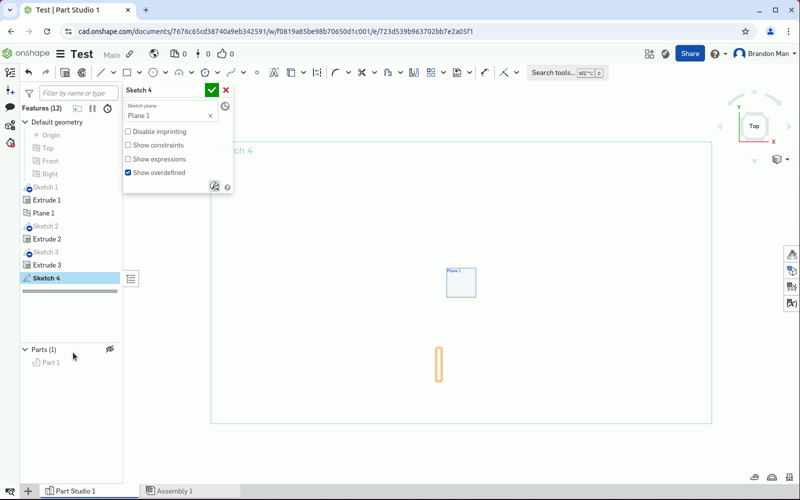
key_down(shift)
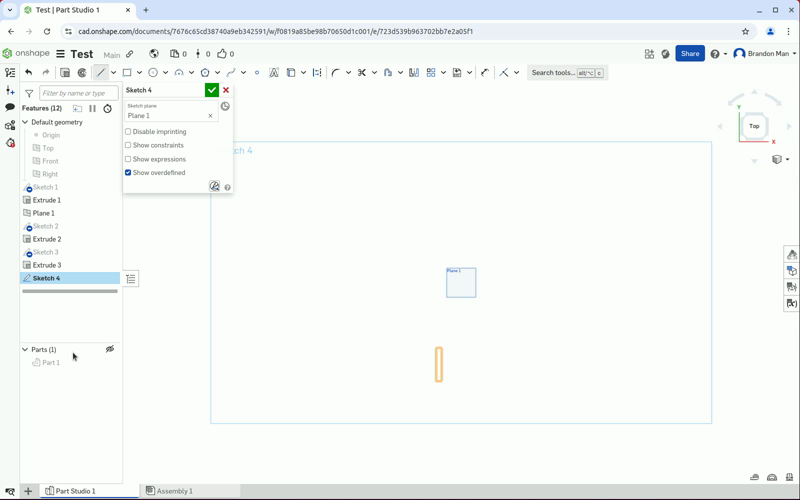
mouse_move(479, 381)
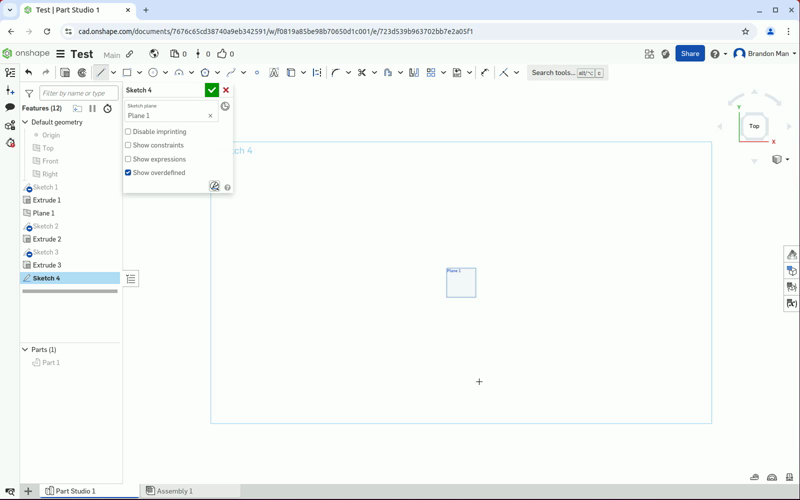
click(479, 381)
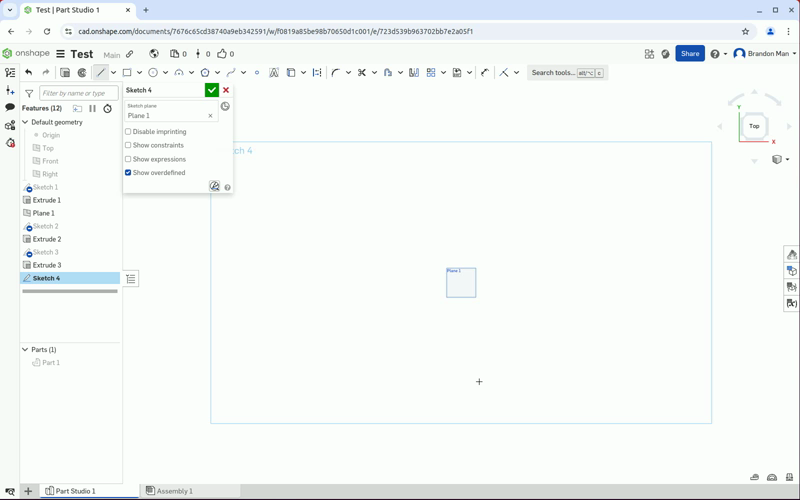
key_up(shift)
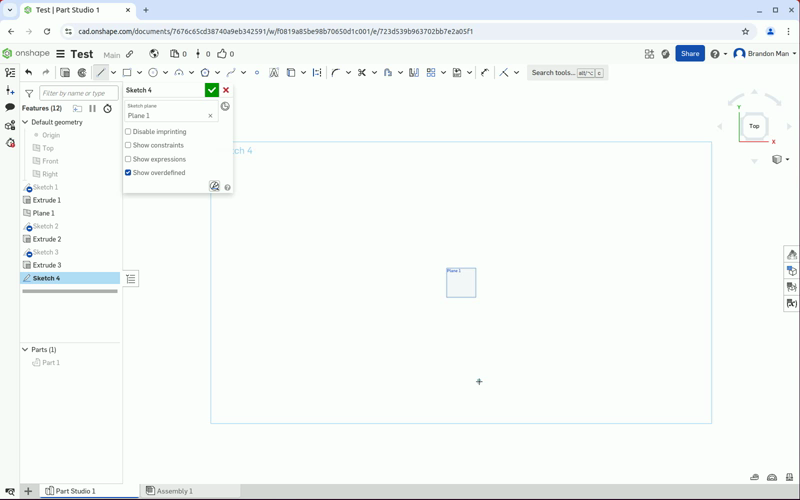
key_down(shift)
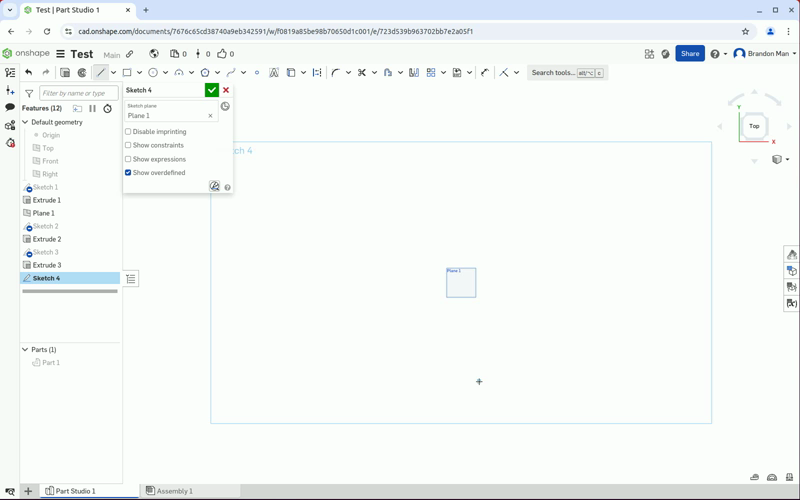
mouse_move(509, 381)
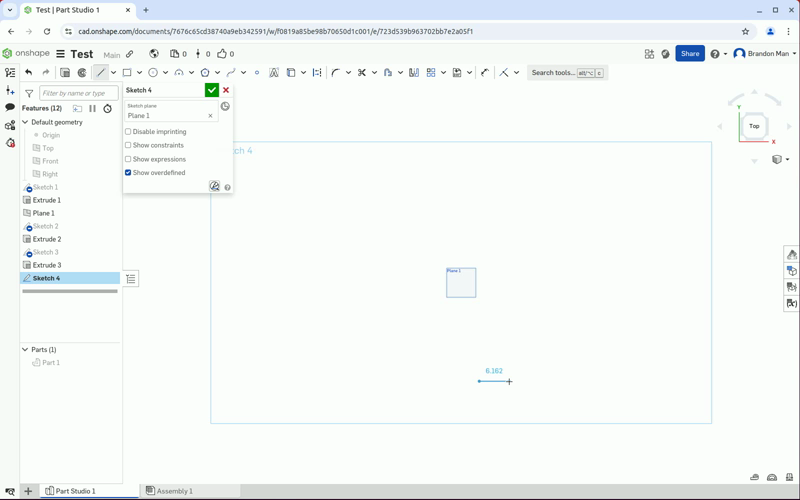
mouse_move(485, 381)
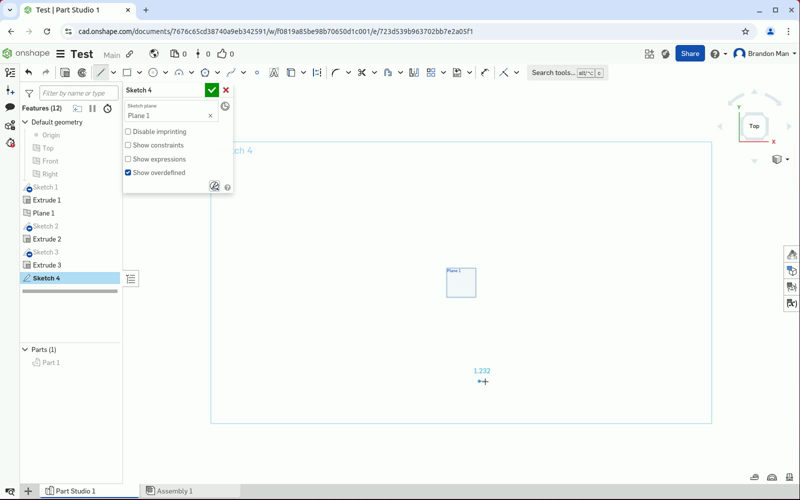
scroll(6)
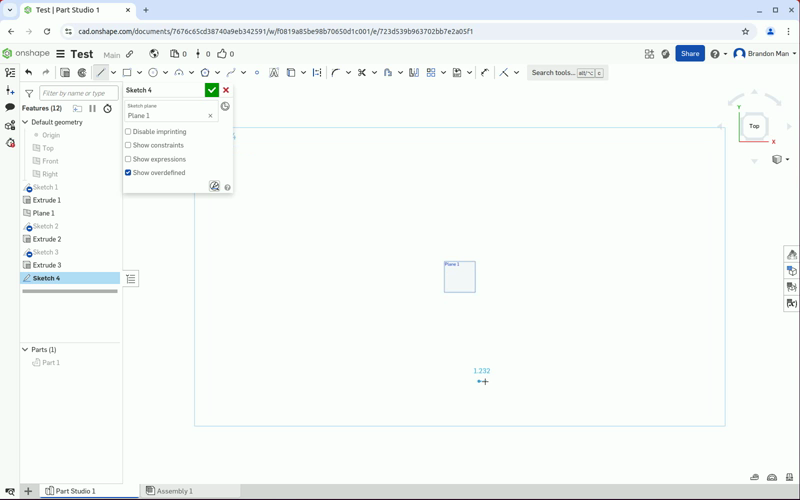
scroll(6)
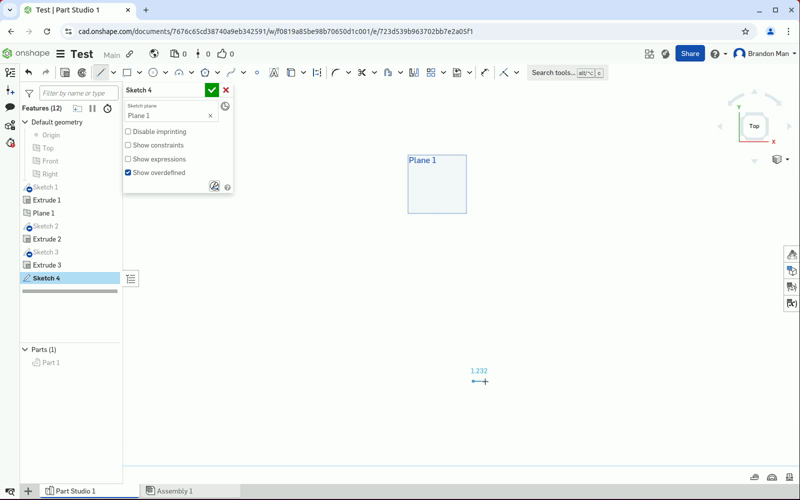
scroll(6)
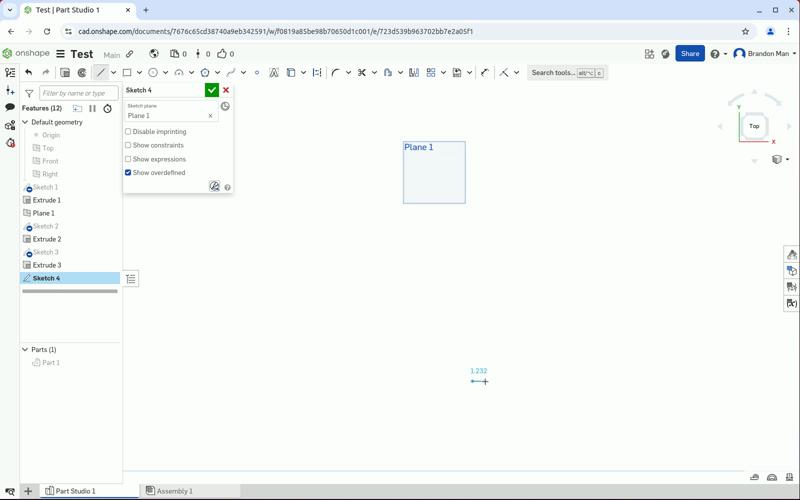
scroll(6)
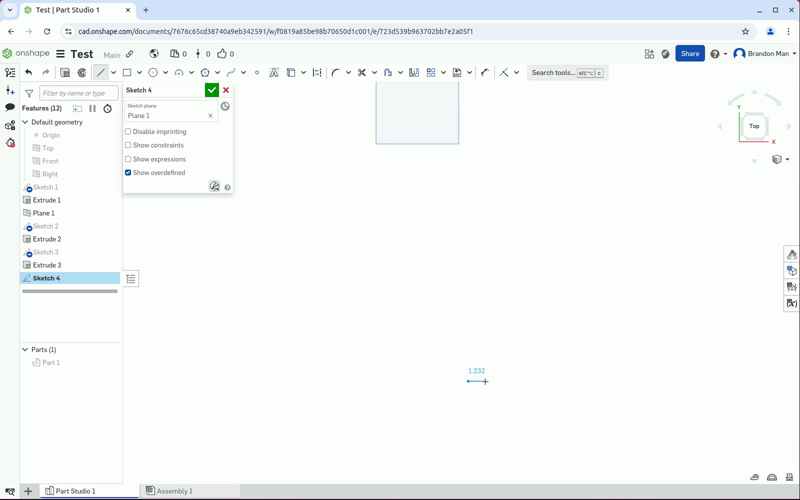
scroll(6)
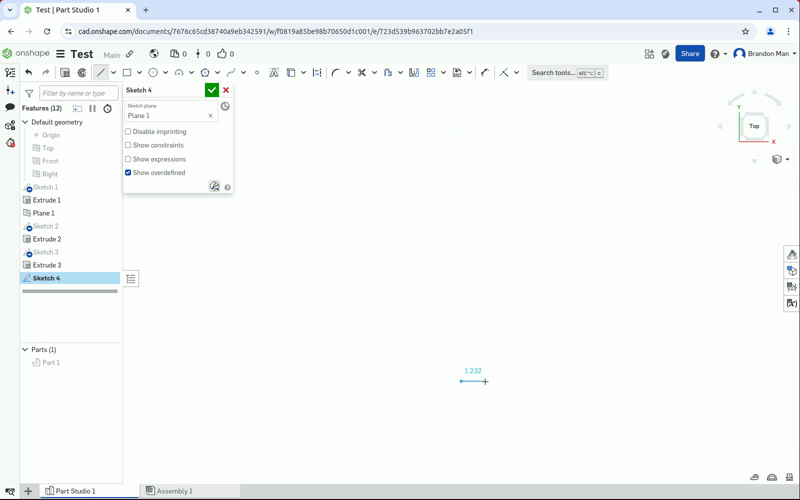
scroll(6)
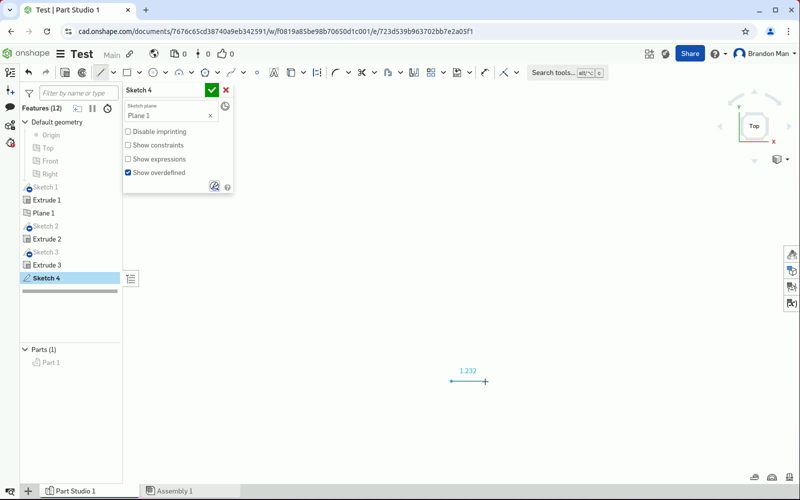
scroll(6)
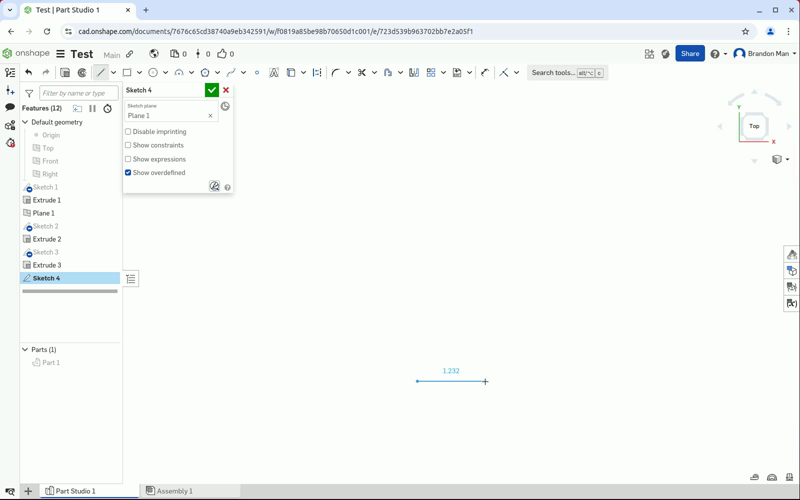
click(485, 381)
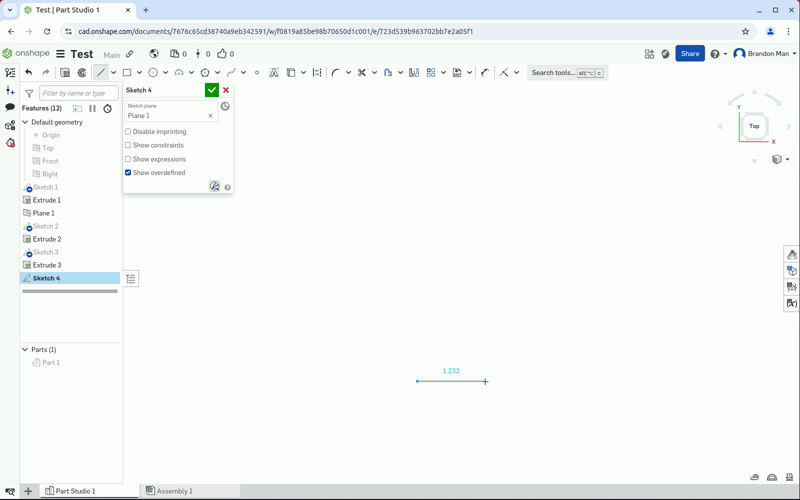
scroll(-6)
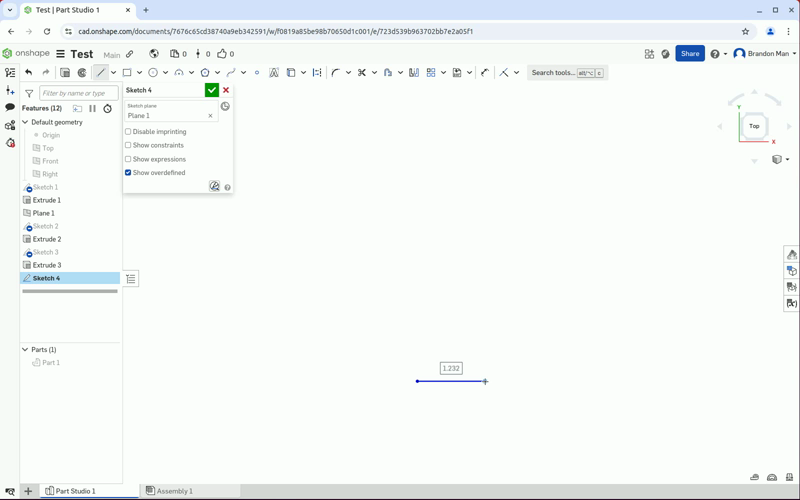
scroll(-6)
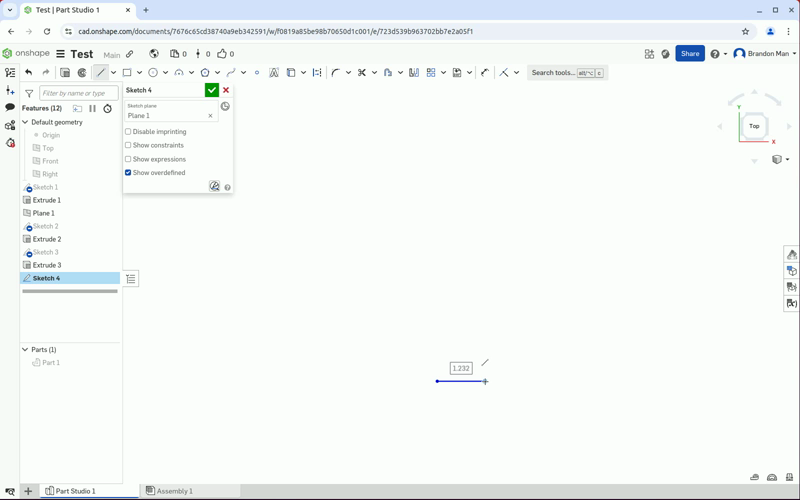
scroll(-6)
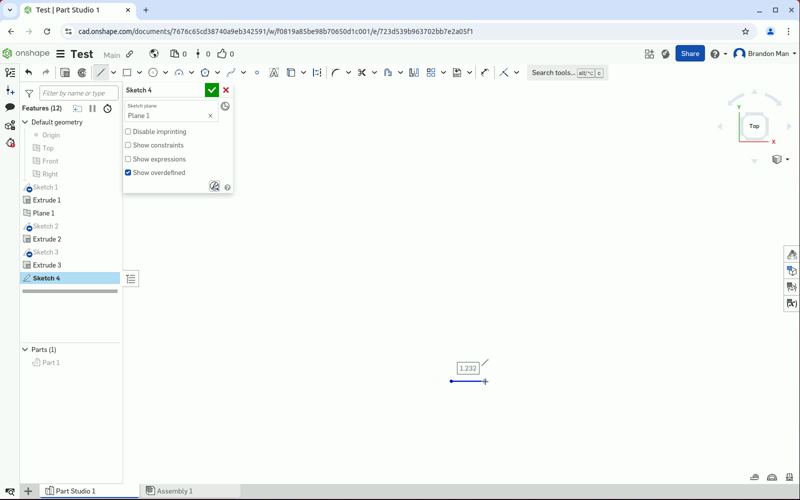
scroll(-6)
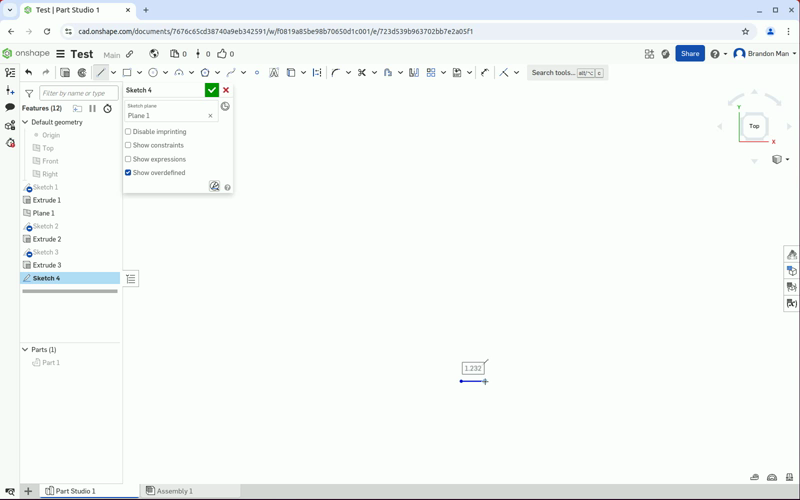
scroll(-6)
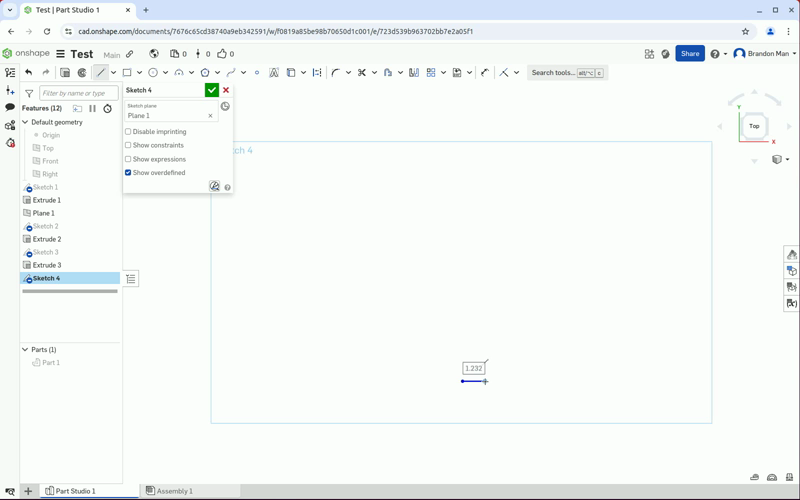
scroll(-6)
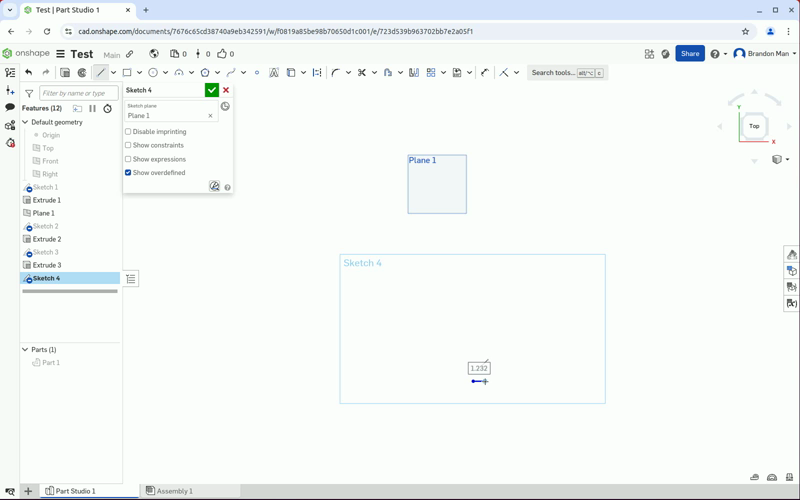
scroll(-6)
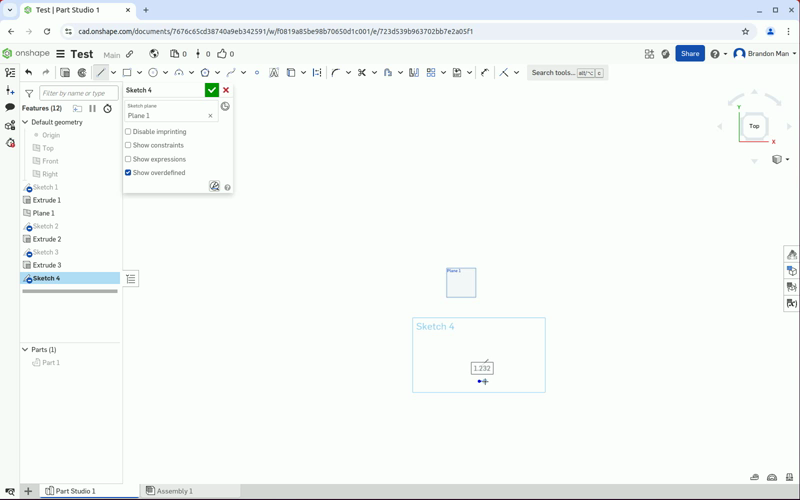
key_up(shift)
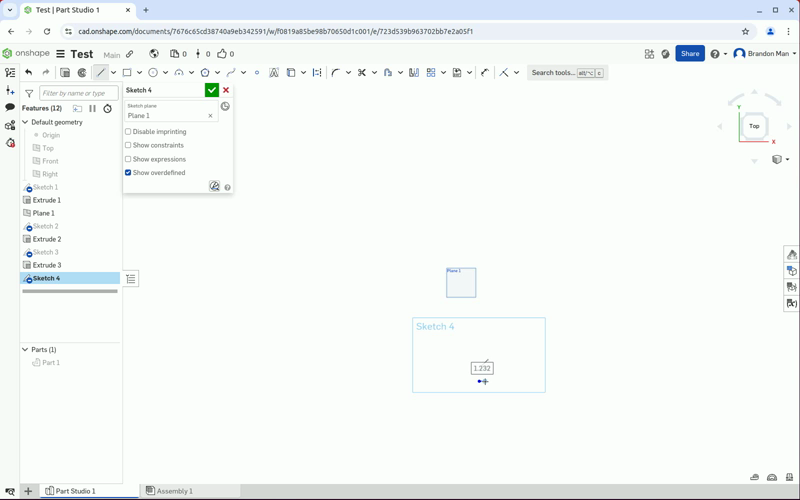
key_down(shift)
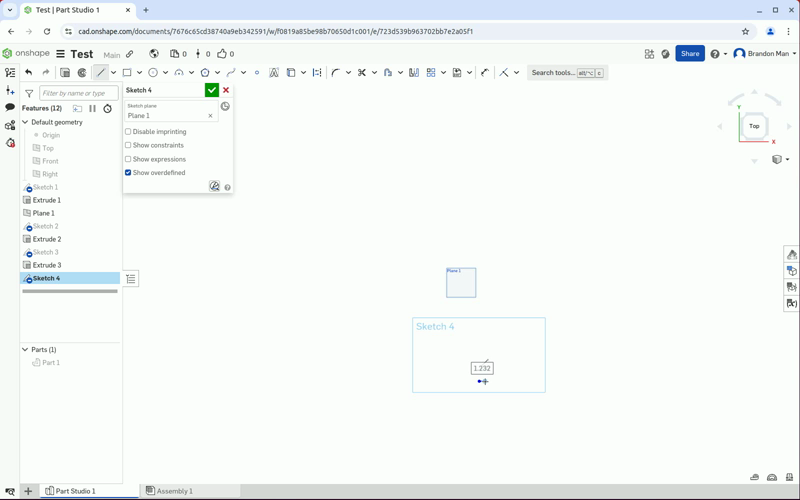
mouse_move(515, 381)
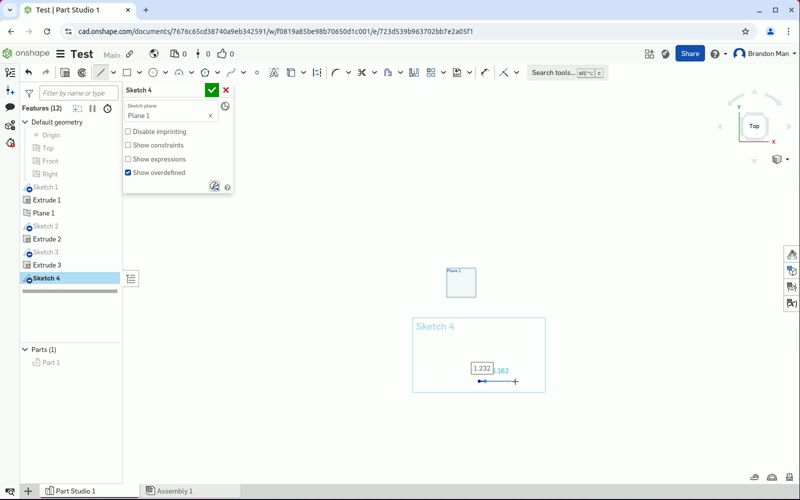
mouse_move(485, 347)
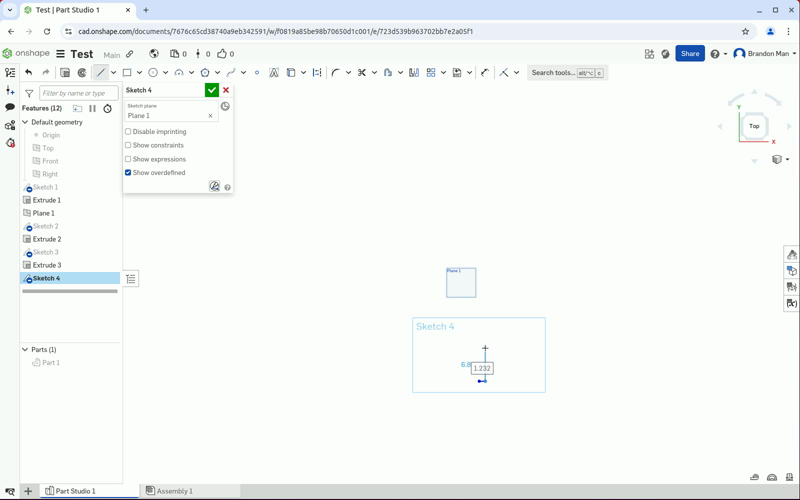
click(485, 347)
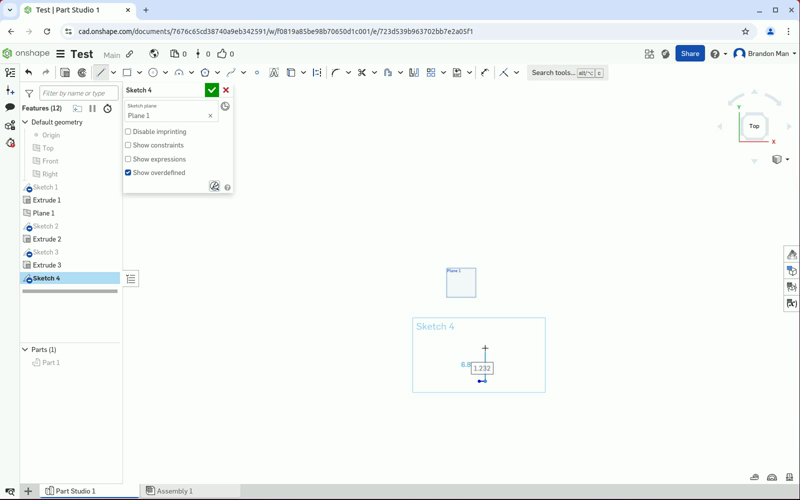
key_up(shift)
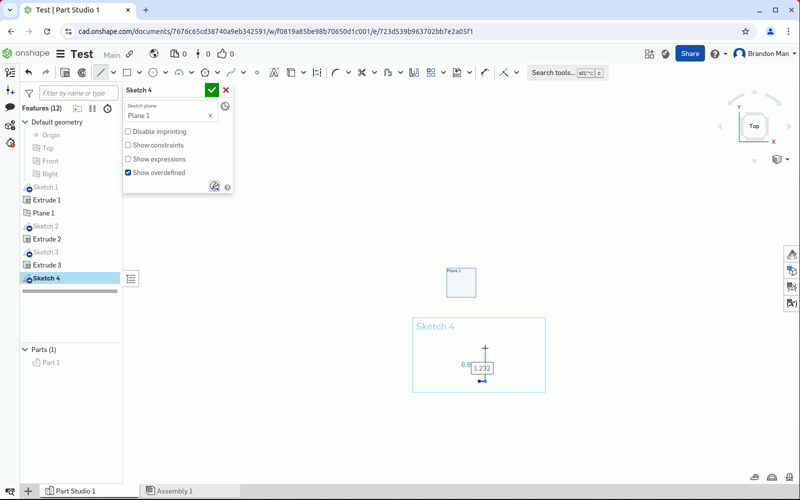
key_down(shift)
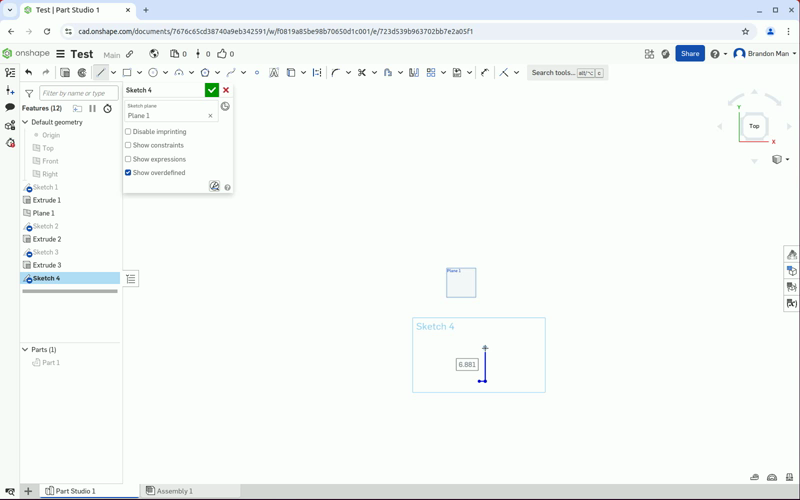
mouse_move(515, 347)
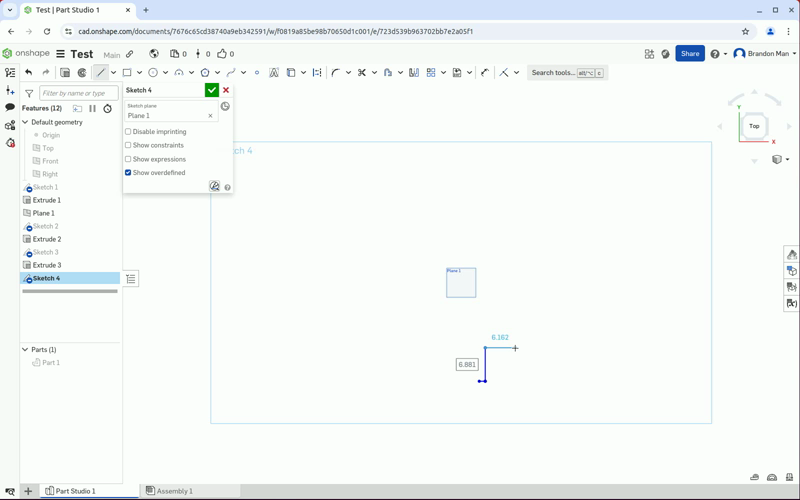
mouse_move(479, 347)
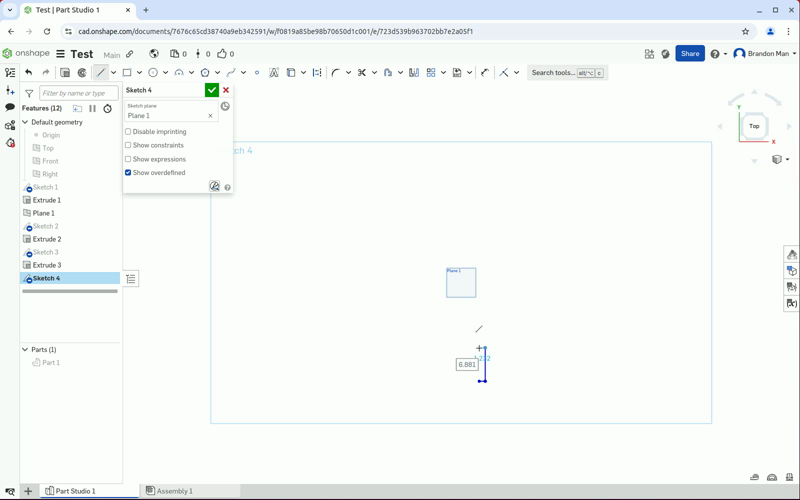
scroll(6)
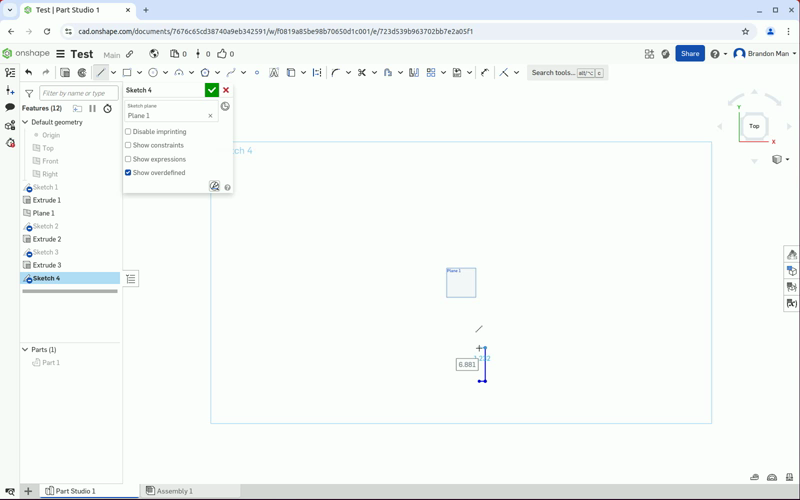
scroll(6)
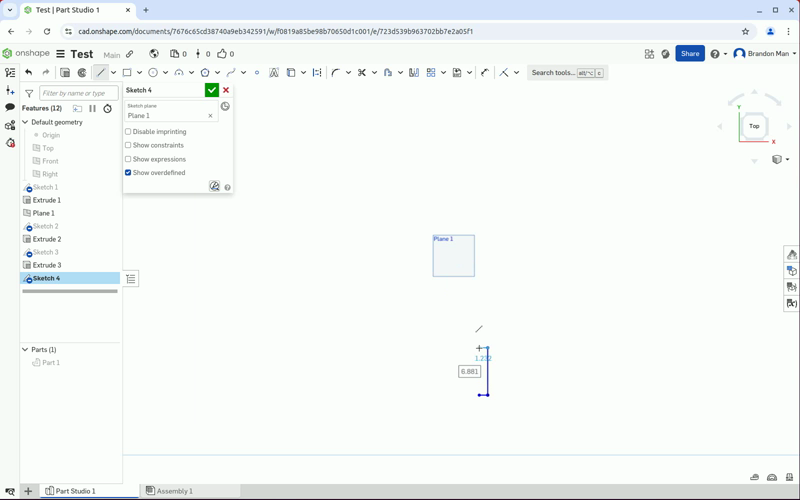
scroll(6)
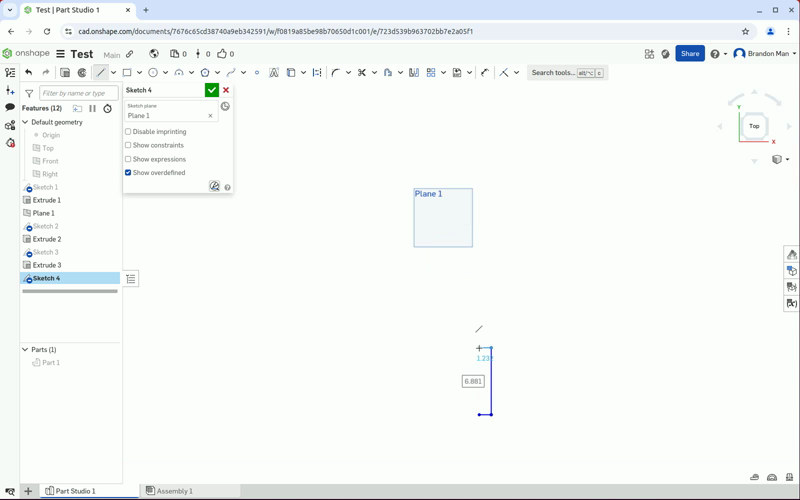
scroll(6)
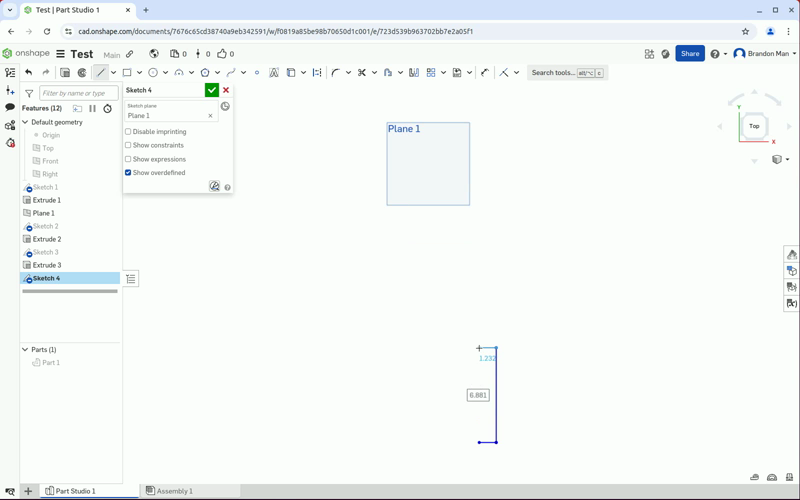
scroll(6)
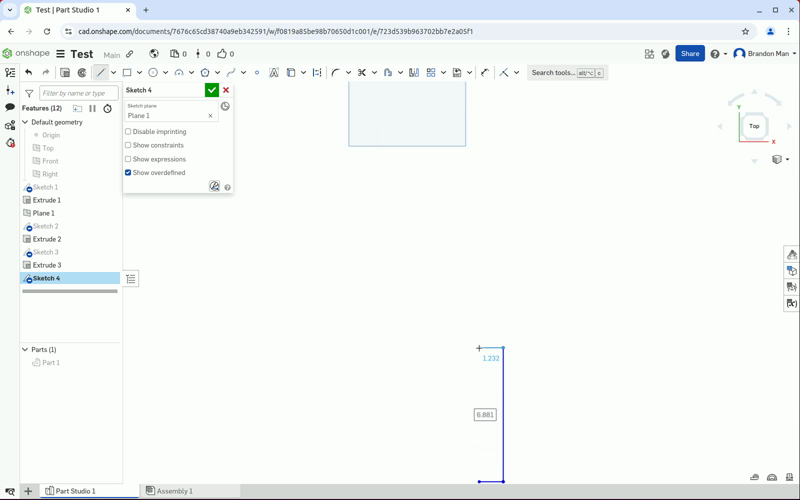
scroll(6)
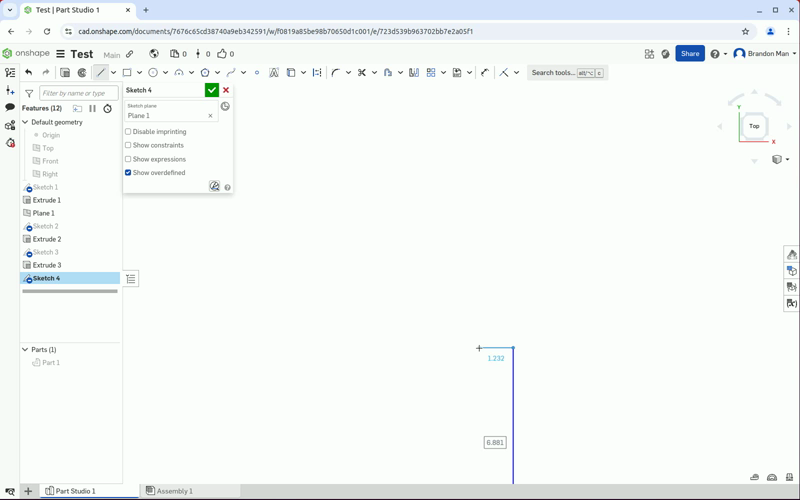
scroll(6)
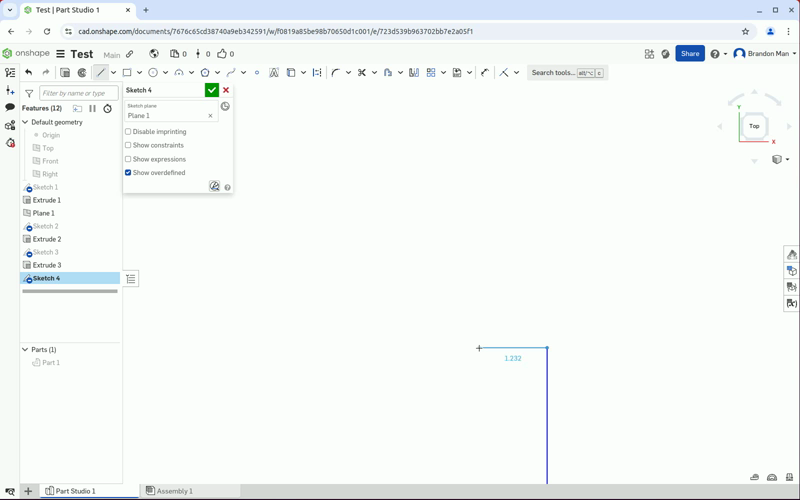
click(479, 347)
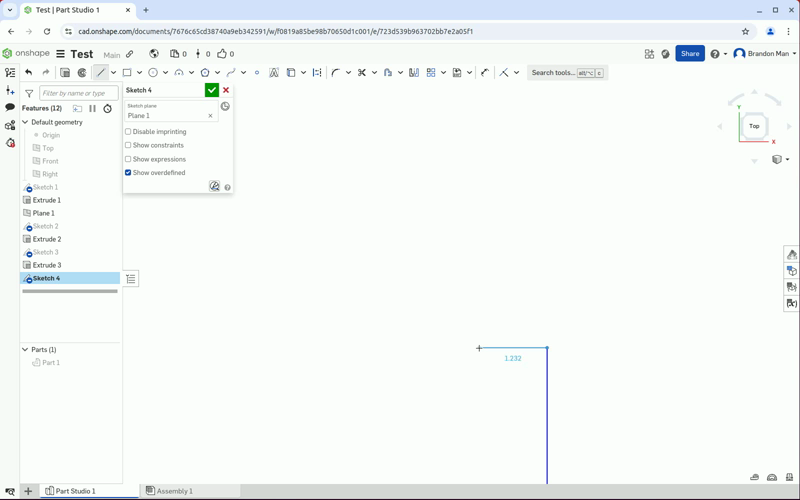
scroll(-6)
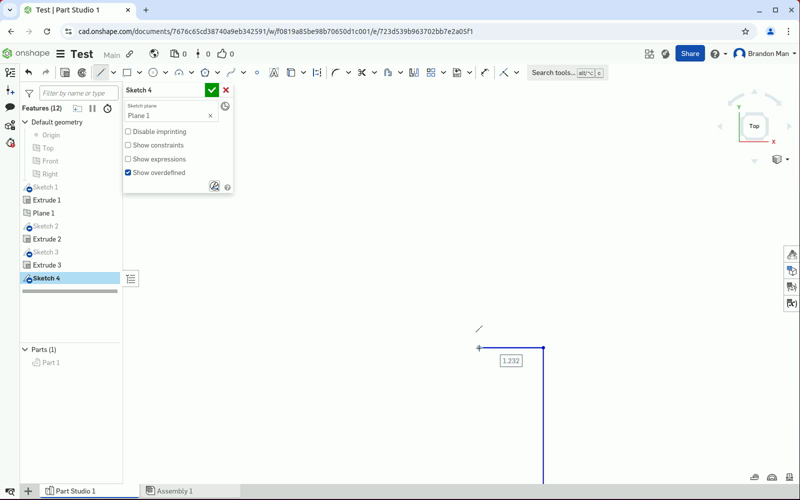
scroll(-6)
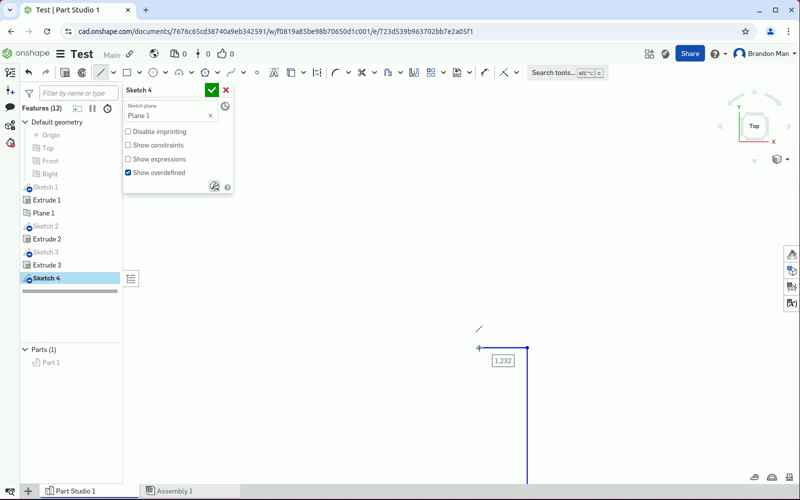
scroll(-6)
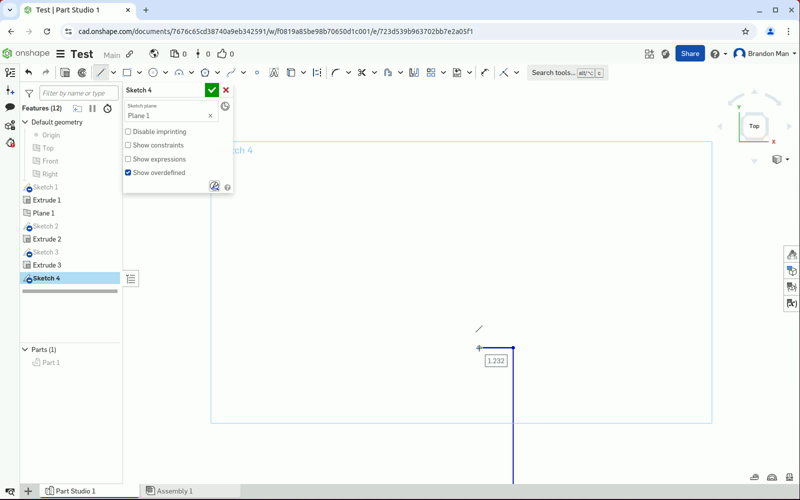
scroll(-6)
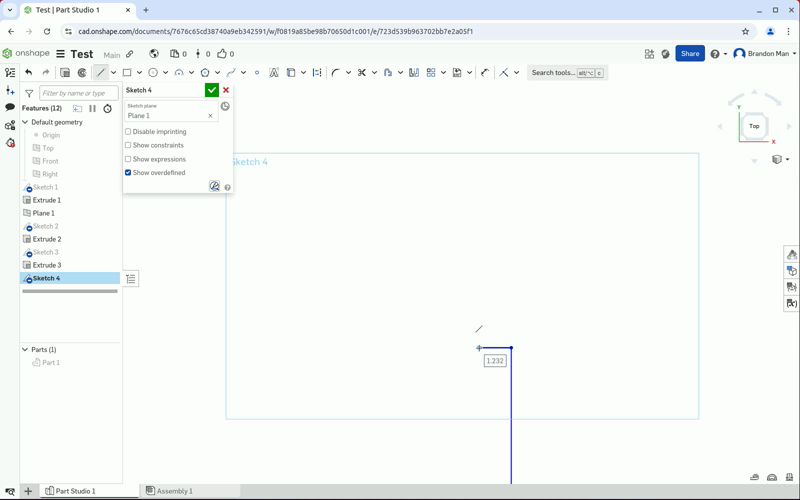
scroll(-6)
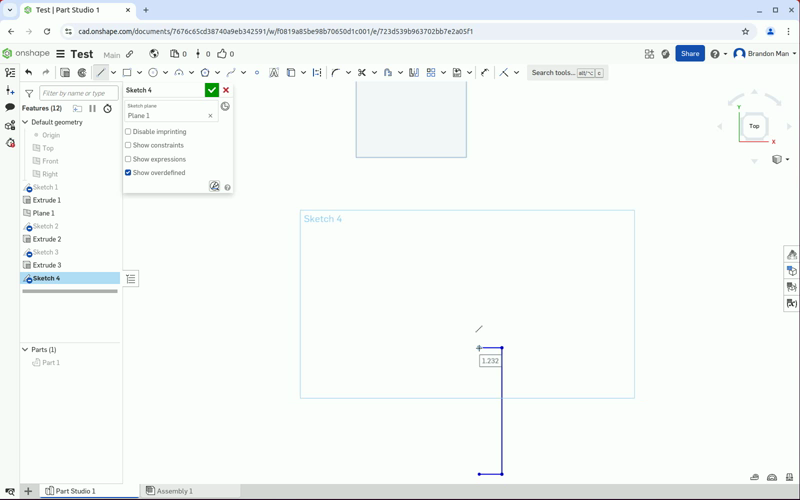
scroll(-6)
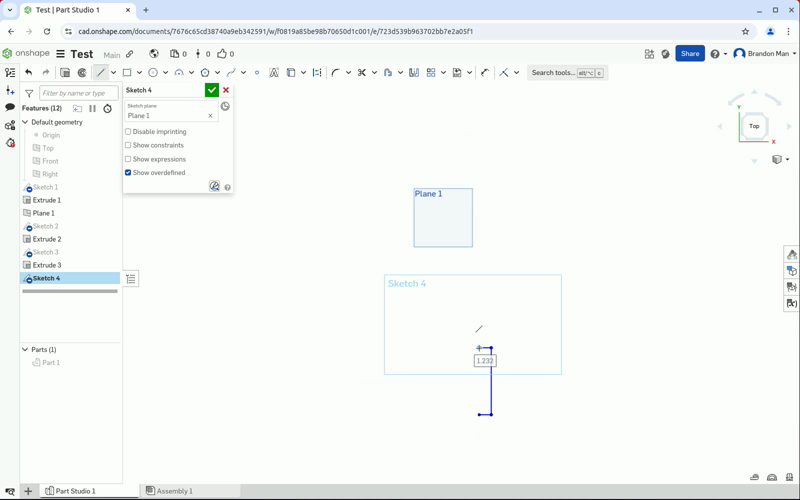
scroll(-6)
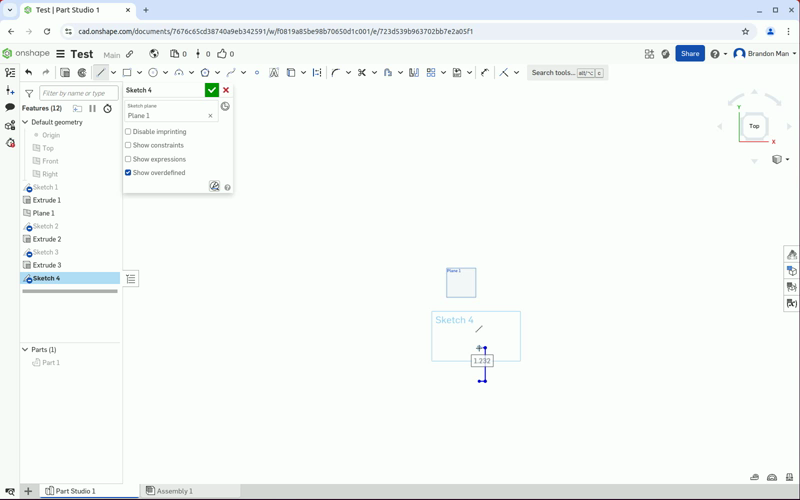
key_up(shift)
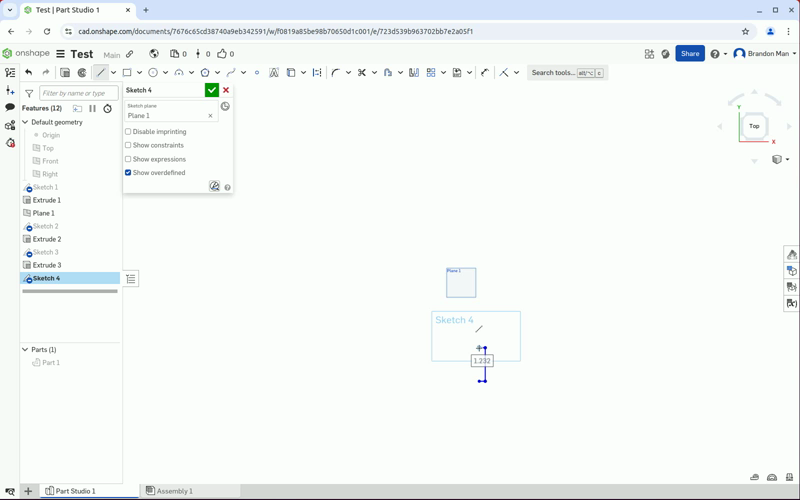
mouse_move(509, 347)
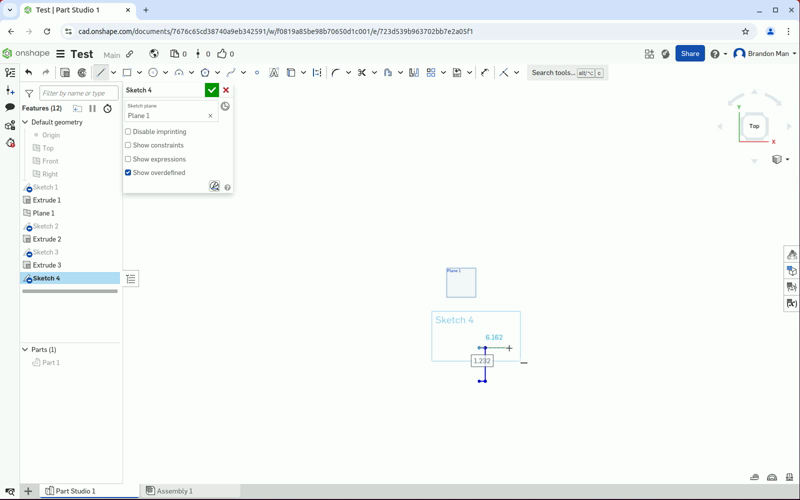
key_down(shift)
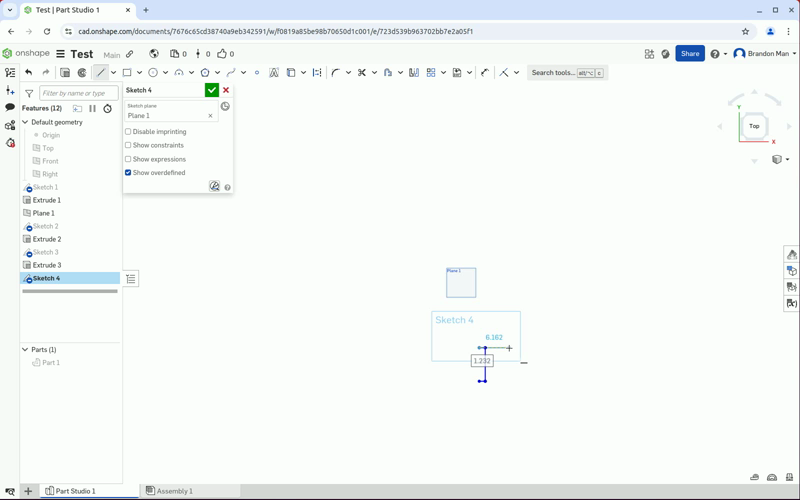
mouse_move(479, 381)
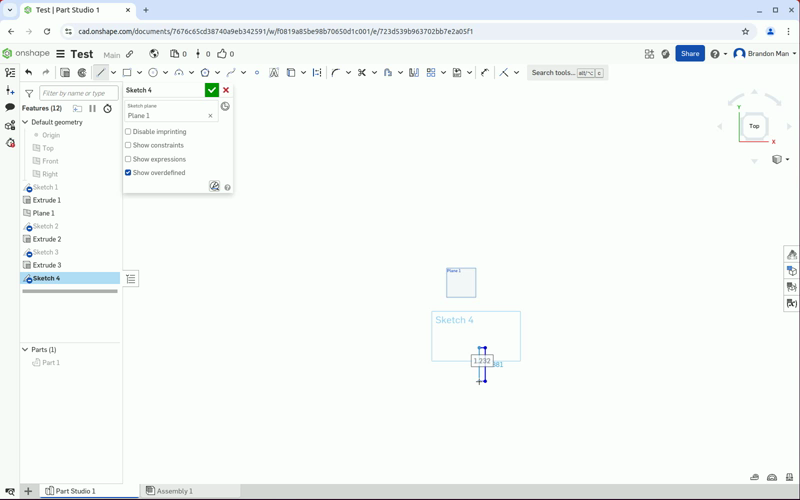
key_up(shift)
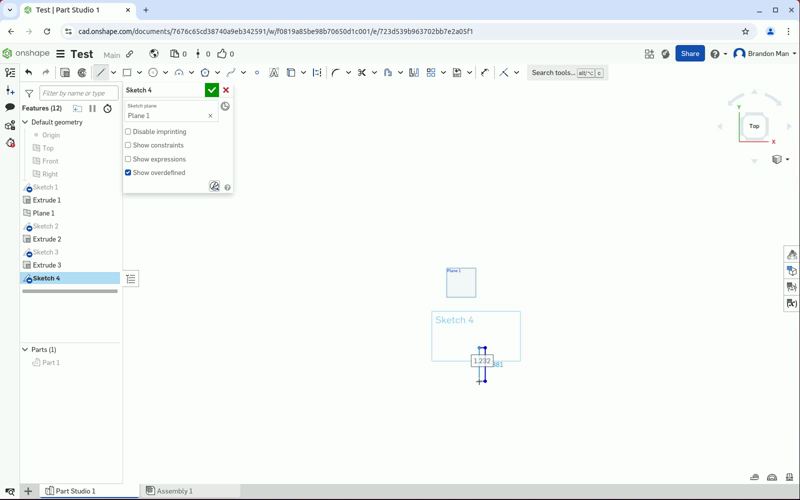
click(479, 381)
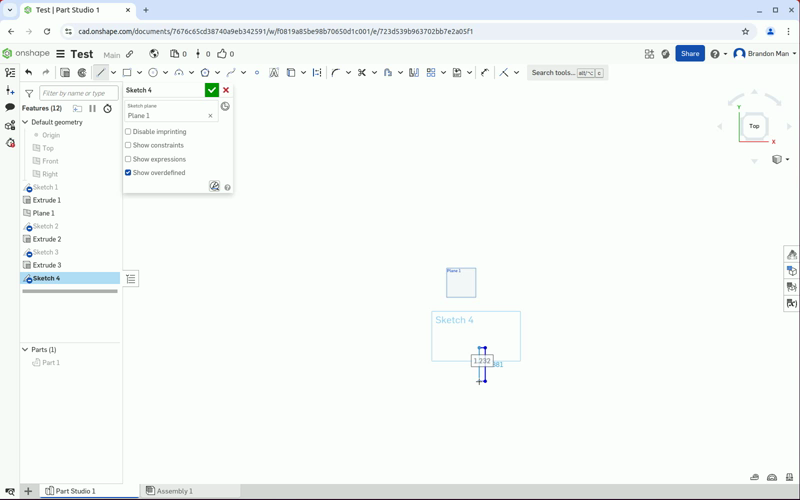
key(esc)
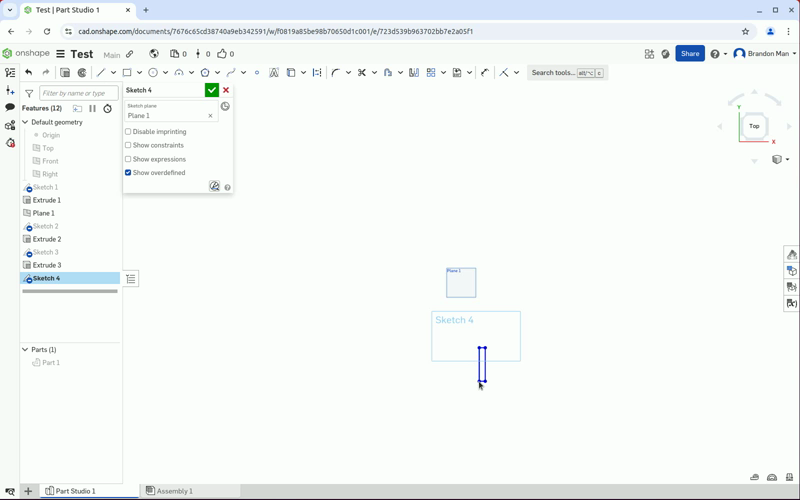
mouse_move(482, 361)
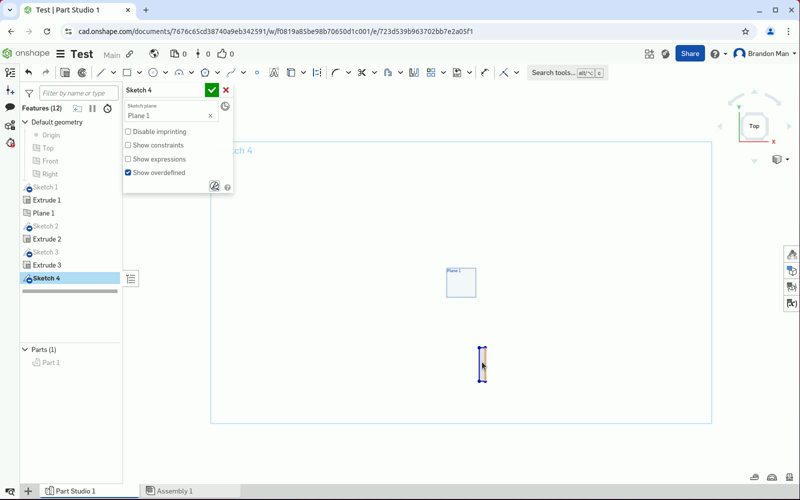
scroll(6)
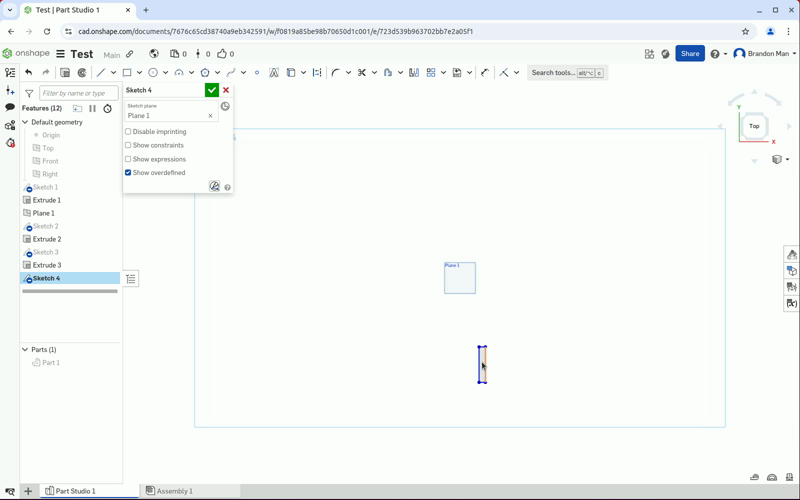
scroll(6)
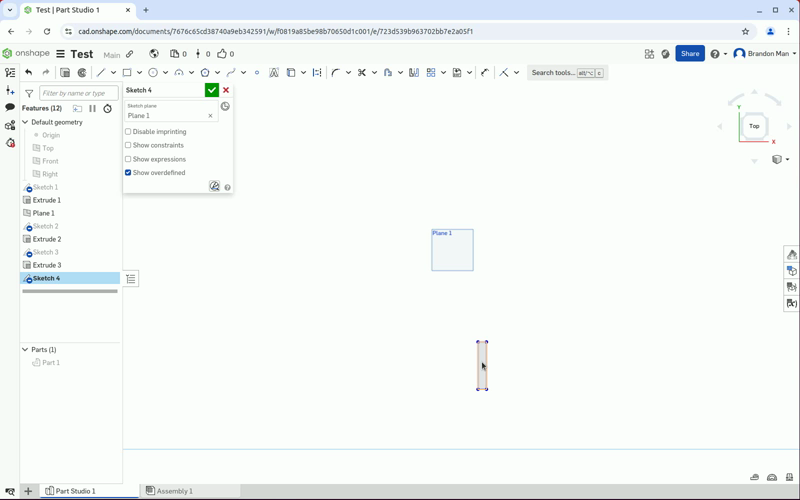
scroll(6)
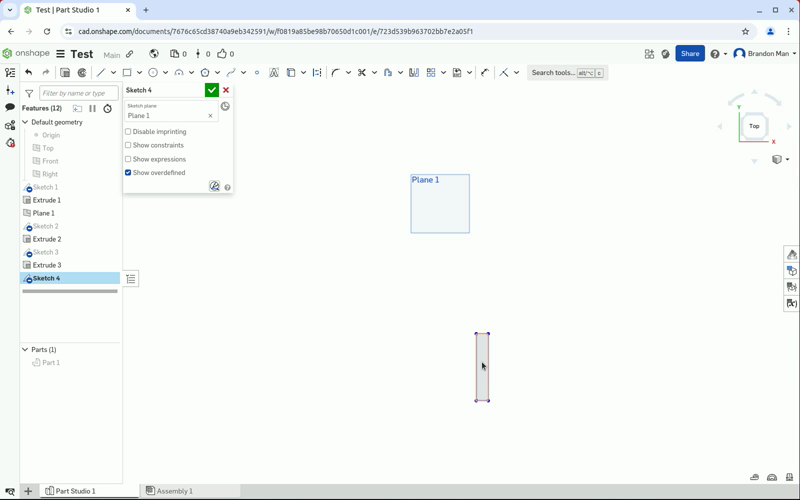
scroll(6)
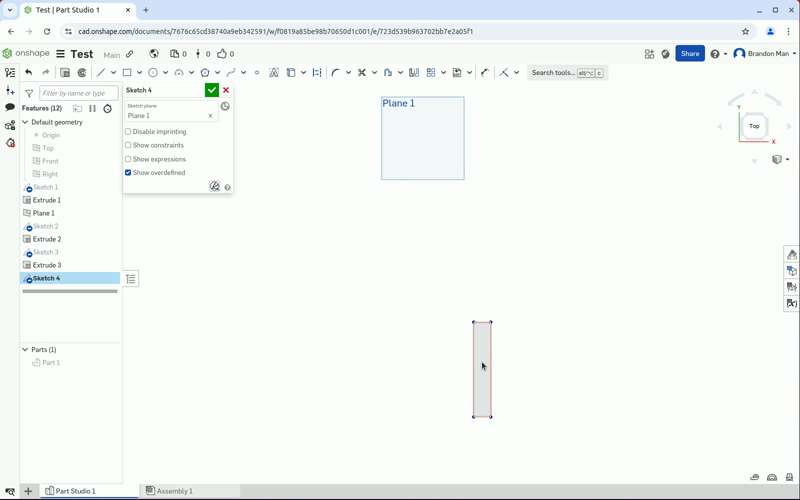
scroll(6)
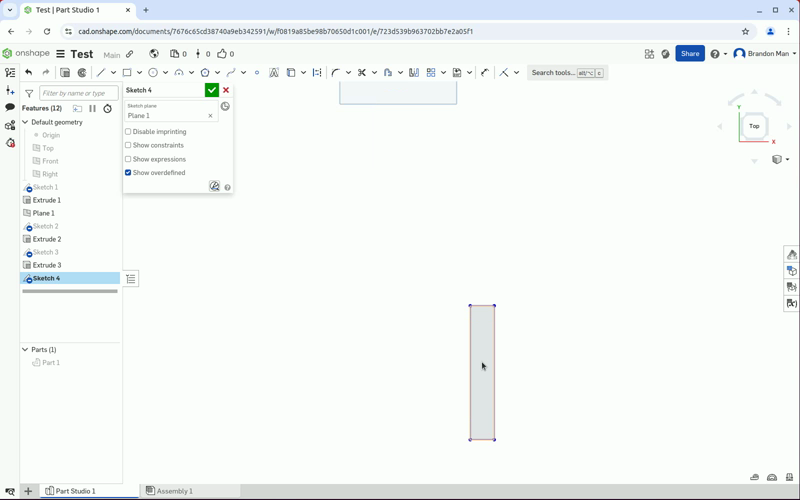
scroll(6)
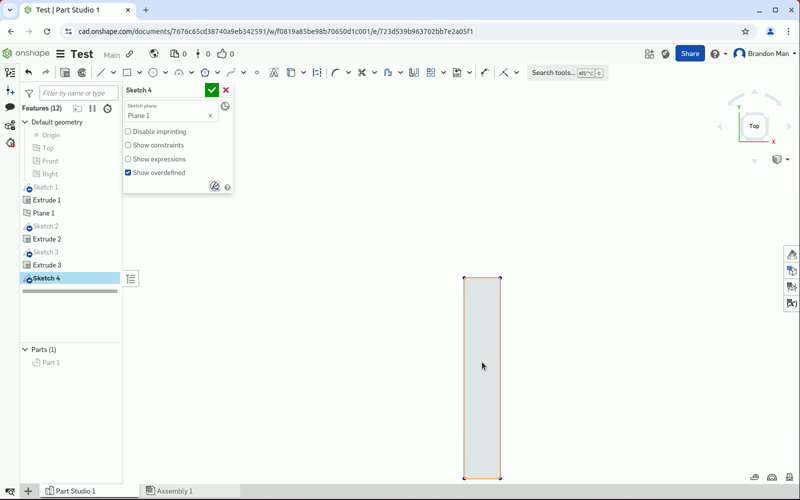
scroll(6)
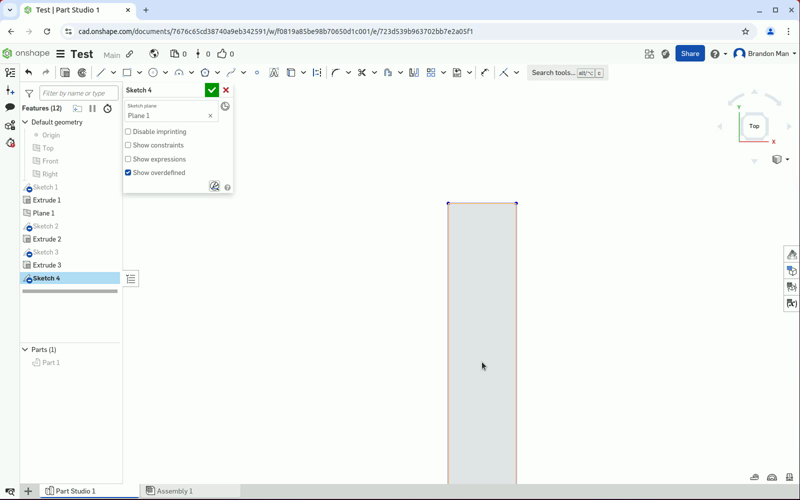
click(482, 361)
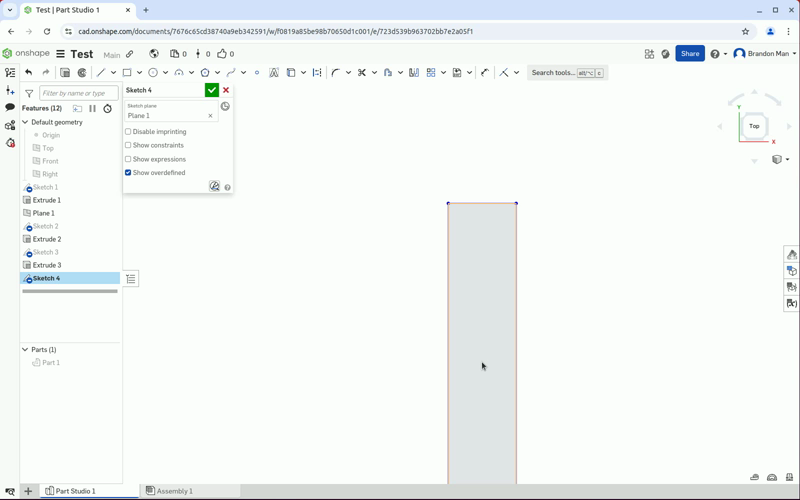
scroll(-6)
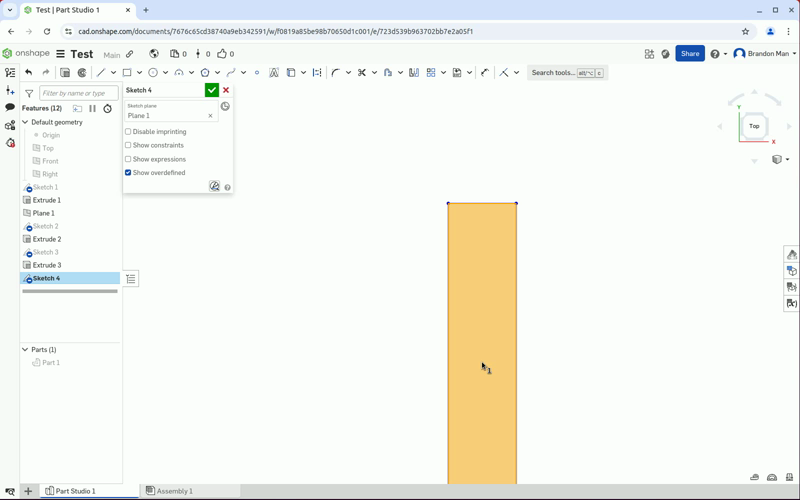
scroll(-6)
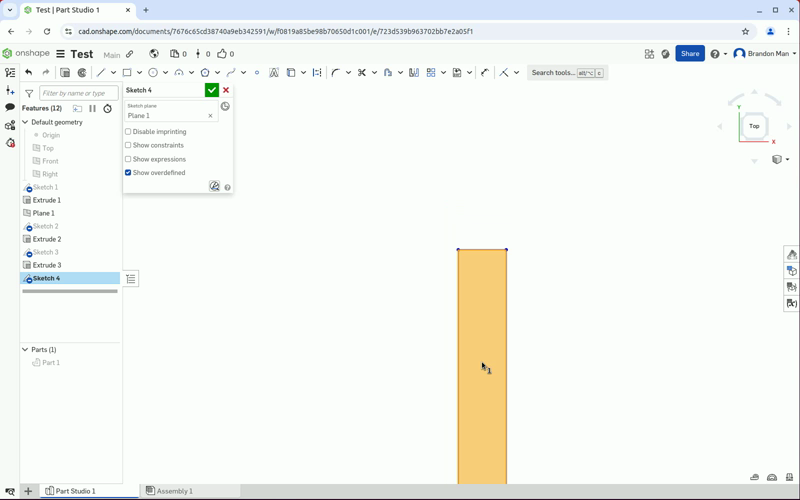
scroll(-6)
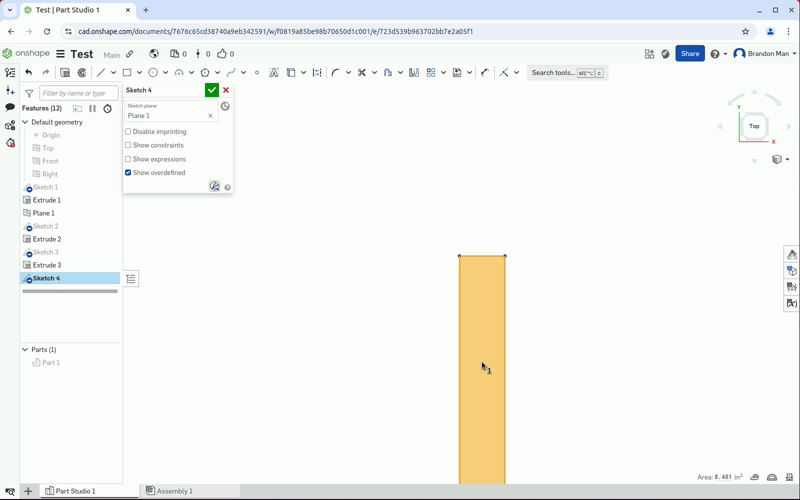
scroll(-6)
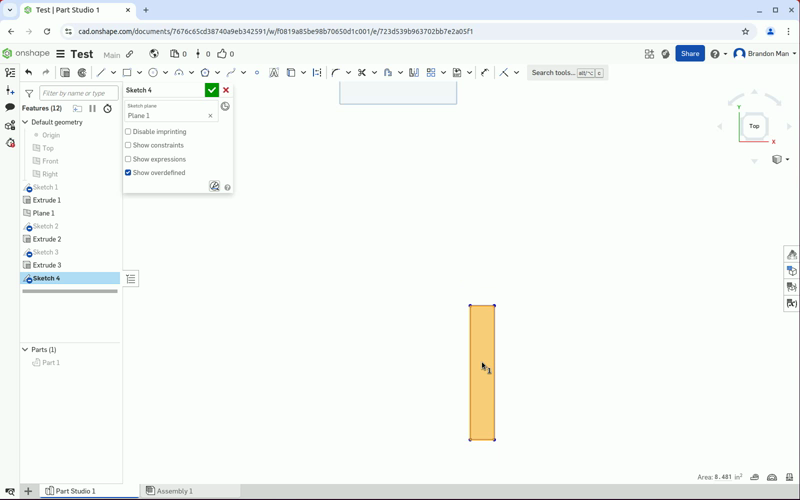
scroll(-6)
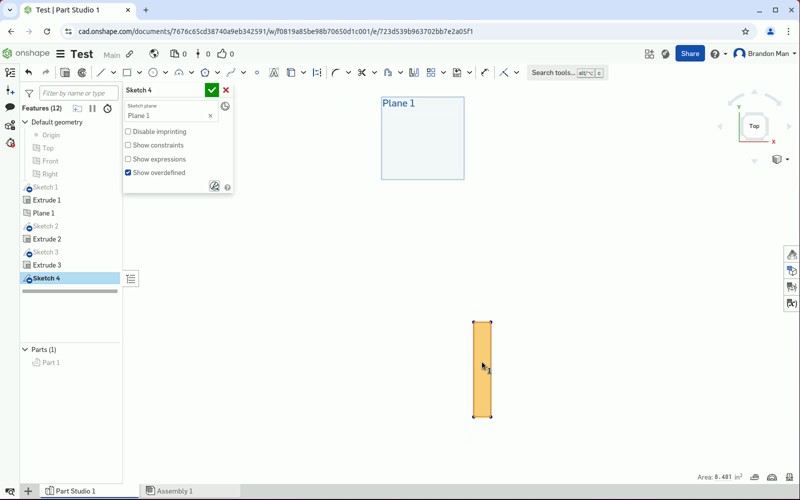
scroll(-6)
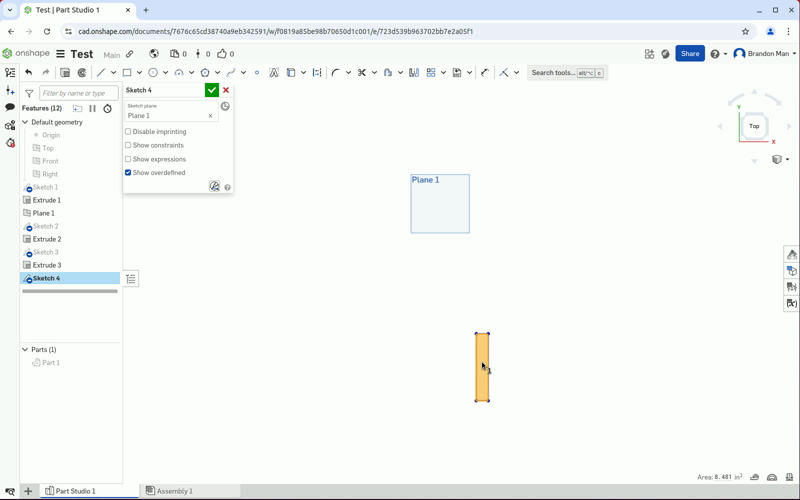
scroll(-6)
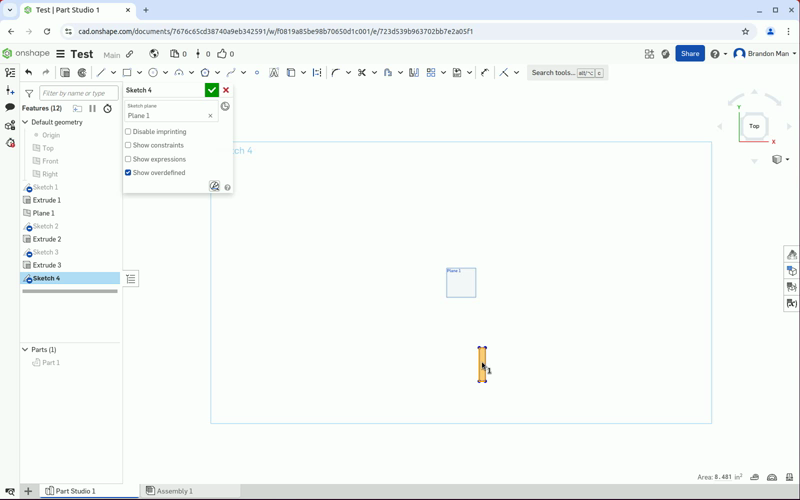
mouse_move(73, 352)
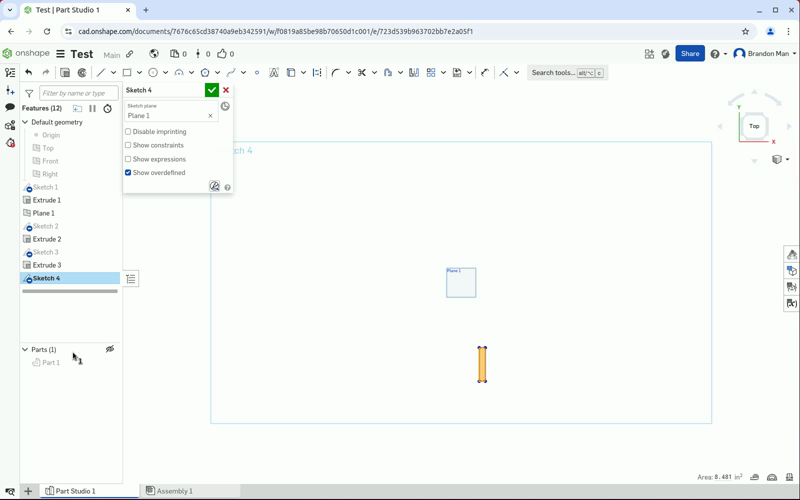
key(shift+y)
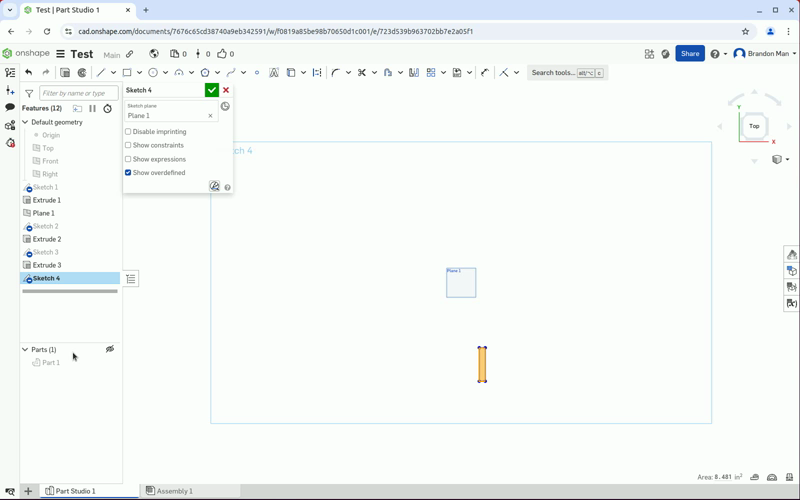
key(shift+e)
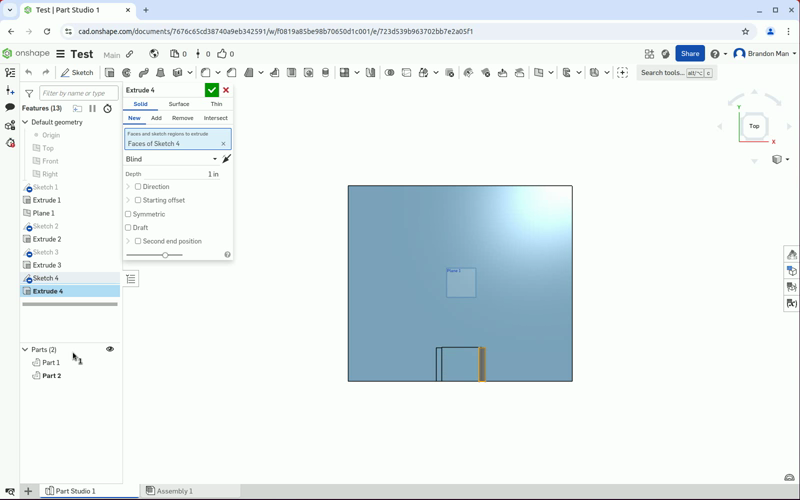
mouse_move(143, 106)
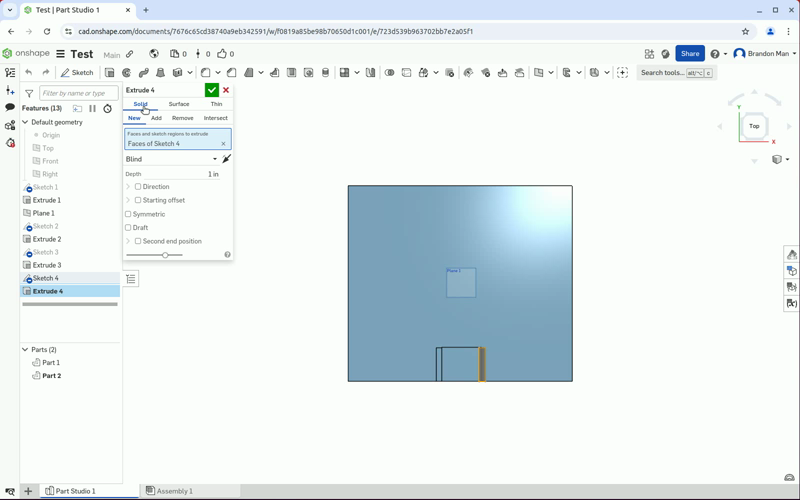
click(143, 106)
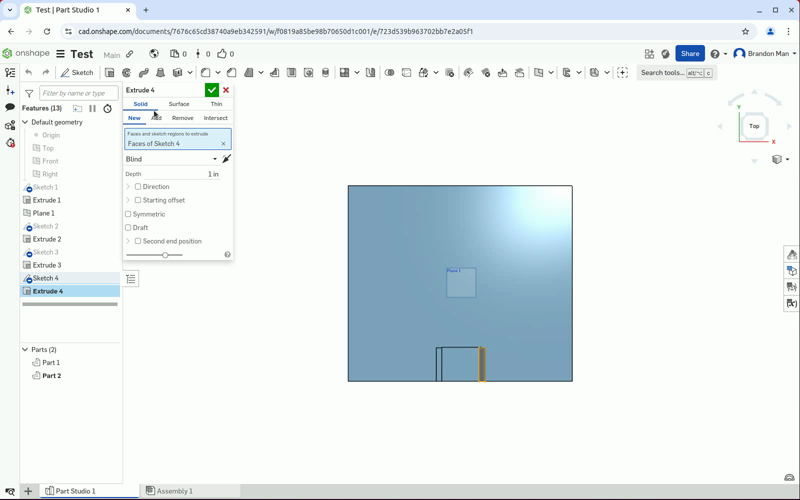
mouse_move(186, 120)
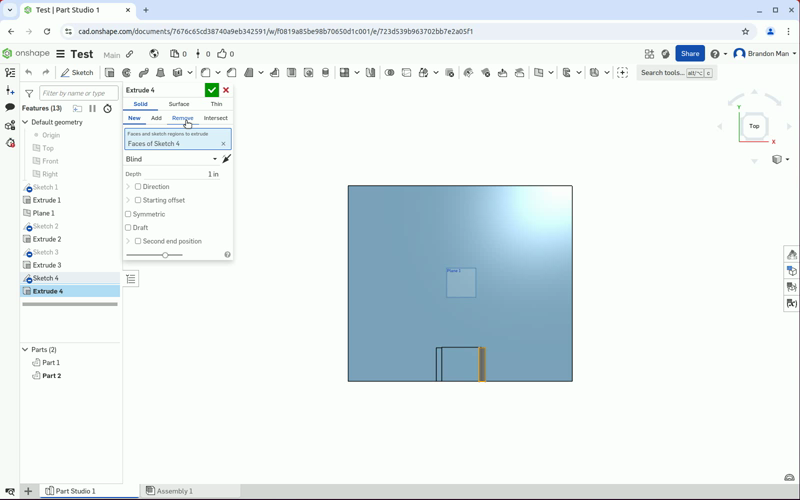
click(186, 120)
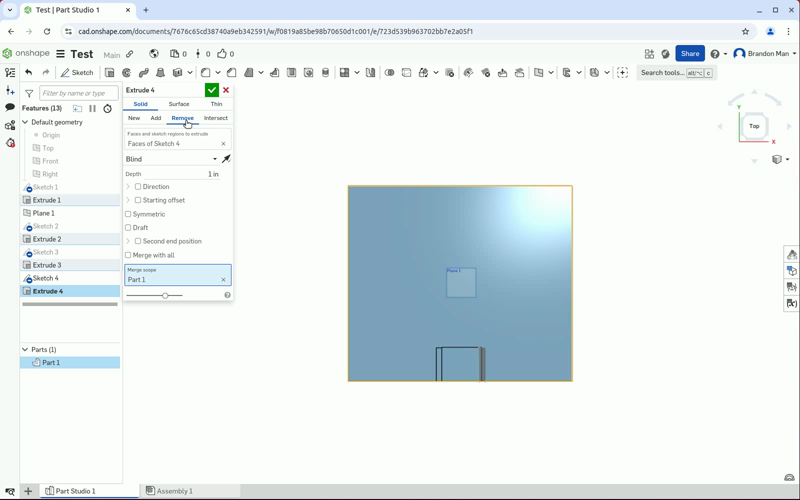
key(tab, 4)
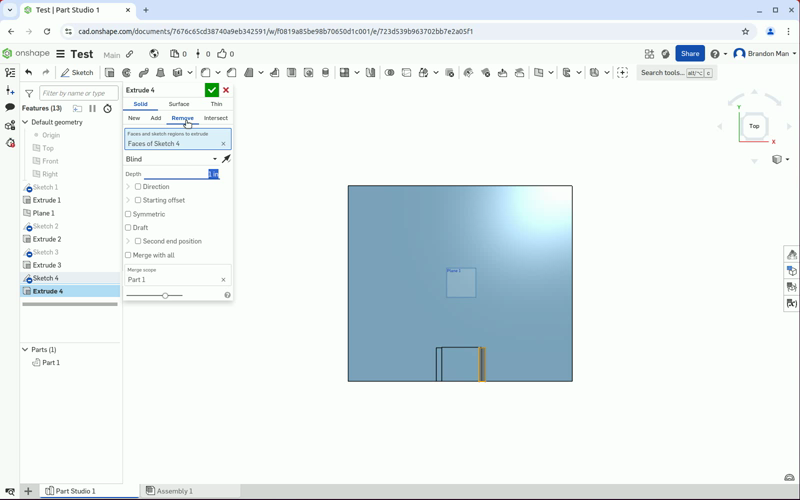
text(17.813)
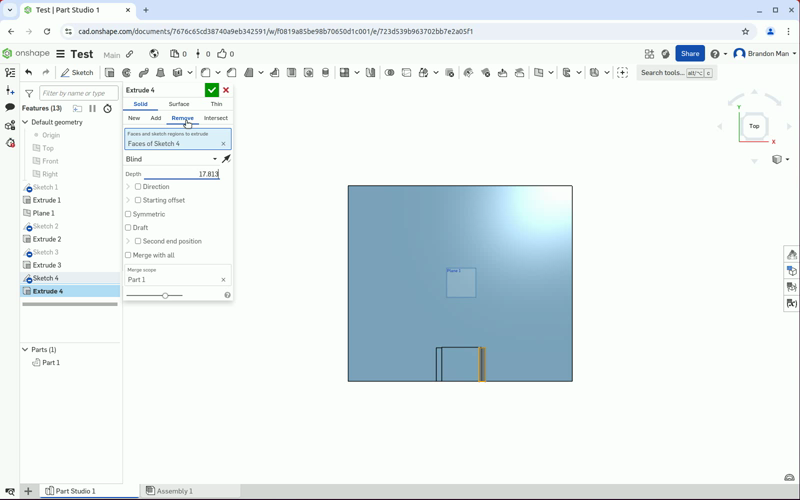
key(tab, 6)
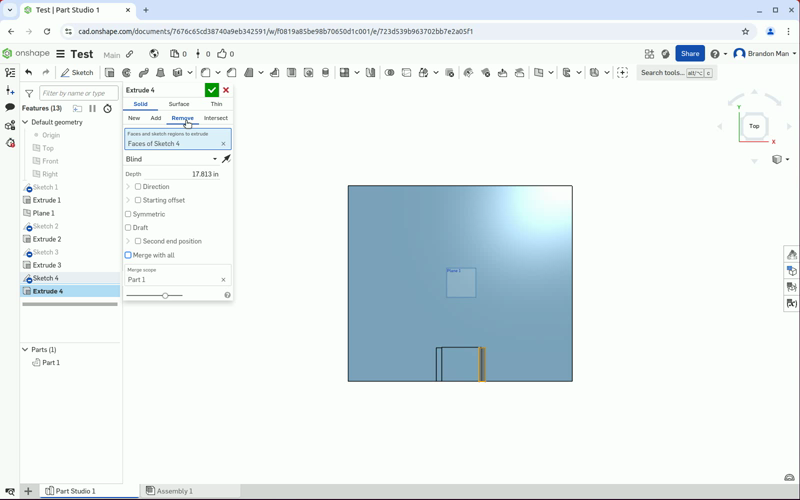
key(space)
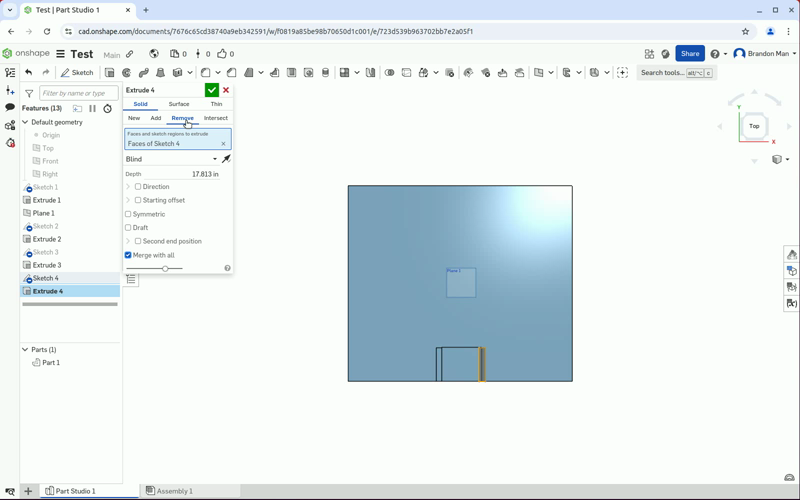
key(enter)
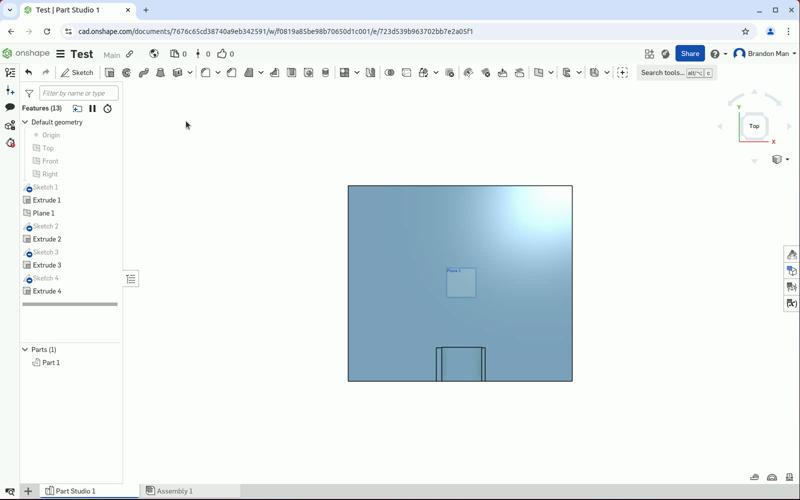
key(shift+h)
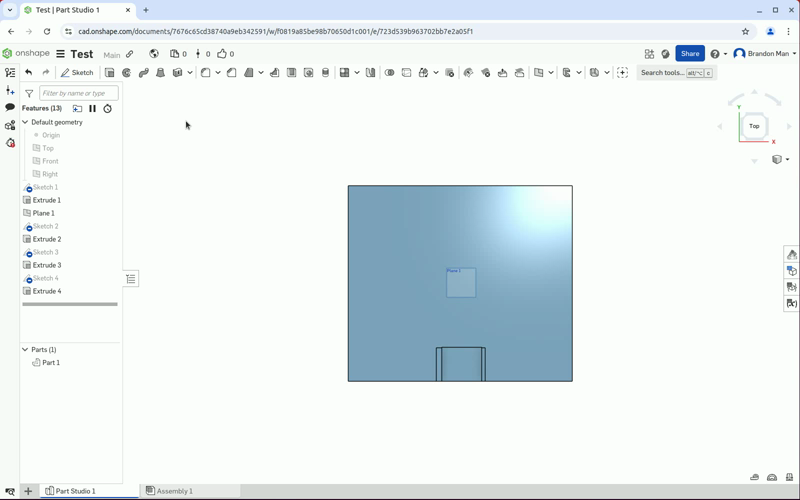
key(shift+h)
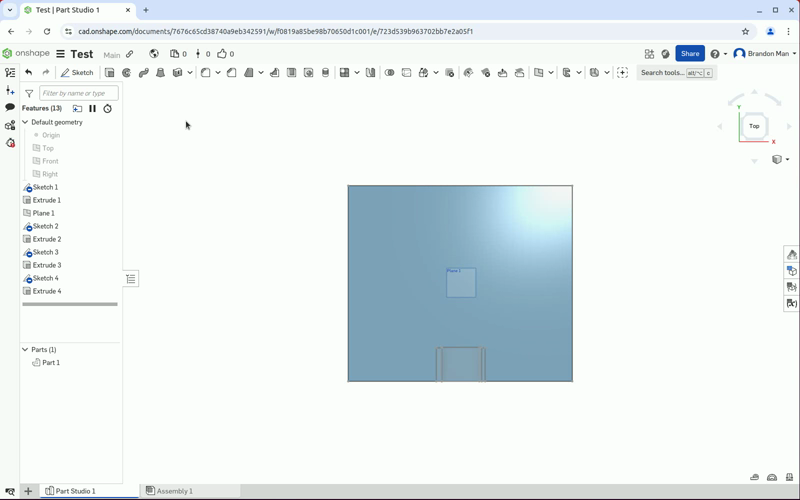
key(shift+7)
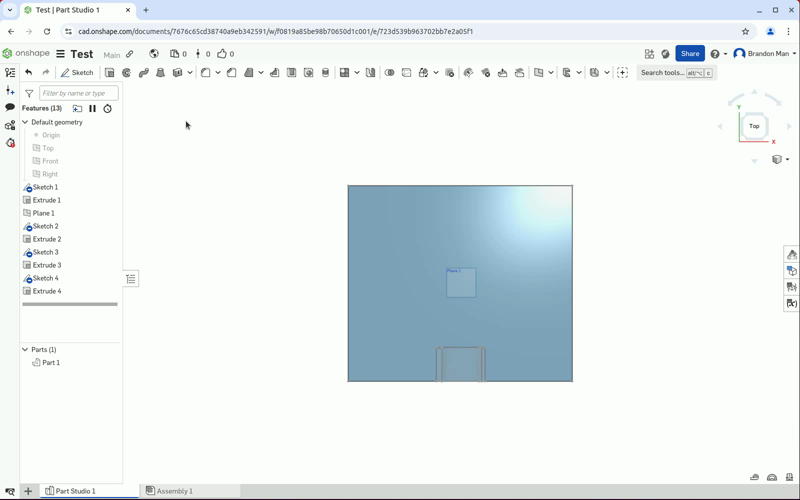
key(up, 3)
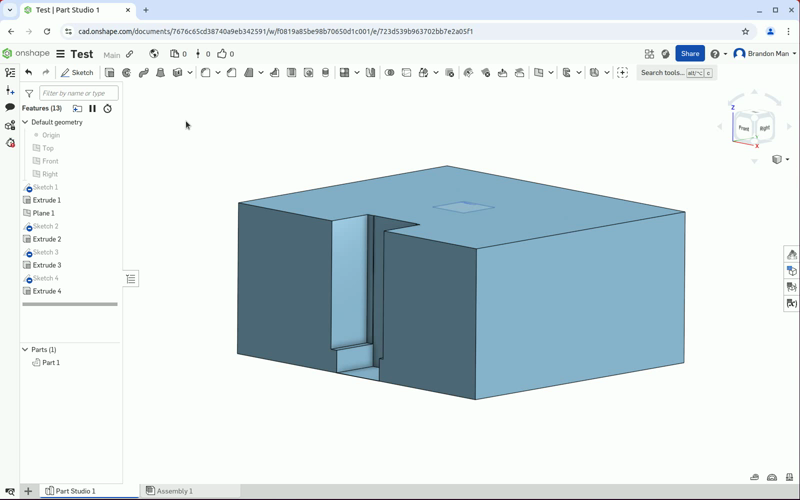
key(left, 3)
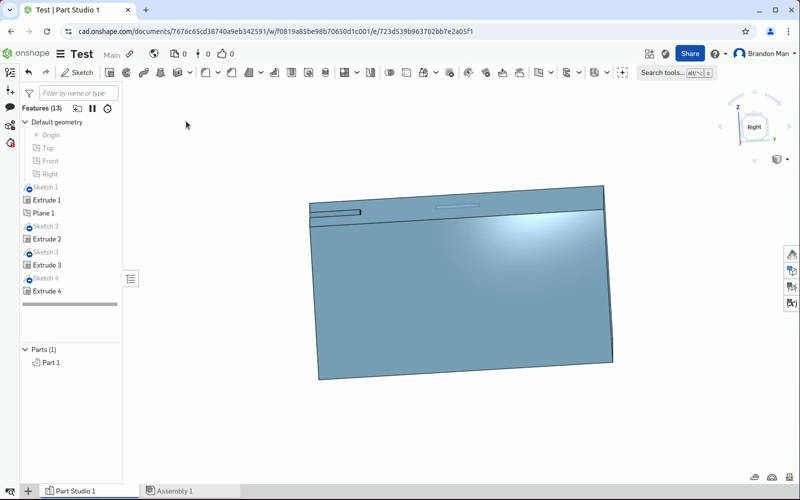
key(right, 3)
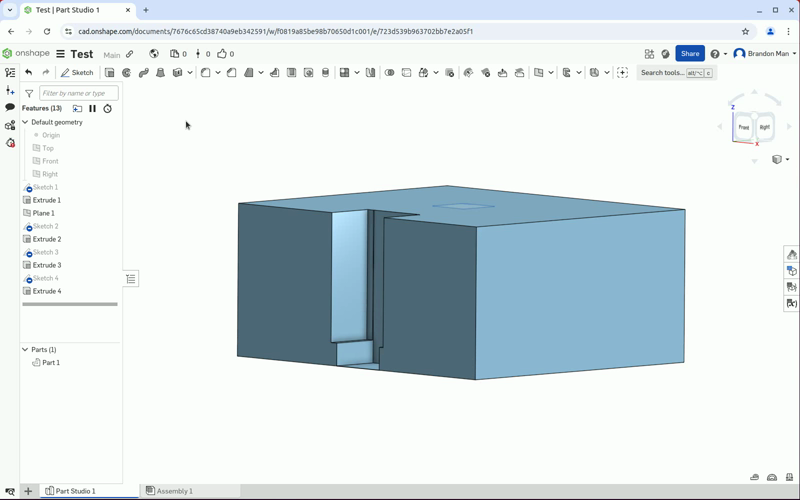
key(down, 3)
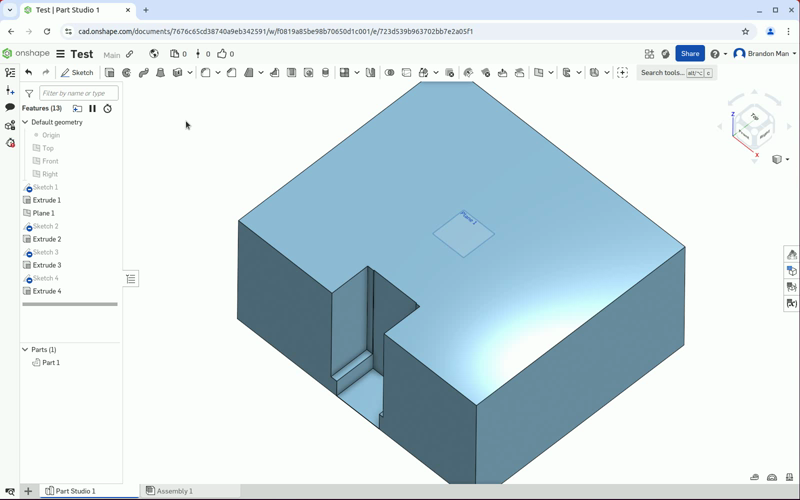
mouse_move(73, 189)
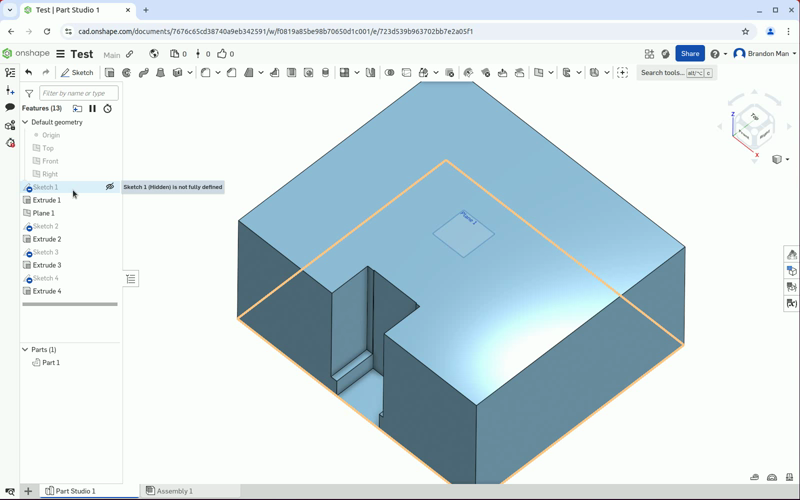
click(73, 189)